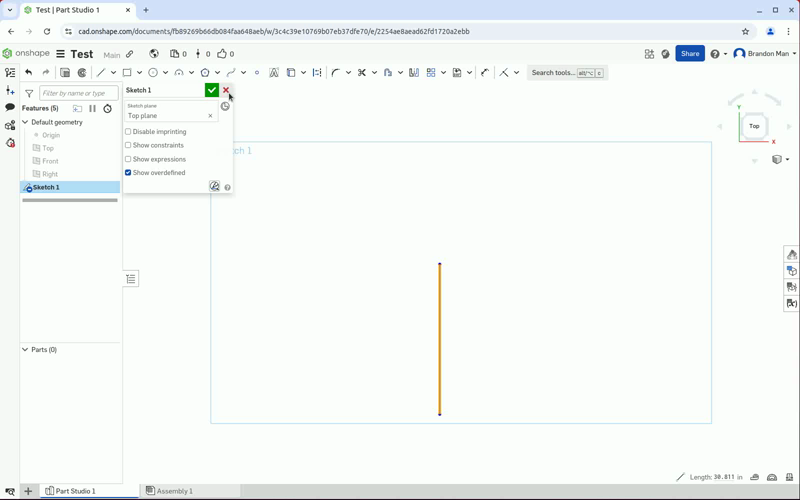
key(shift+h)
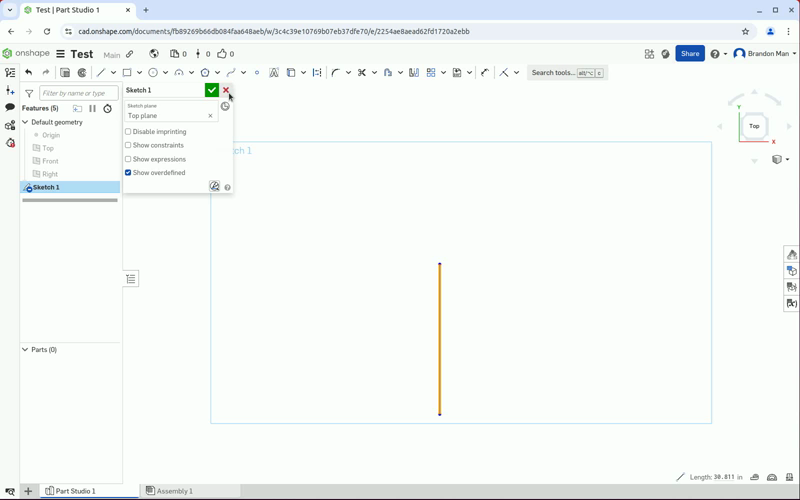
key(shift+s)
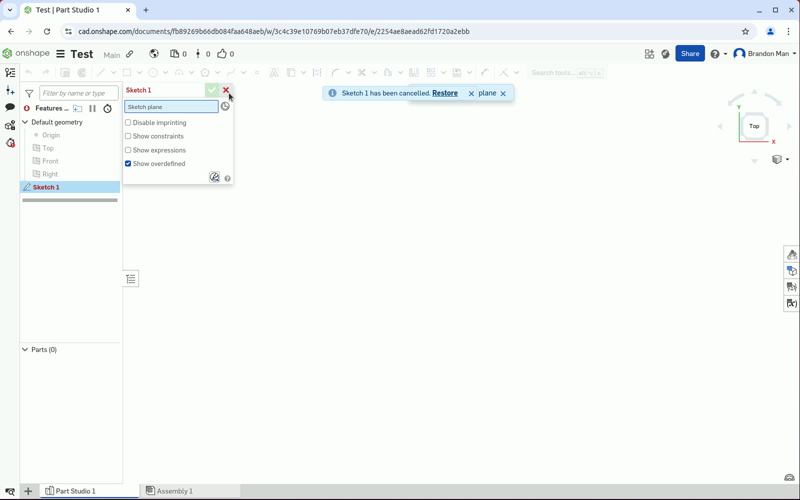
mouse_move(73, 150)
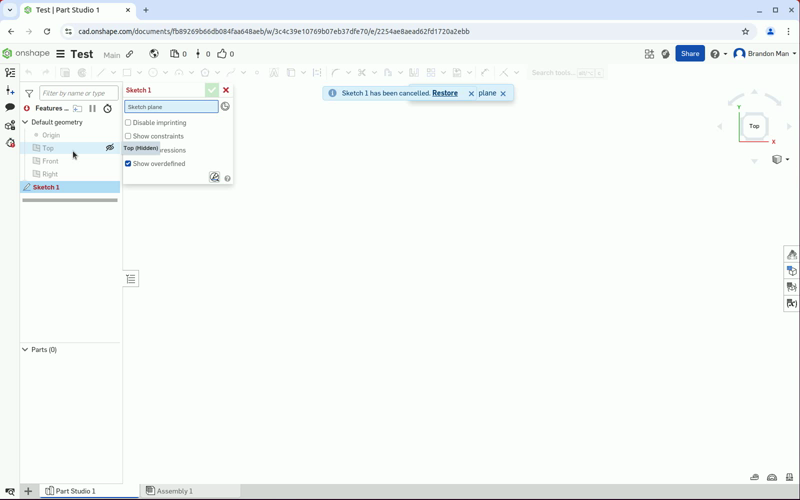
click(73, 150)
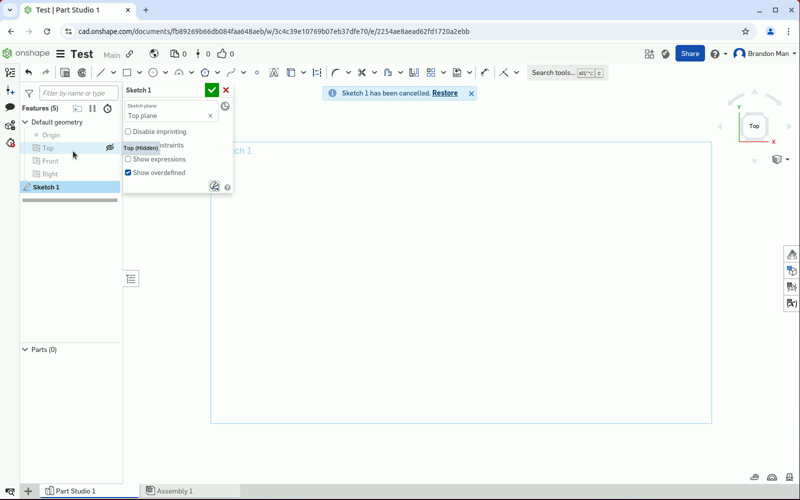
mouse_move(73, 352)
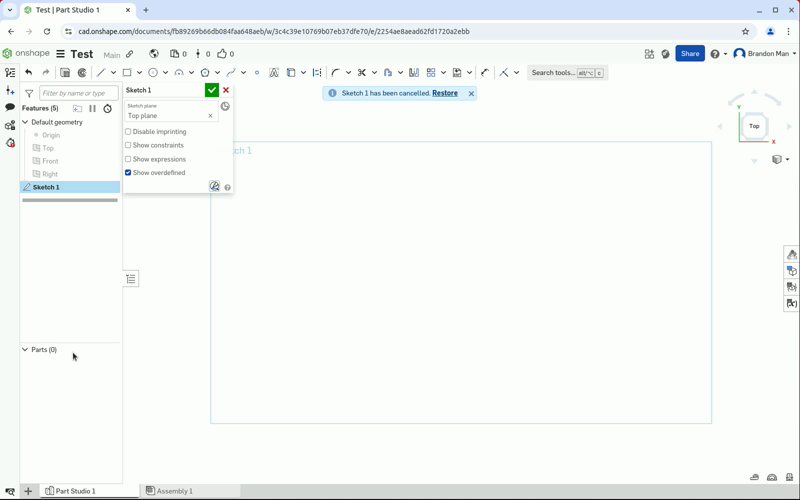
key(y)
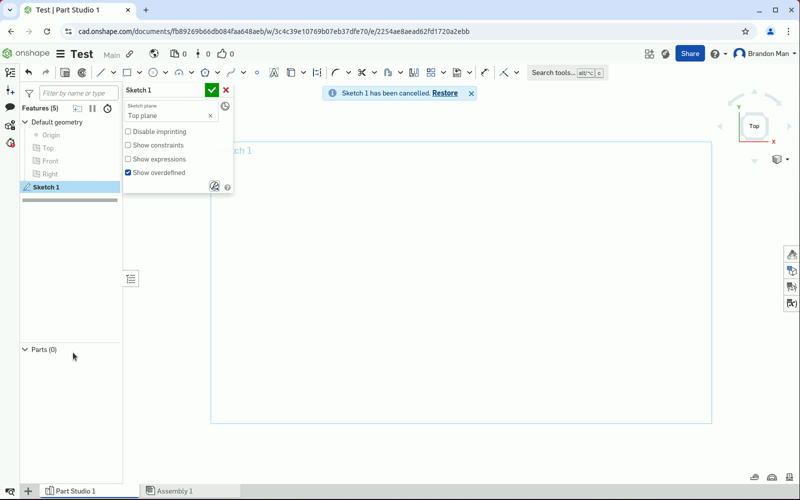
key(a)
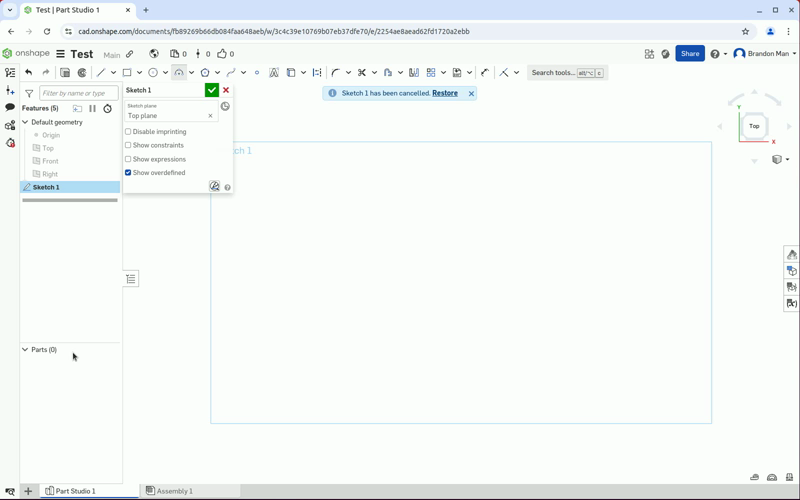
key_down(shift)
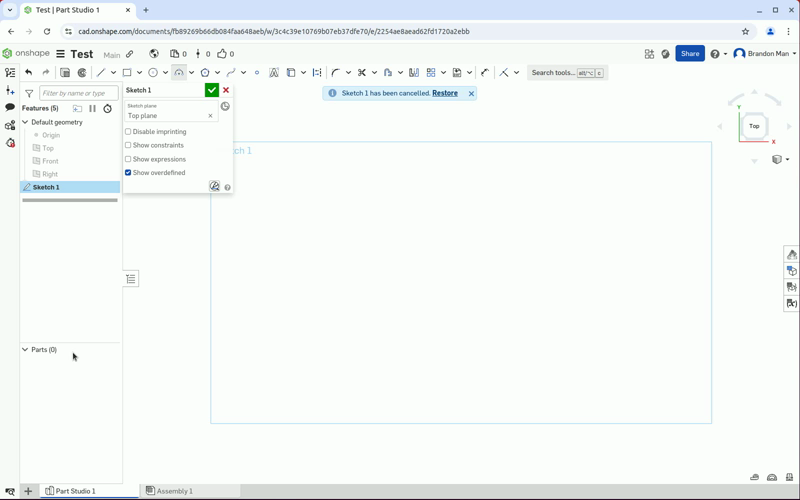
mouse_move(477, 212)
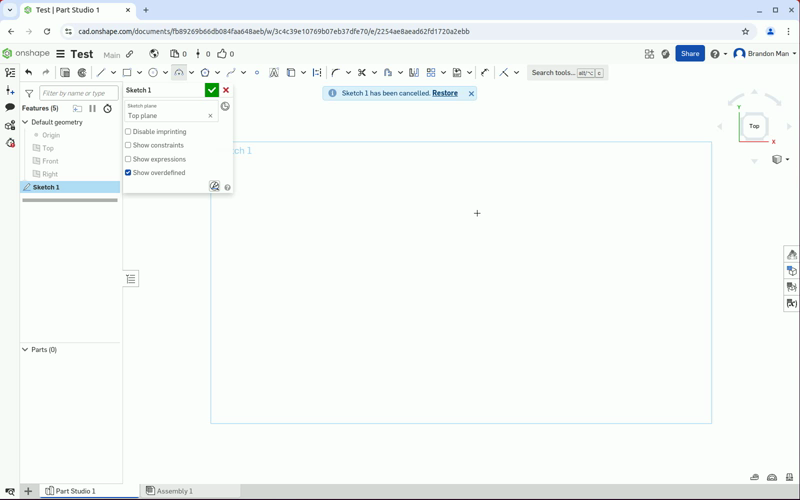
click(477, 212)
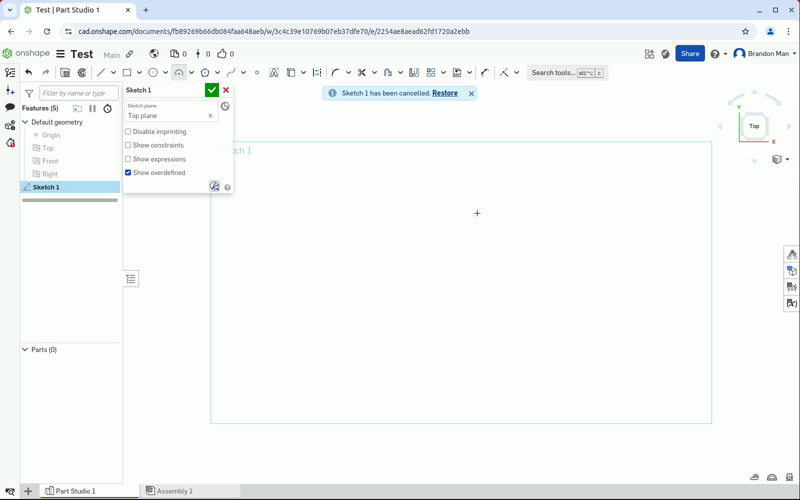
key_up(shift)
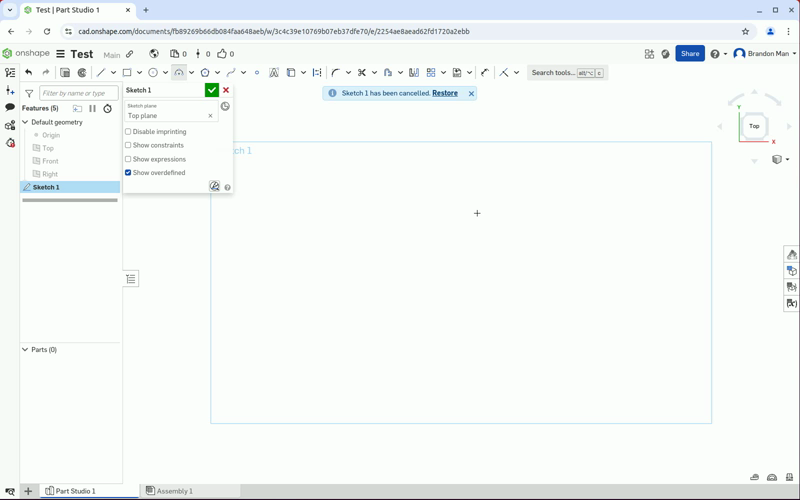
key_down(shift)
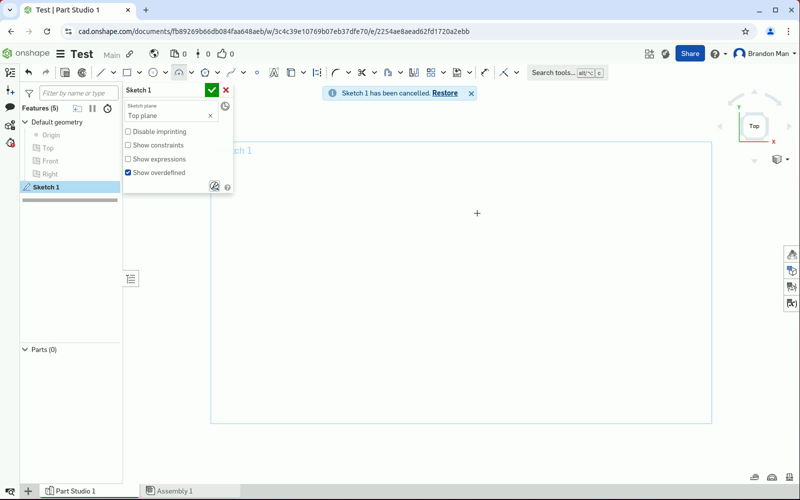
mouse_move(491, 212)
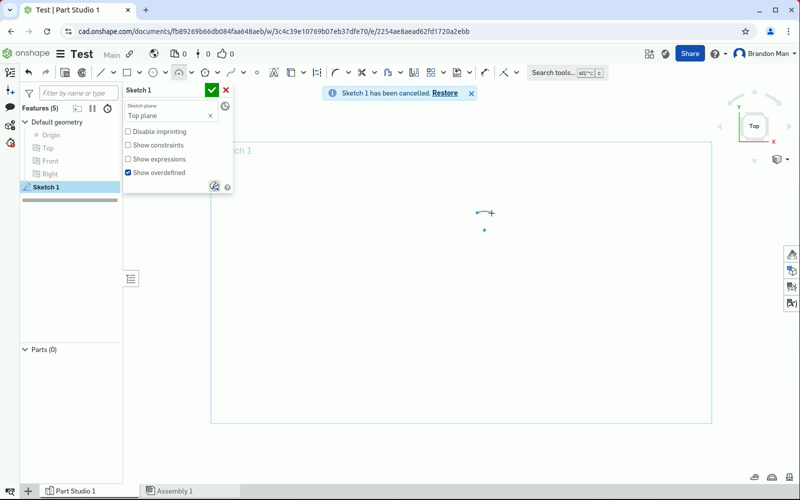
click(491, 212)
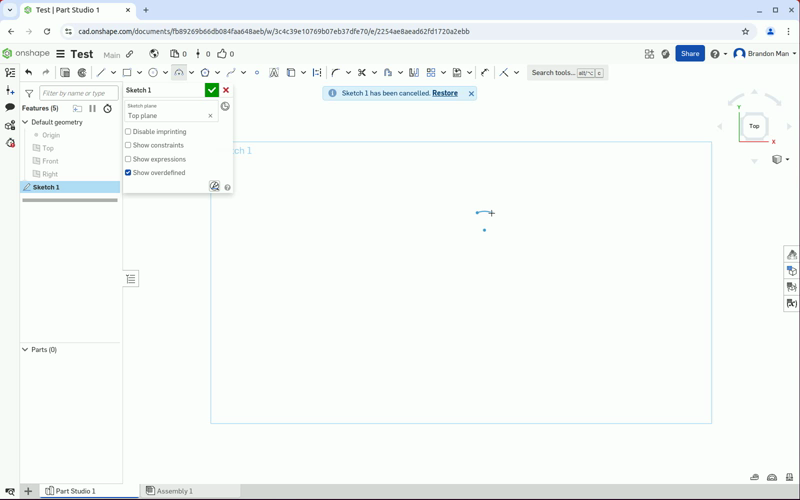
mouse_move(484, 286)
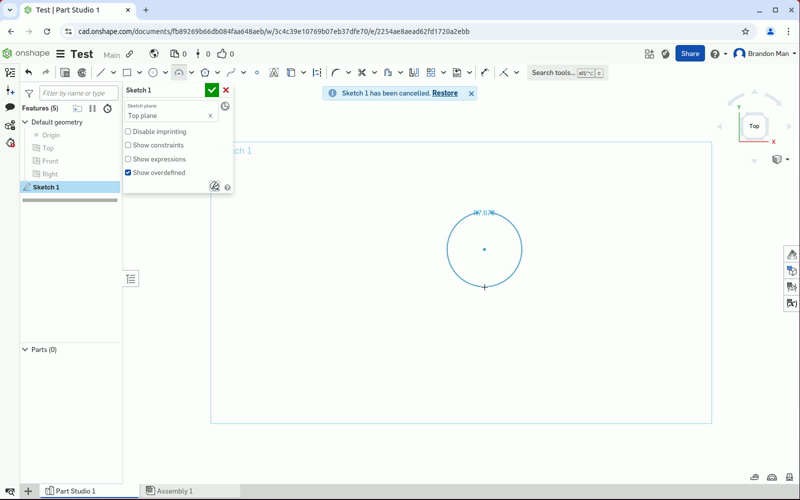
click(484, 286)
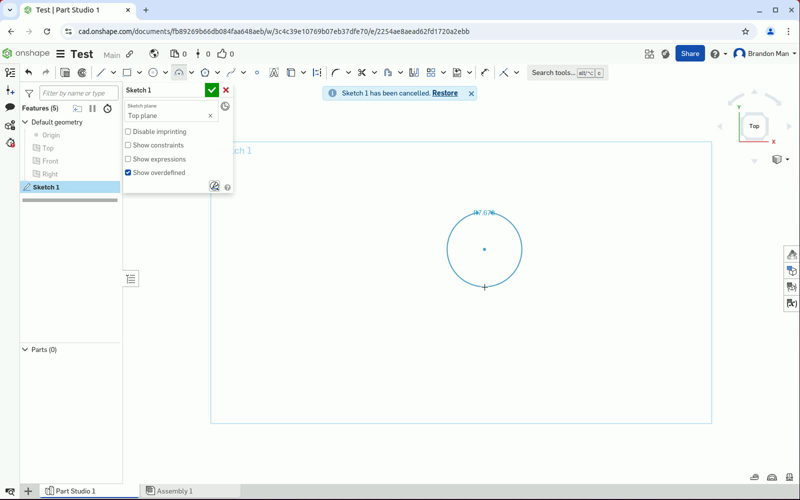
key_up(shift)
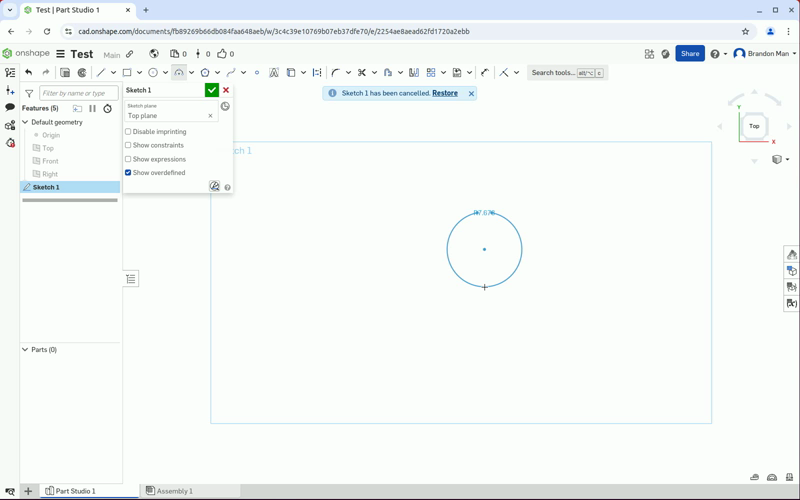
key(esc)
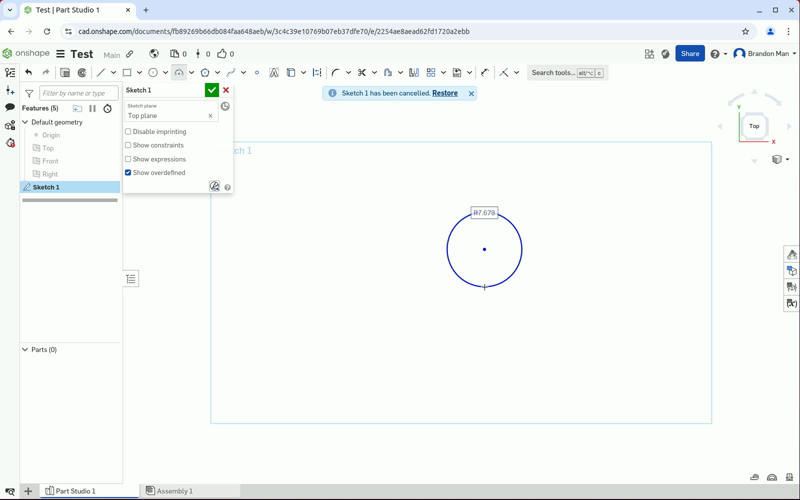
key(l)
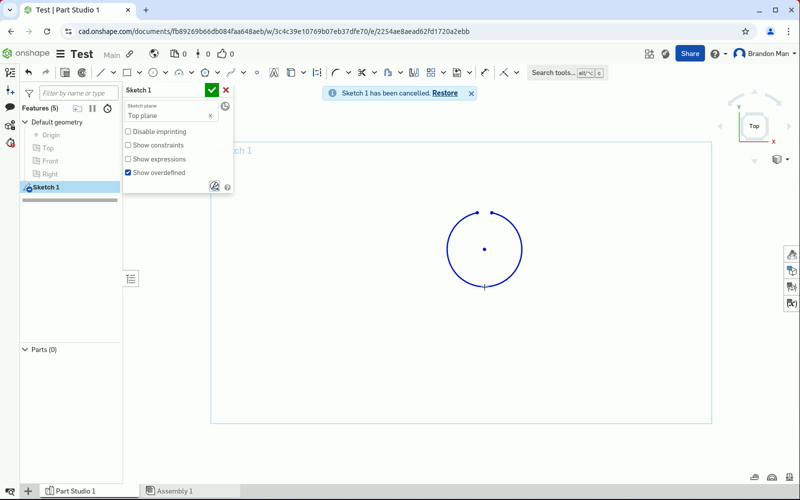
mouse_move(491, 212)
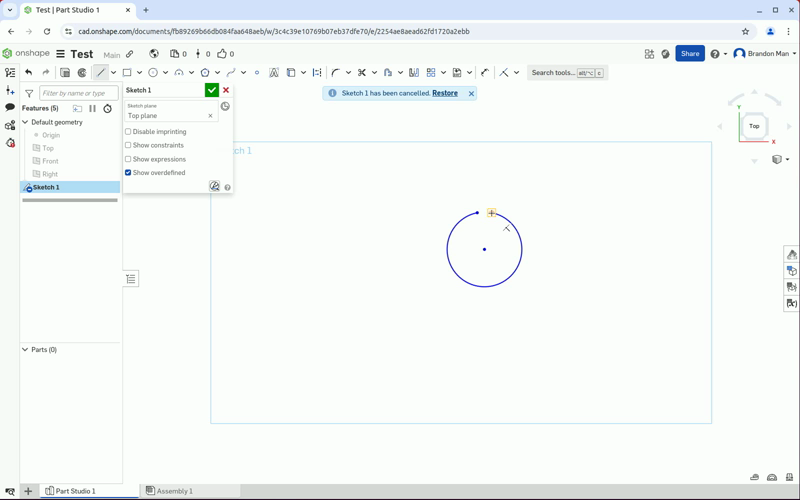
click(491, 212)
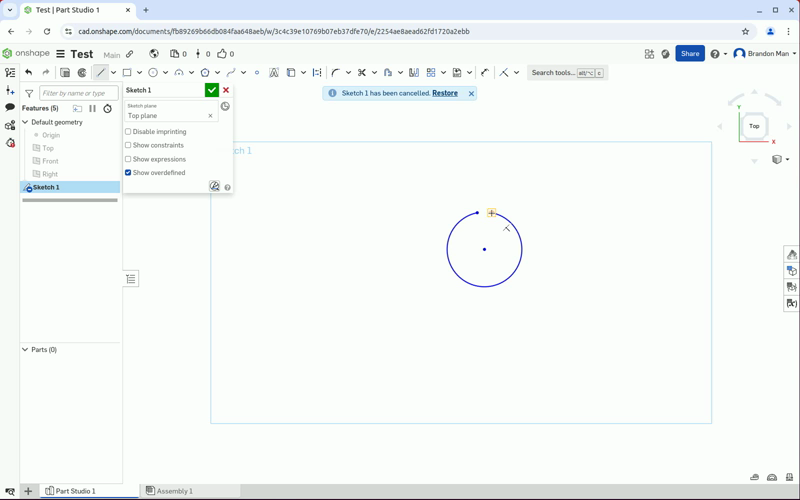
key_down(shift)
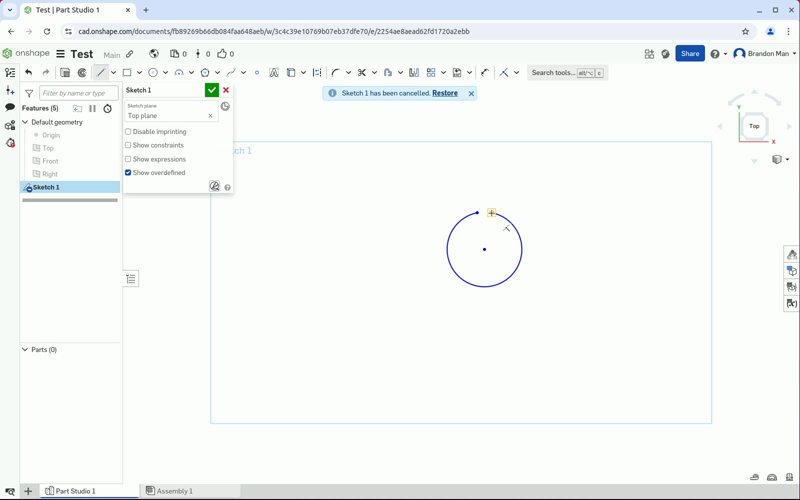
mouse_move(521, 212)
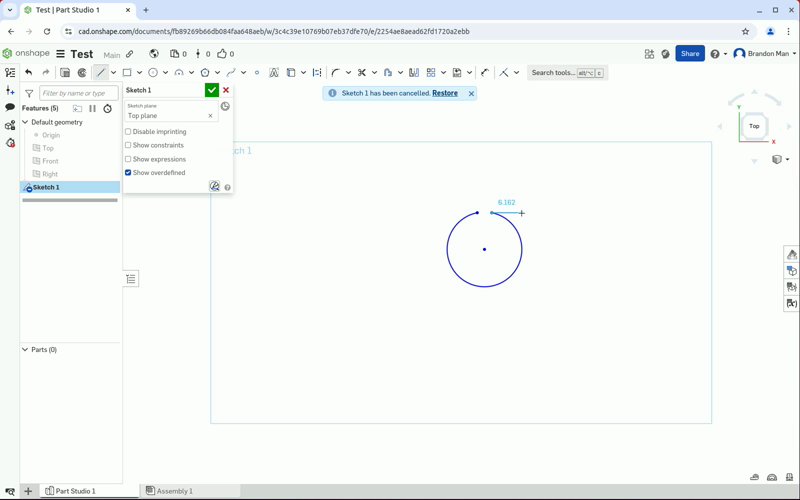
mouse_move(485, 216)
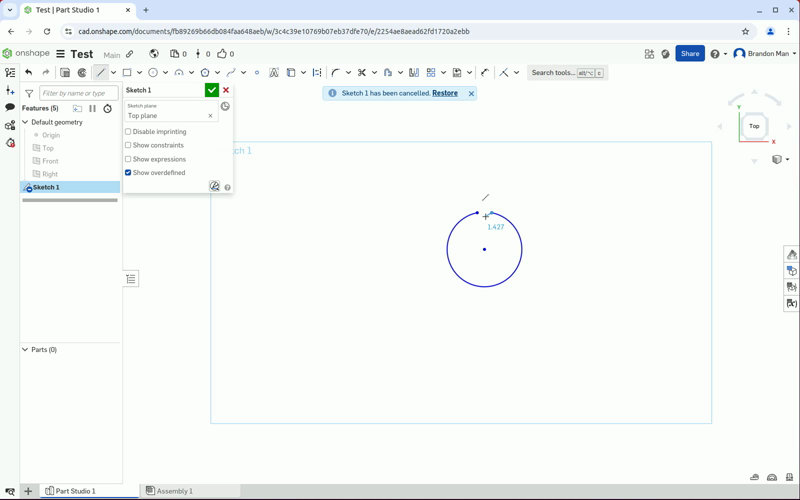
scroll(6)
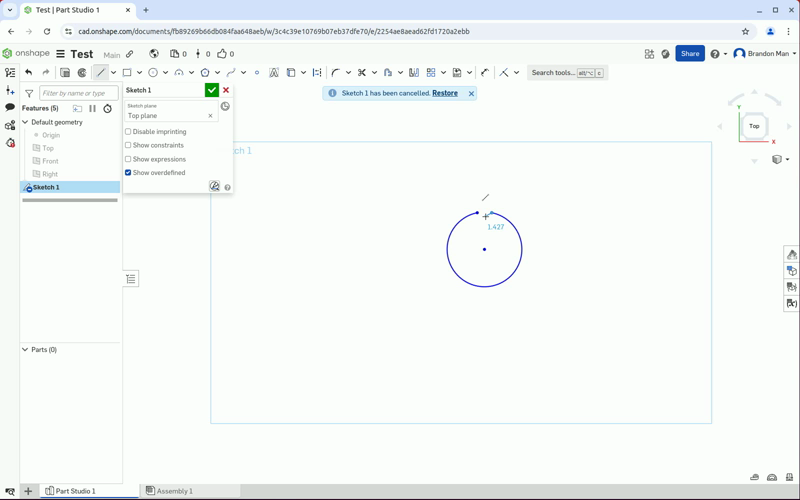
scroll(6)
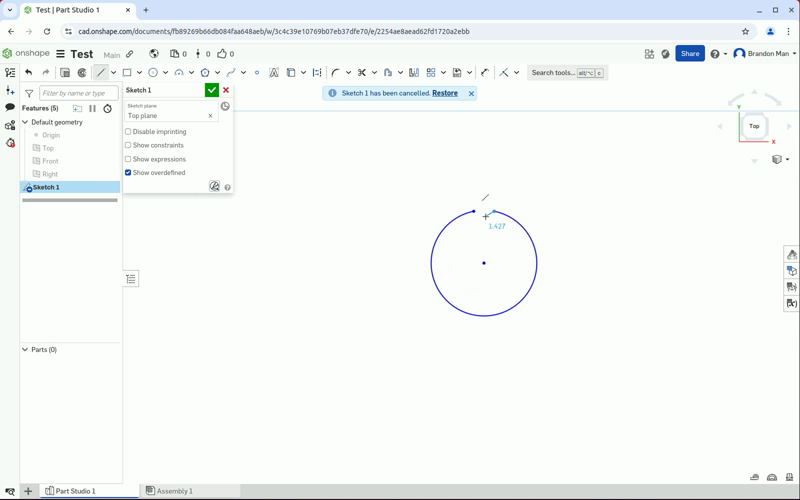
scroll(6)
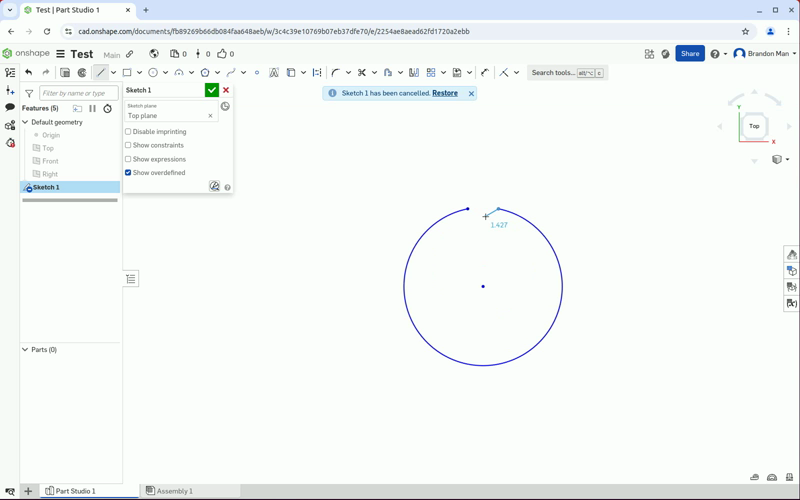
scroll(6)
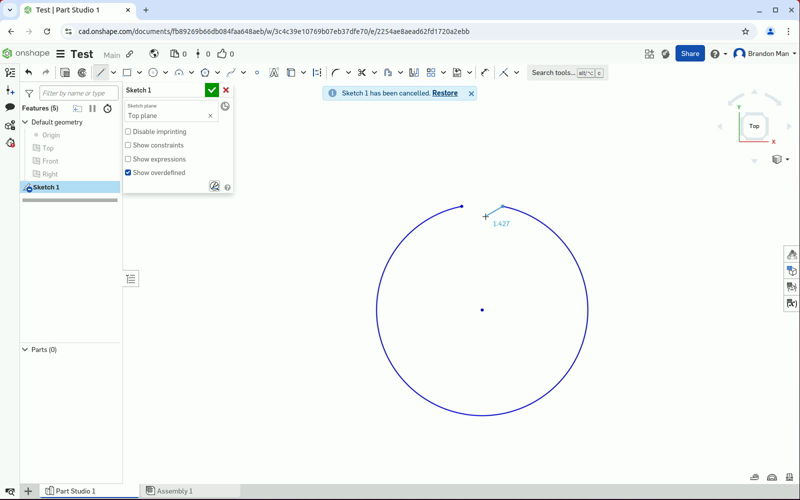
scroll(6)
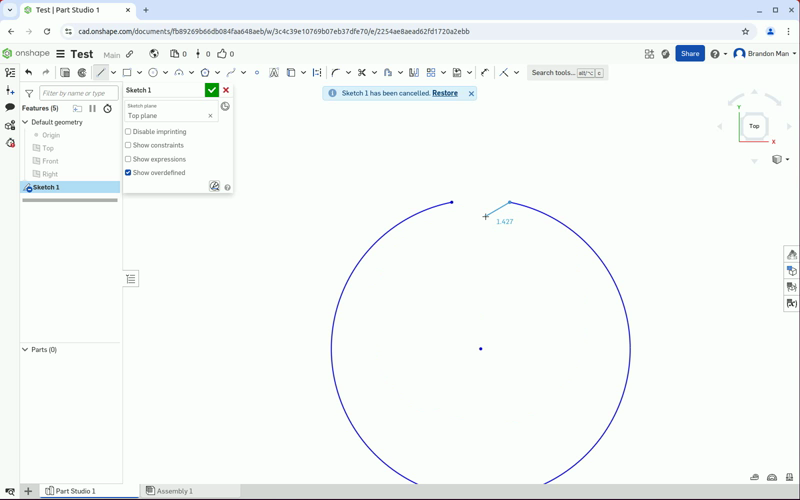
scroll(6)
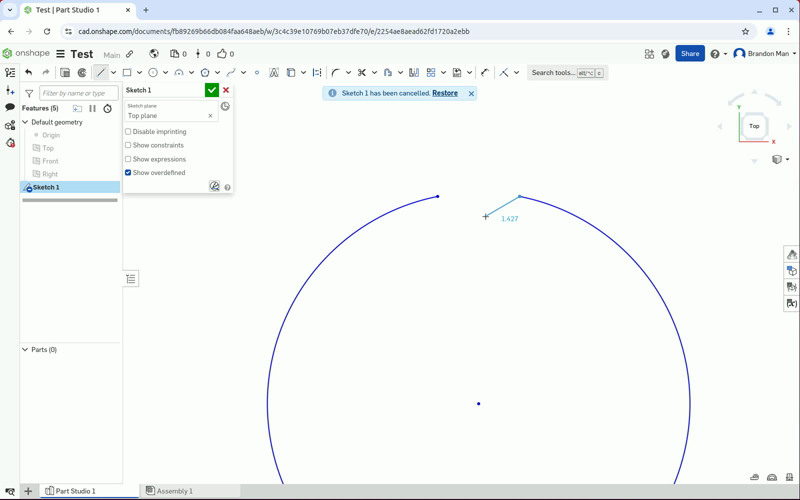
scroll(6)
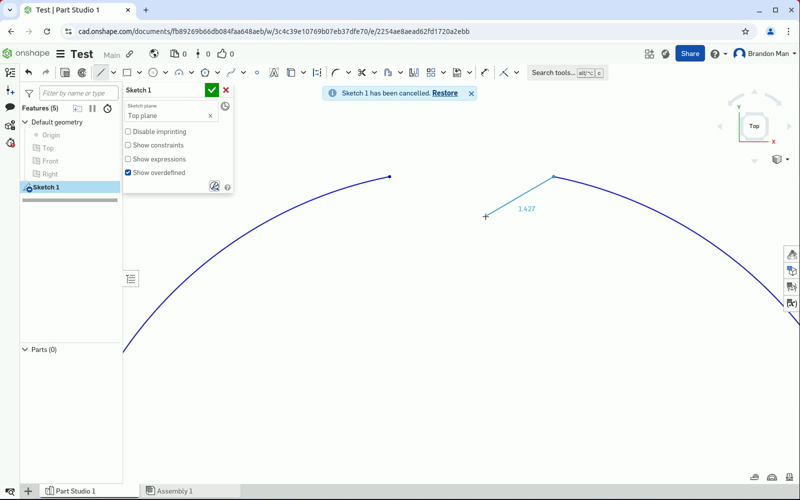
click(485, 216)
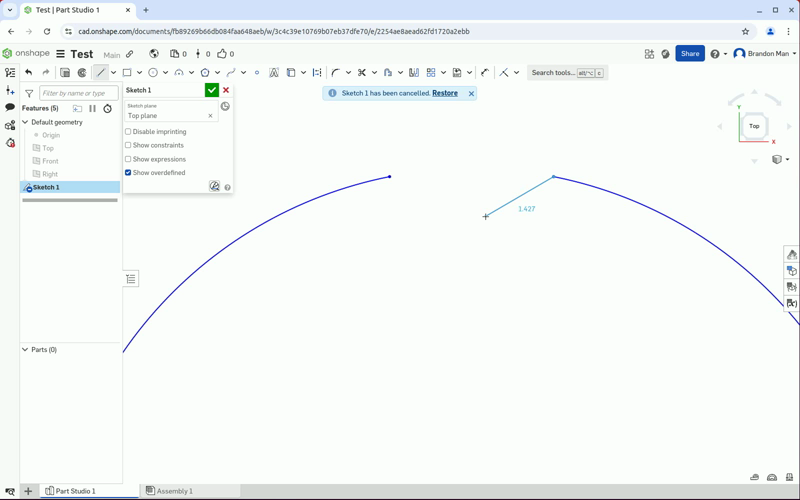
scroll(-6)
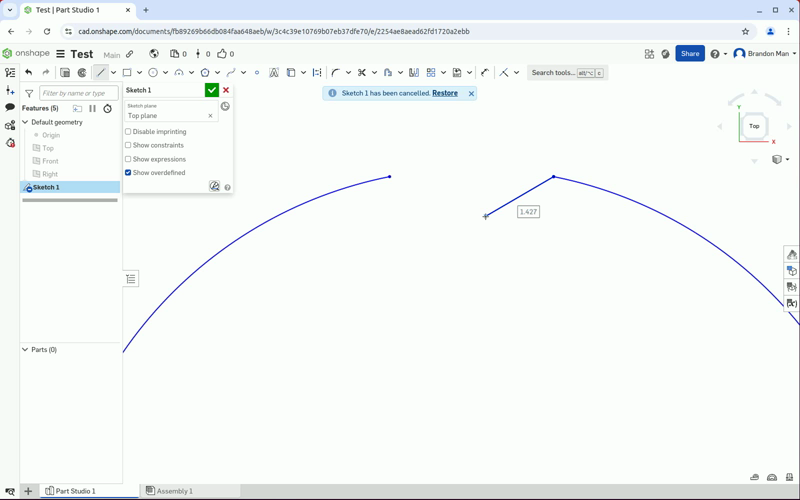
scroll(-6)
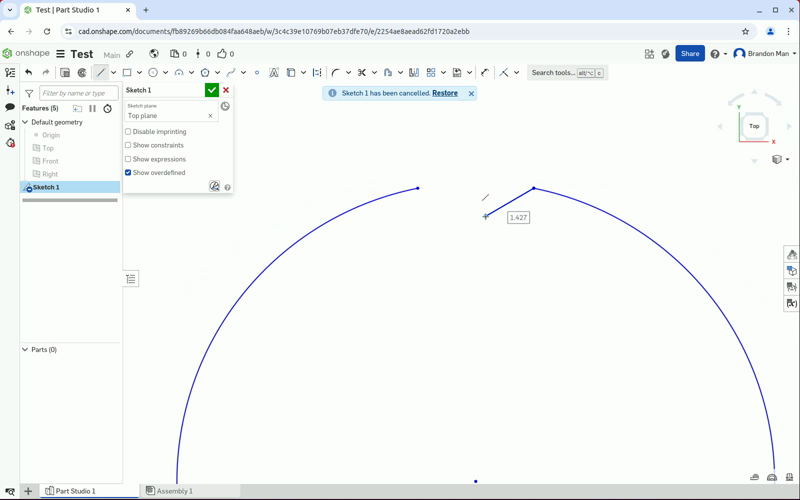
scroll(-6)
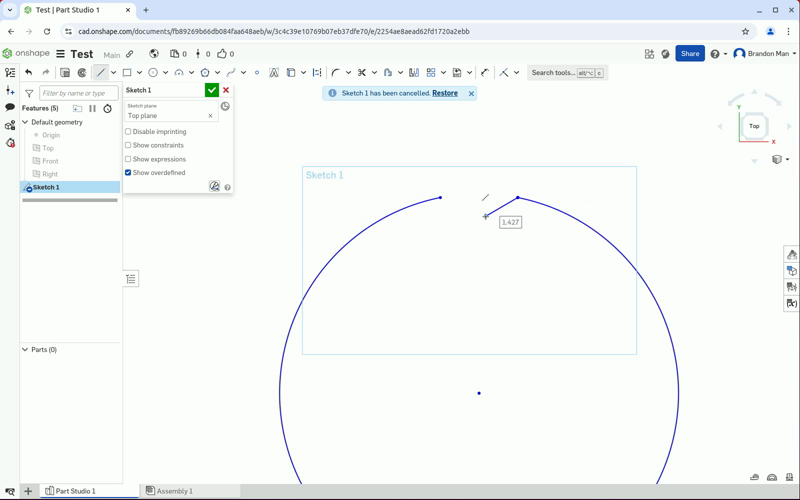
scroll(-6)
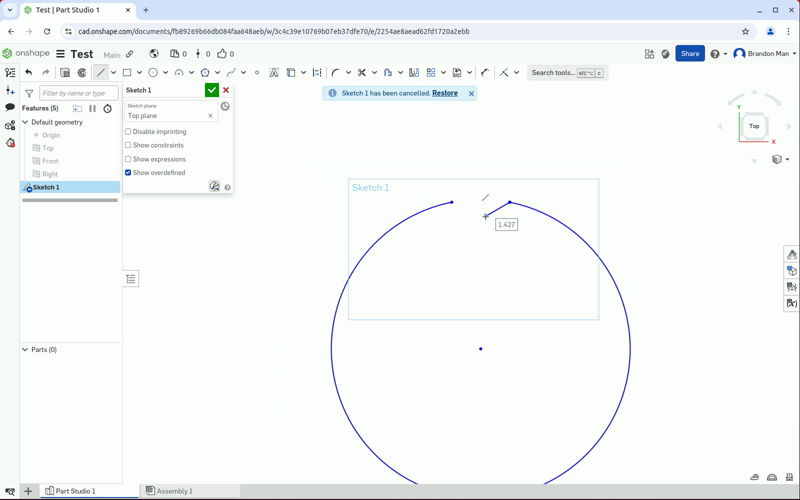
scroll(-6)
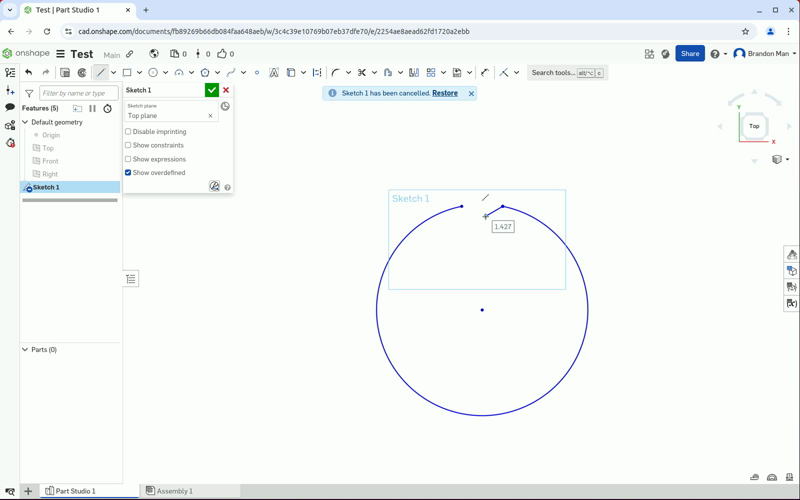
scroll(-6)
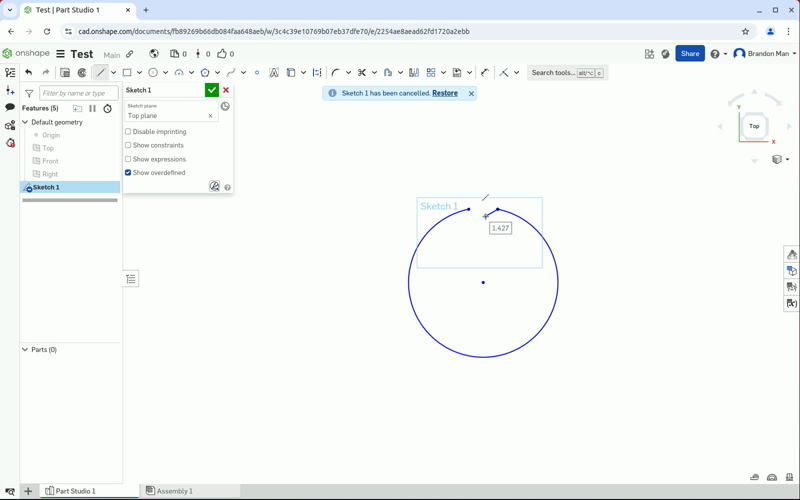
scroll(-6)
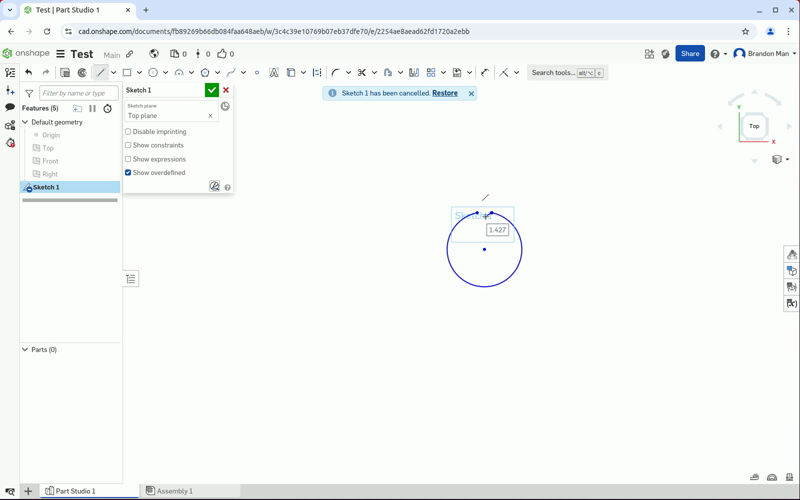
key_up(shift)
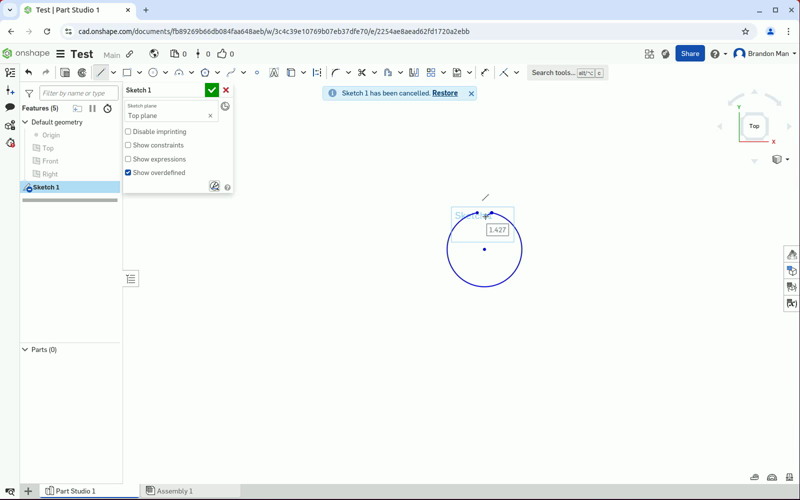
key(esc)
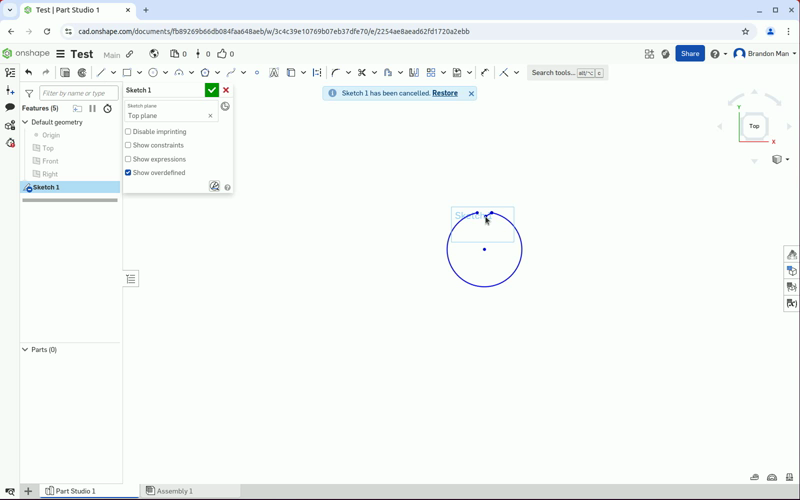
key(a)
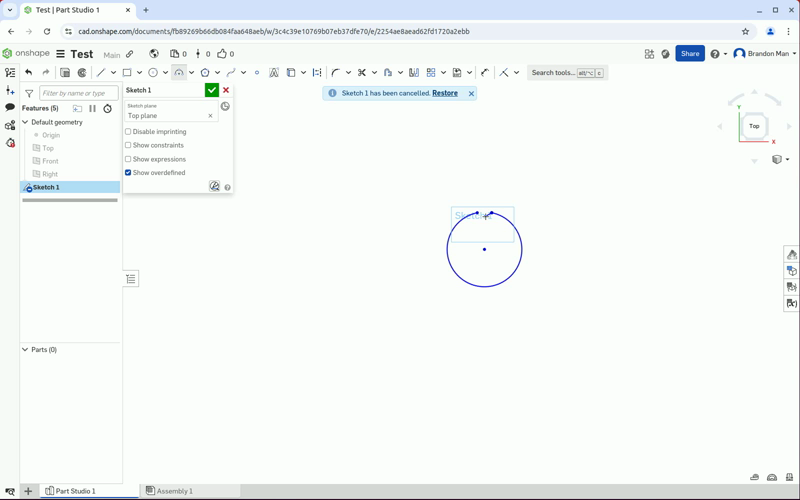
mouse_move(485, 216)
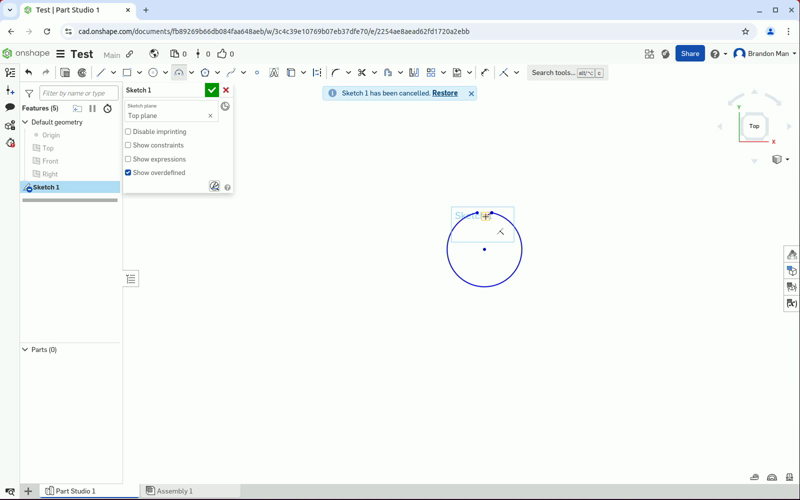
click(485, 216)
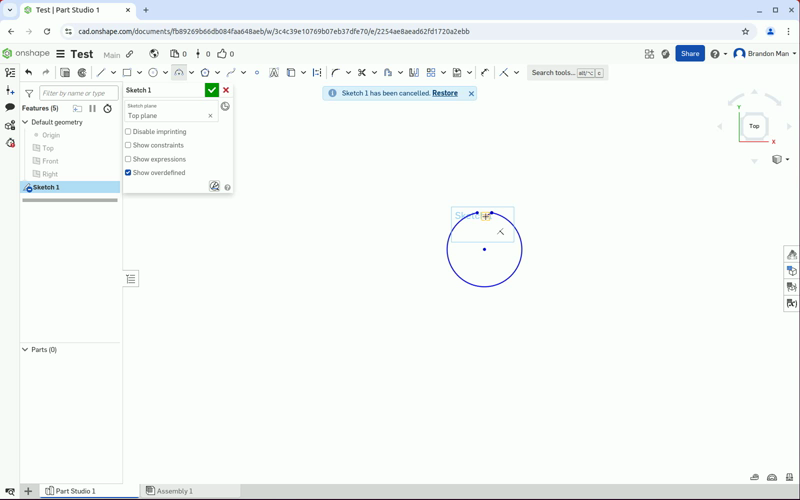
key_down(shift)
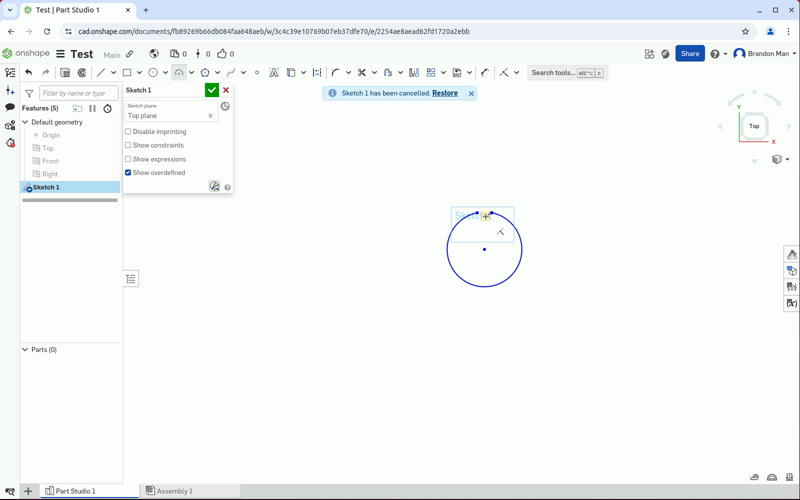
mouse_move(483, 216)
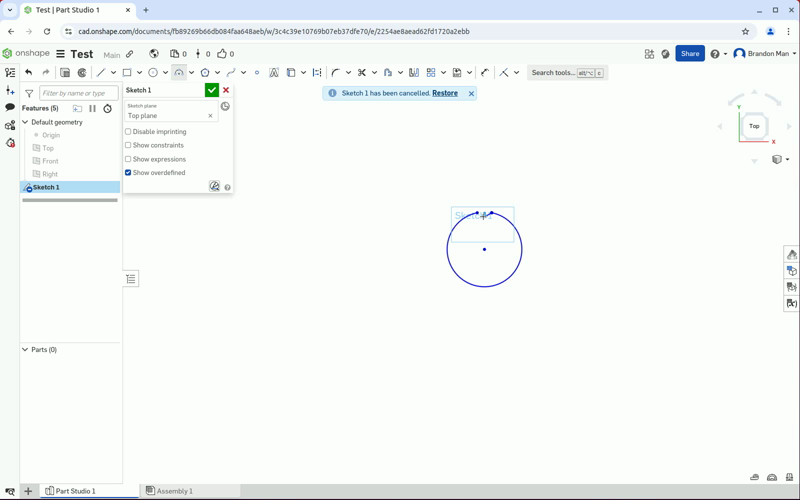
scroll(6)
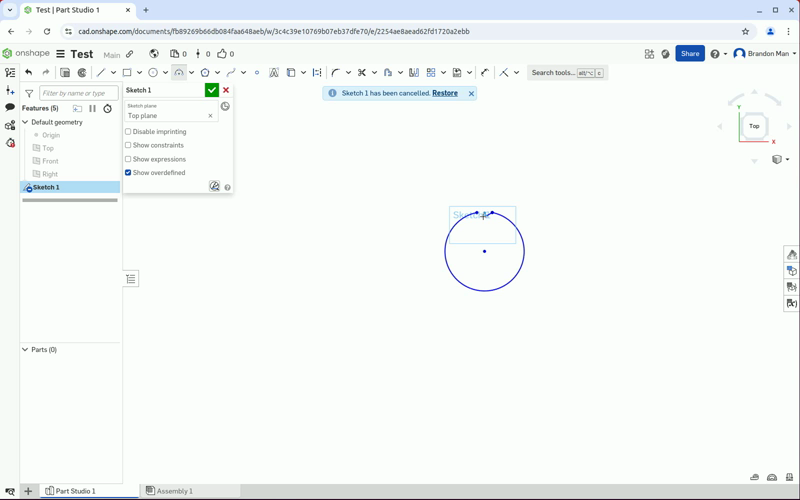
scroll(6)
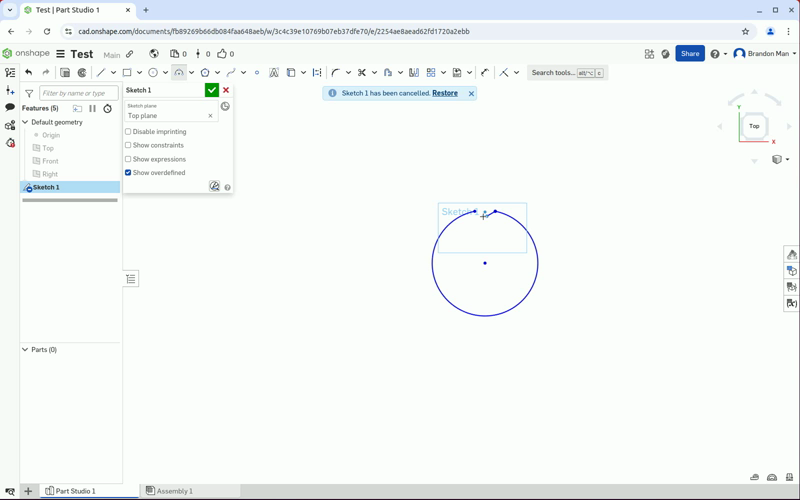
scroll(6)
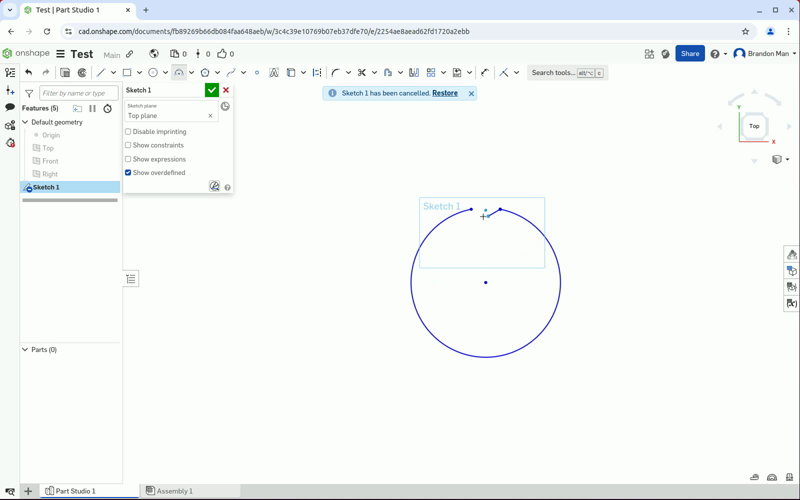
scroll(6)
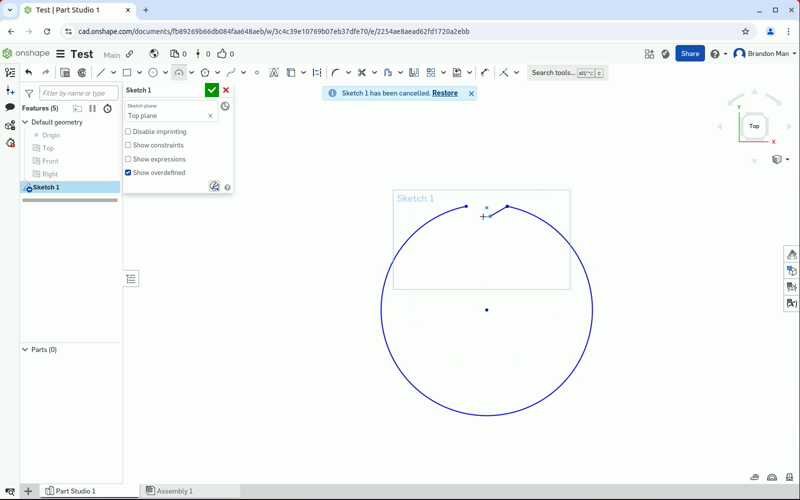
scroll(6)
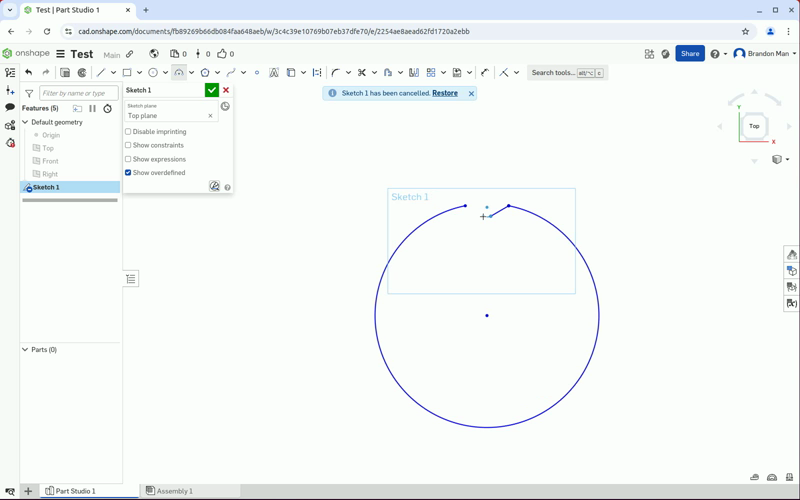
scroll(6)
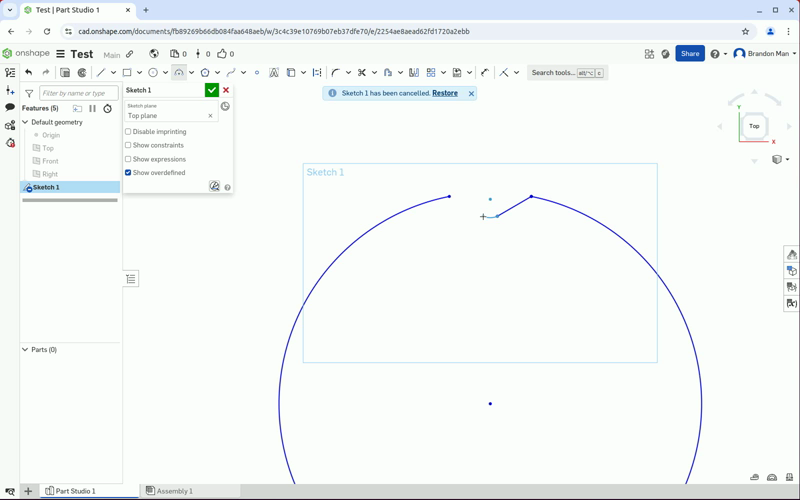
scroll(6)
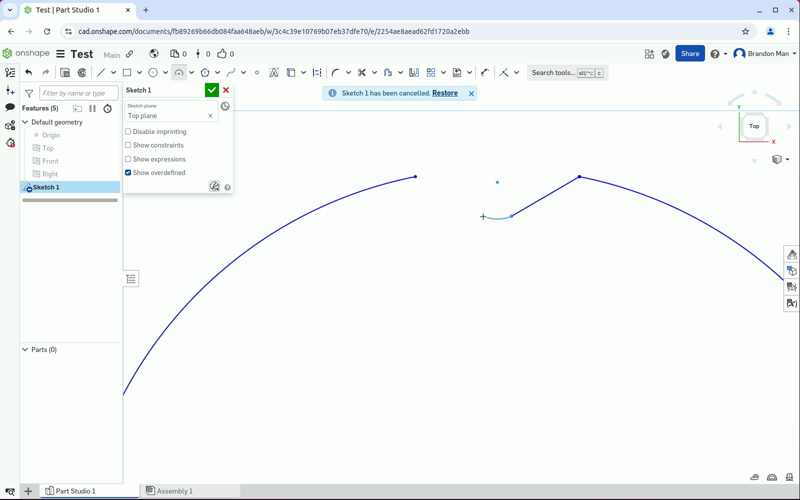
click(483, 216)
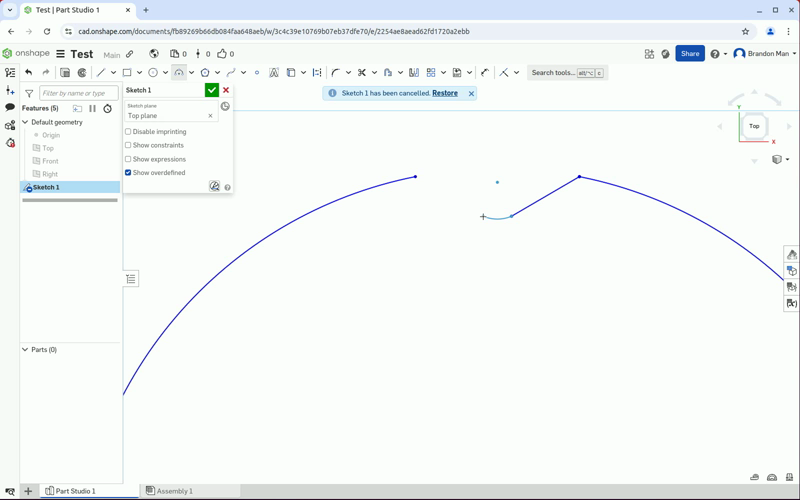
scroll(-6)
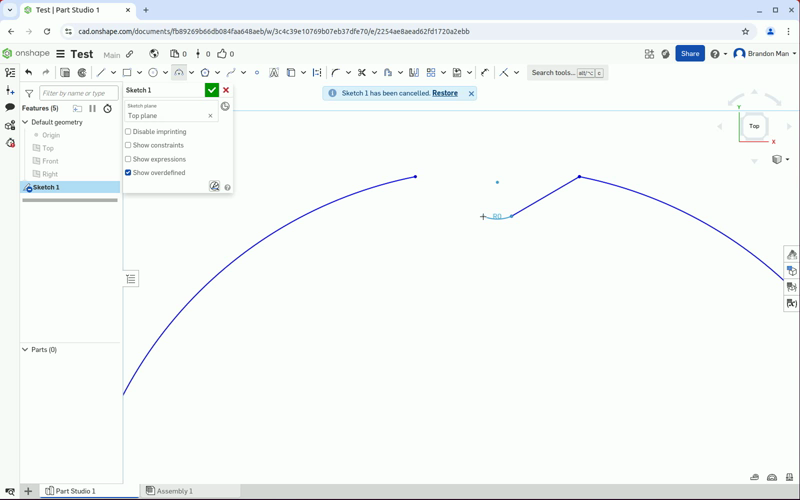
scroll(-6)
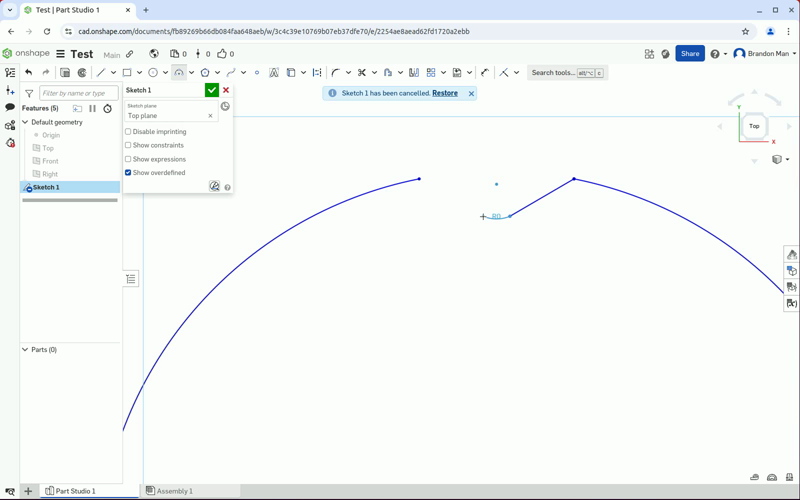
scroll(-6)
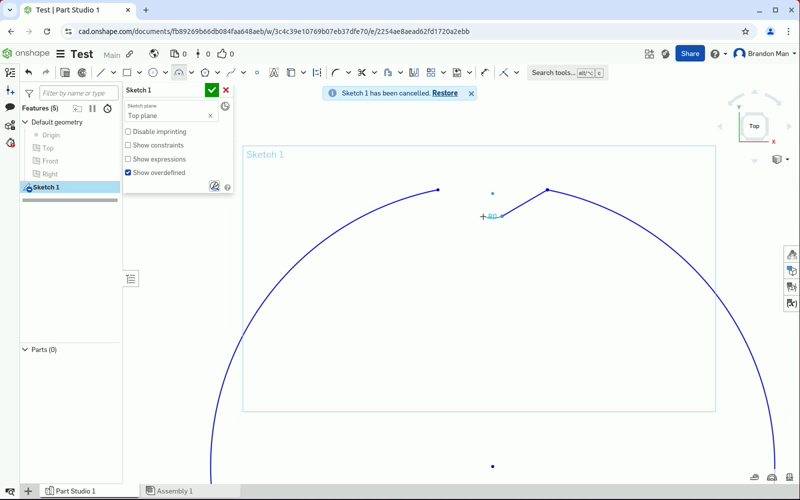
scroll(-6)
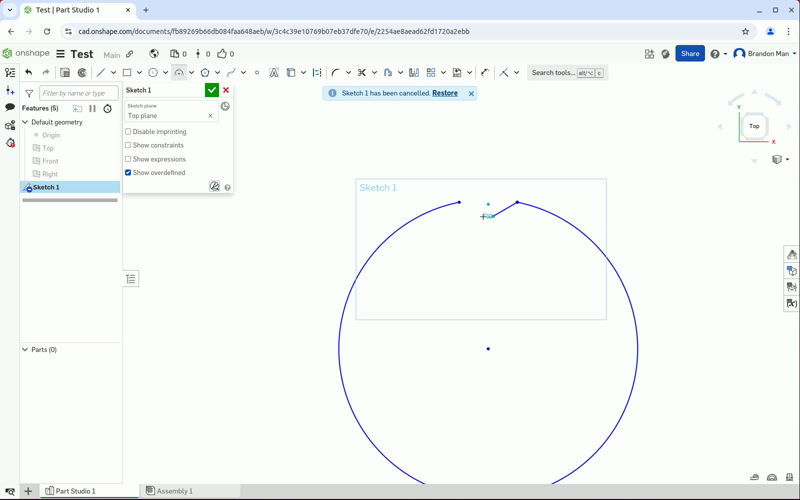
scroll(-6)
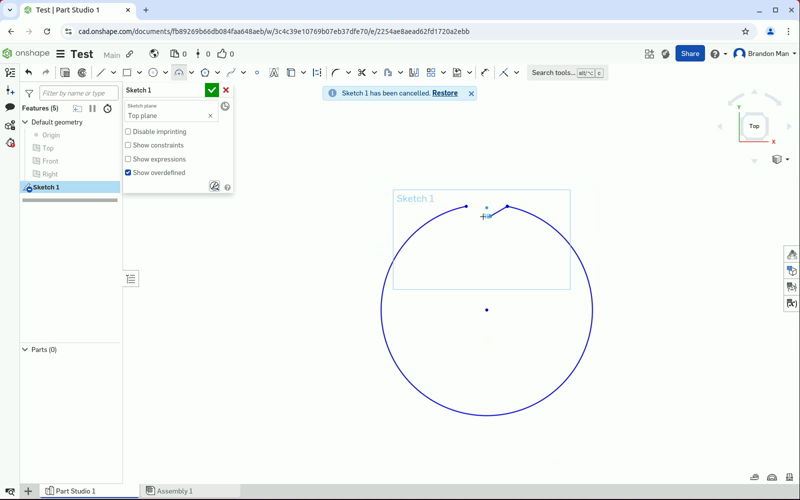
scroll(-6)
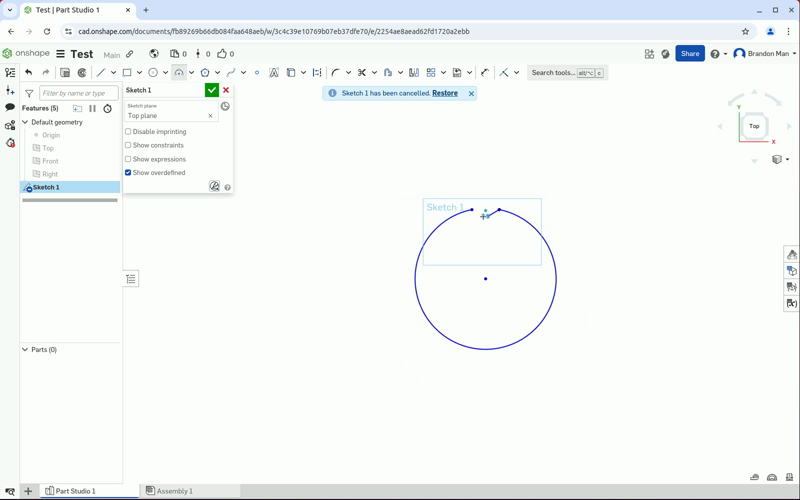
scroll(-6)
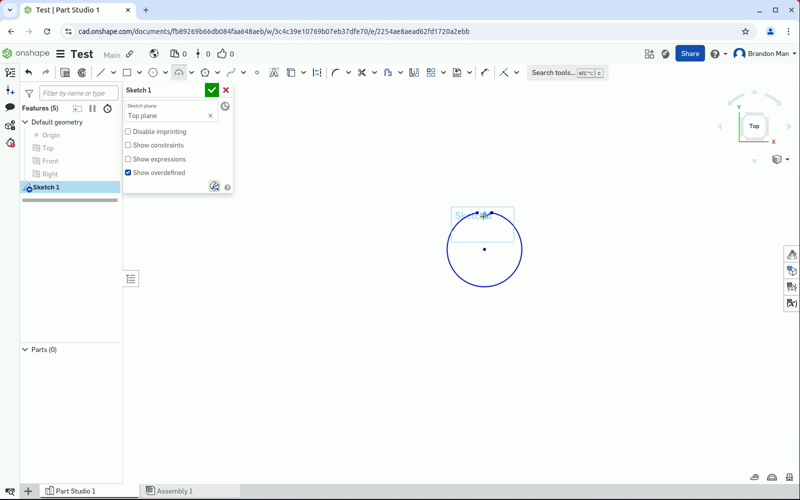
mouse_move(484, 216)
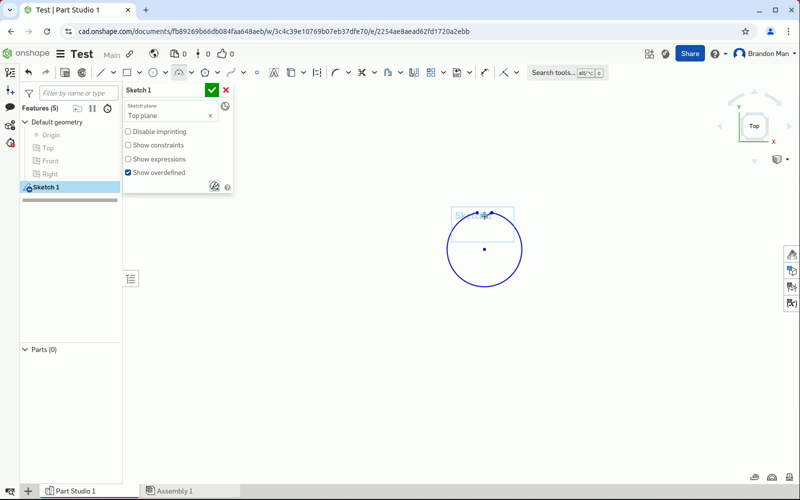
scroll(6)
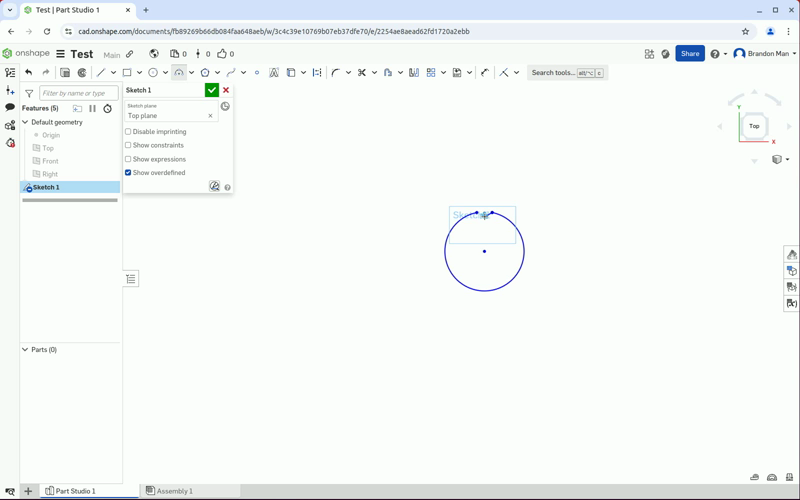
scroll(6)
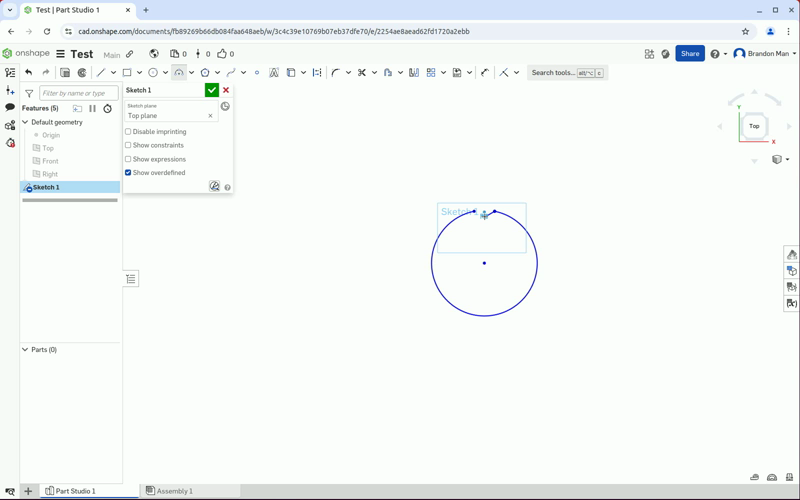
scroll(6)
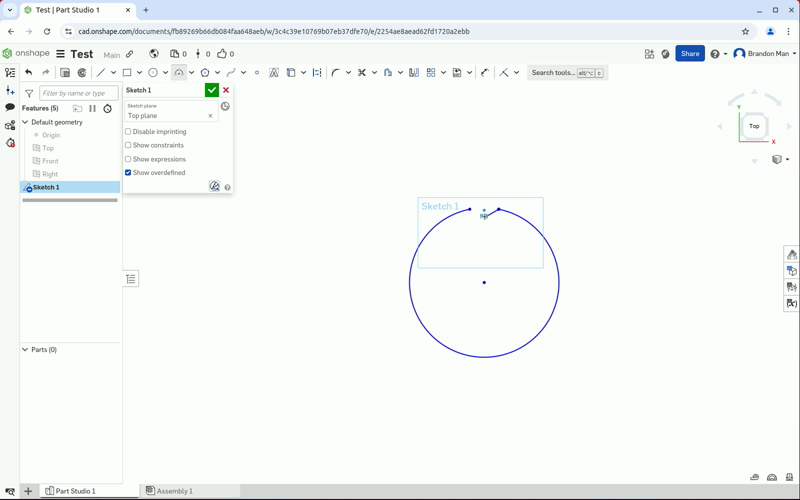
scroll(6)
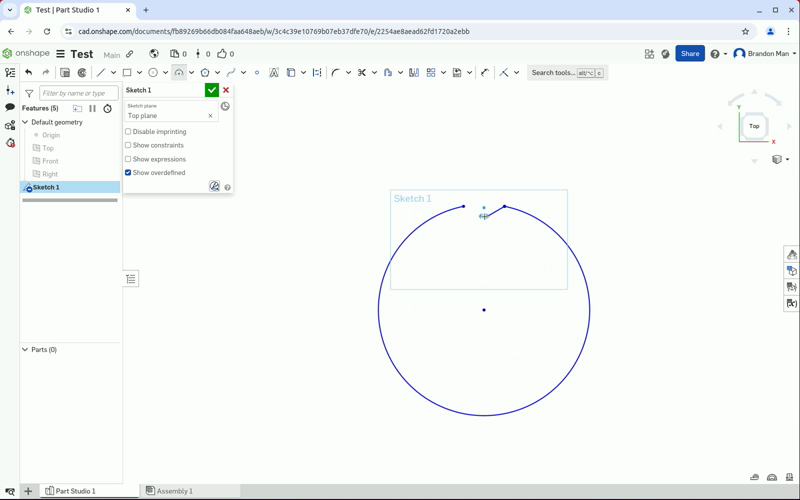
scroll(6)
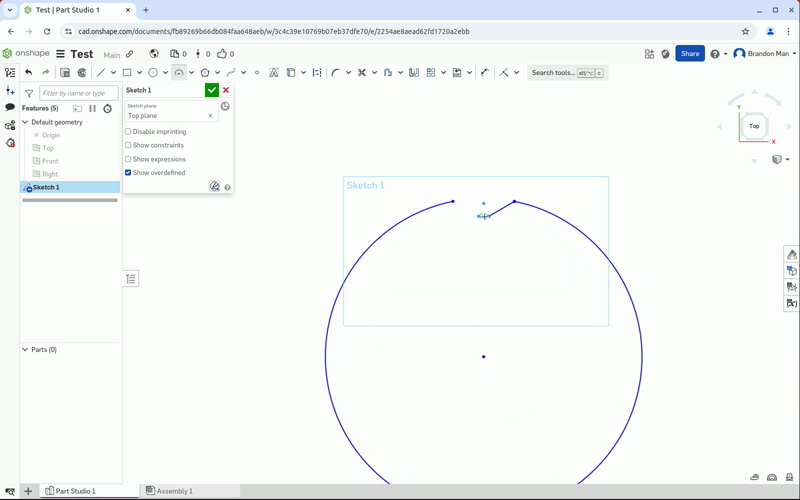
scroll(6)
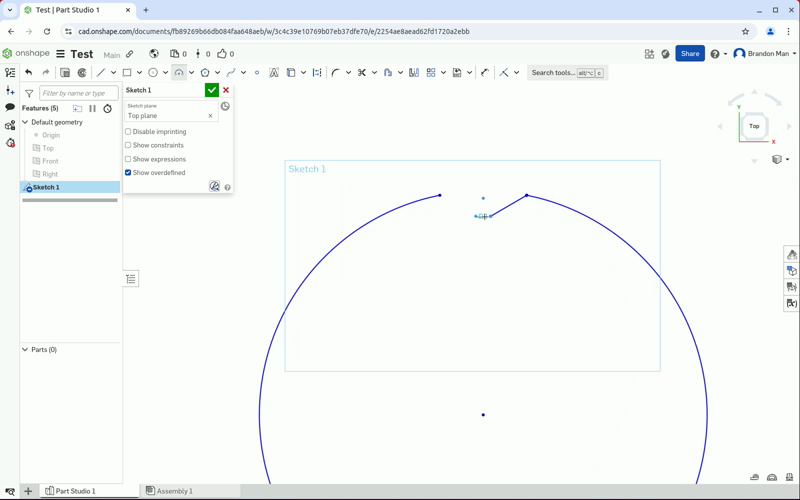
scroll(6)
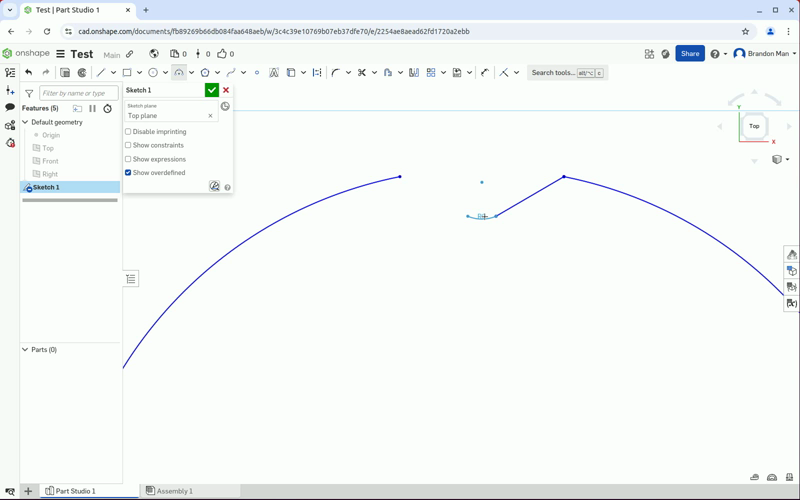
click(484, 216)
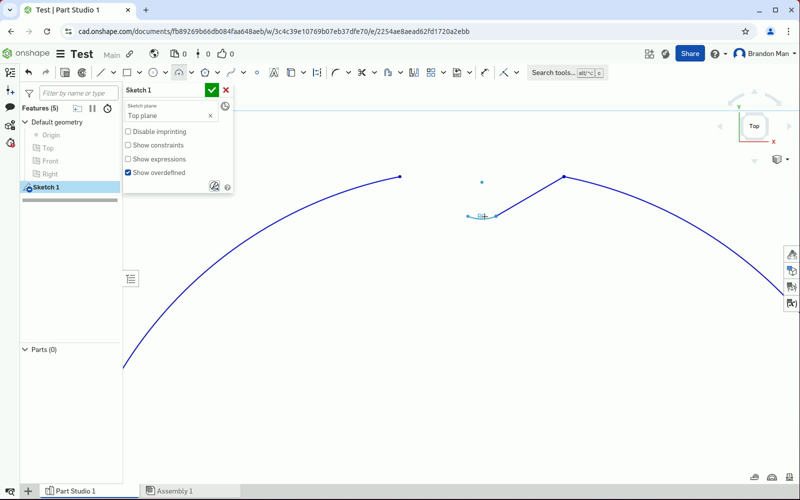
scroll(-6)
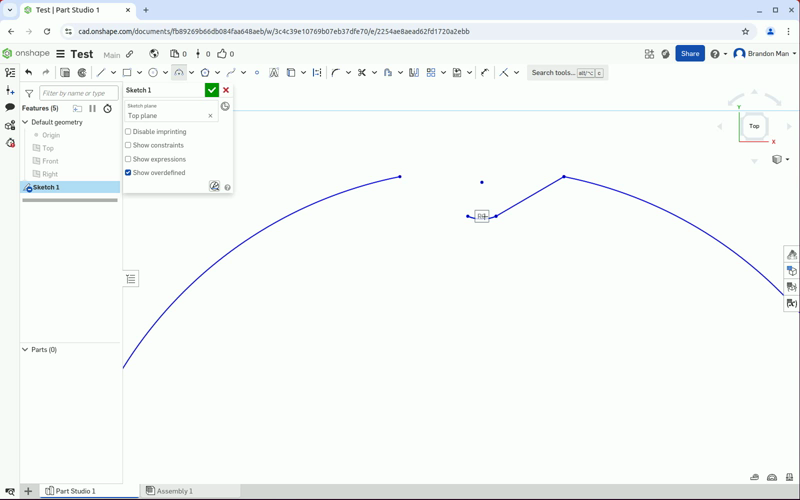
scroll(-6)
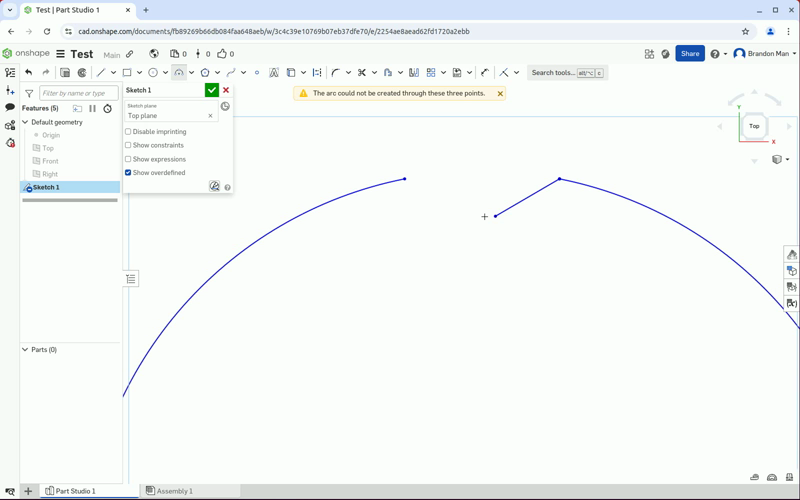
scroll(-6)
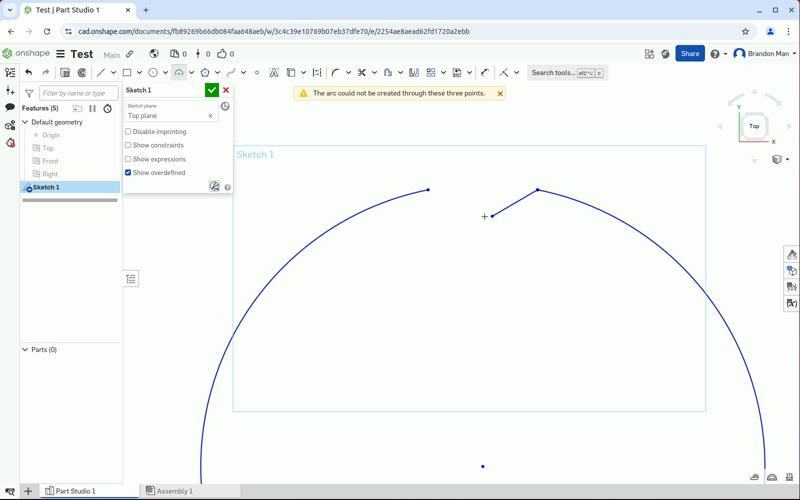
scroll(-6)
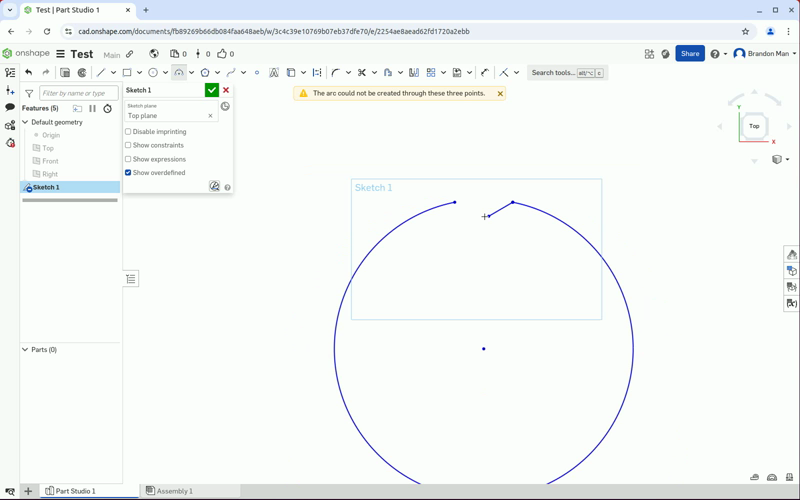
scroll(-6)
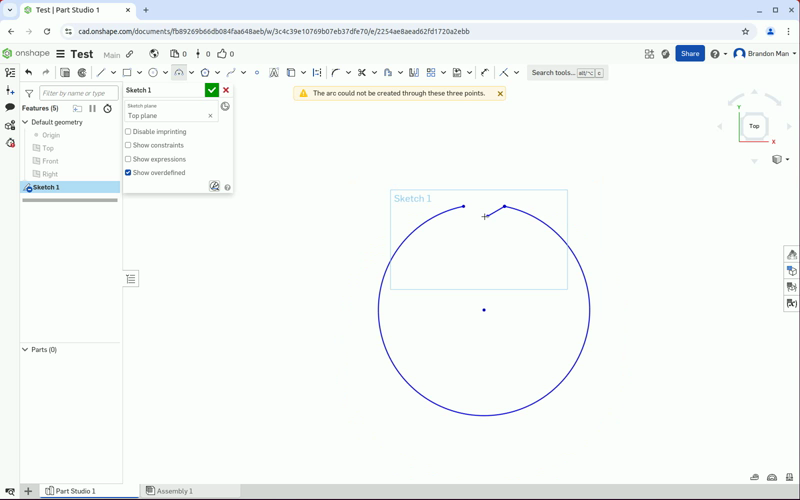
scroll(-6)
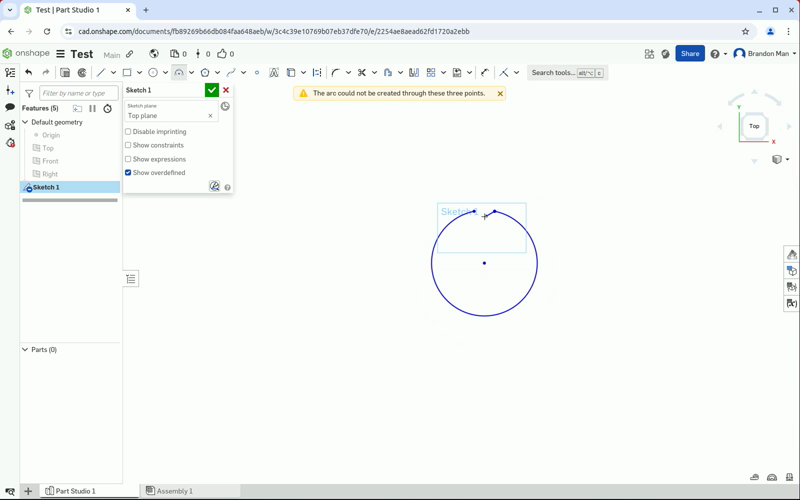
scroll(-6)
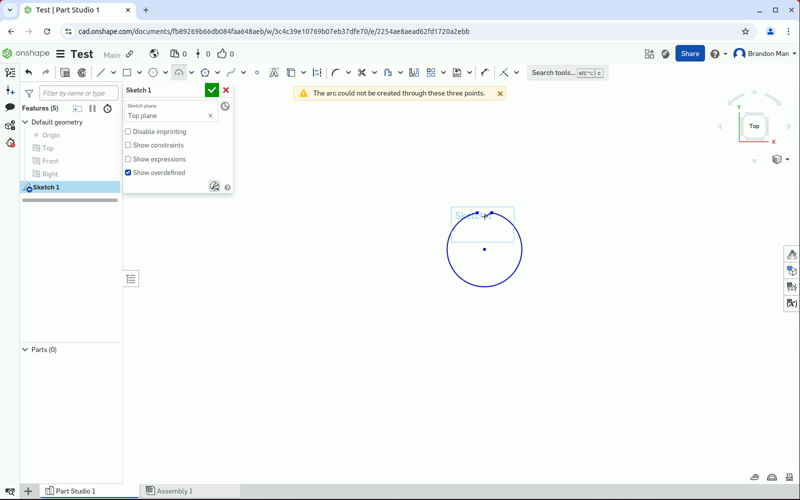
key_up(shift)
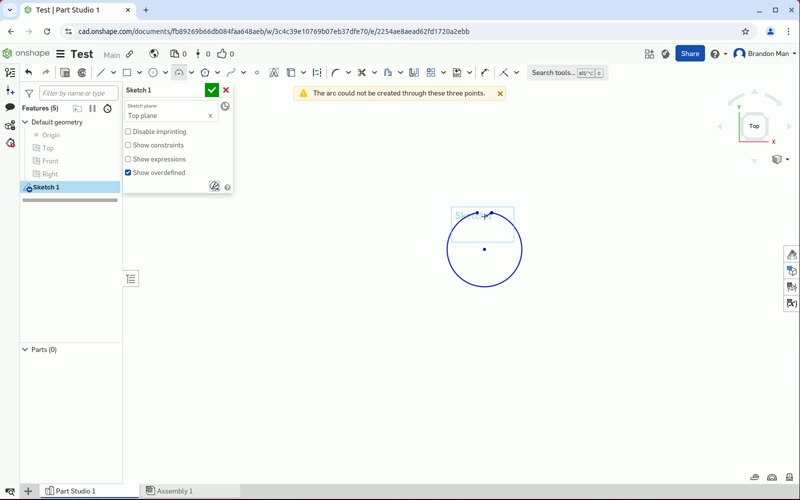
key(esc)
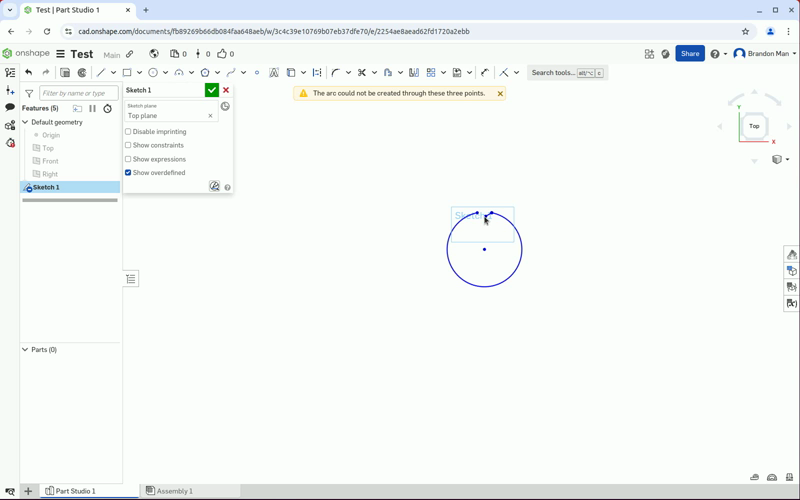
key(l)
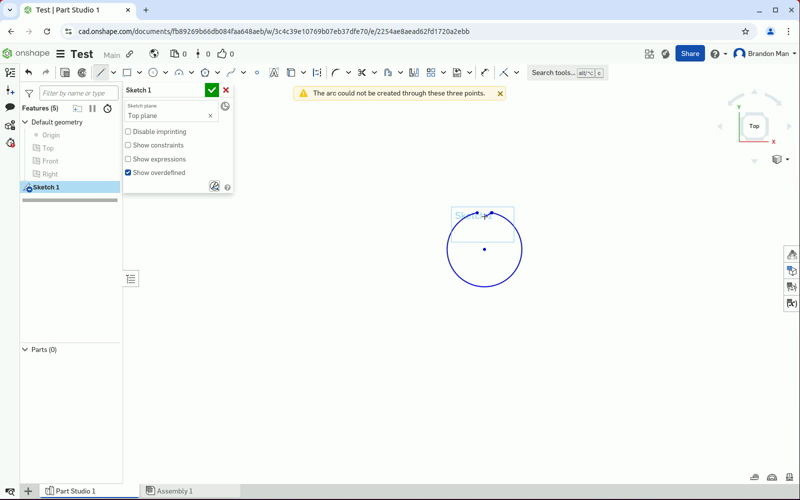
mouse_move(483, 216)
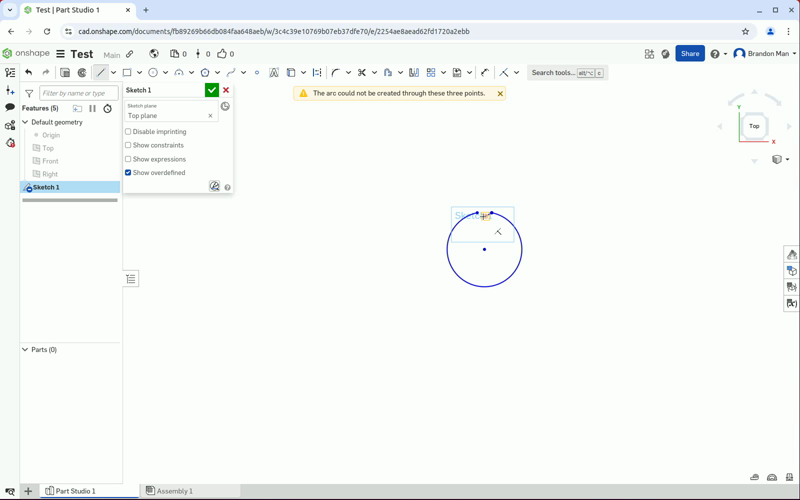
scroll(6)
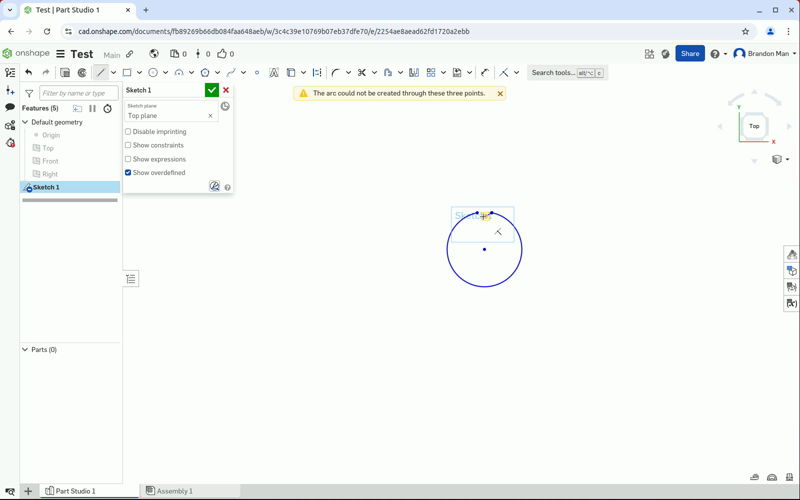
scroll(6)
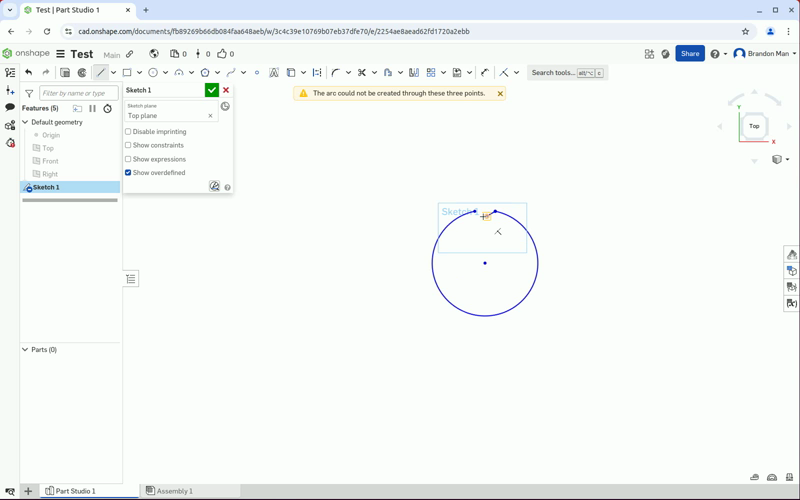
scroll(6)
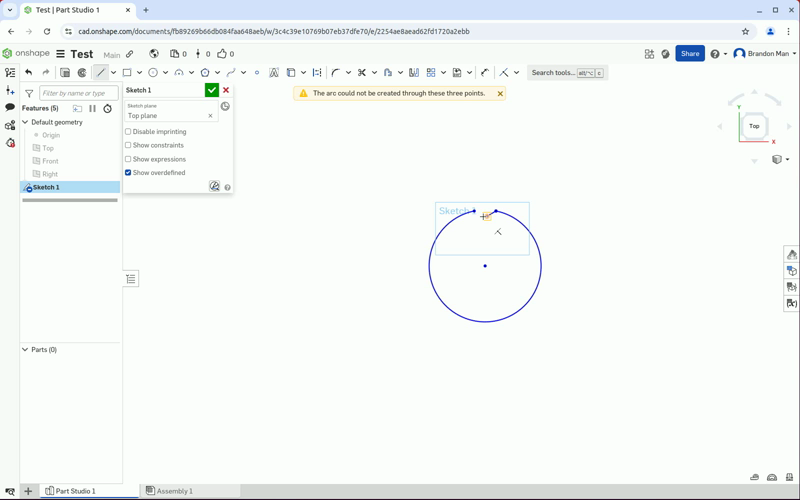
scroll(6)
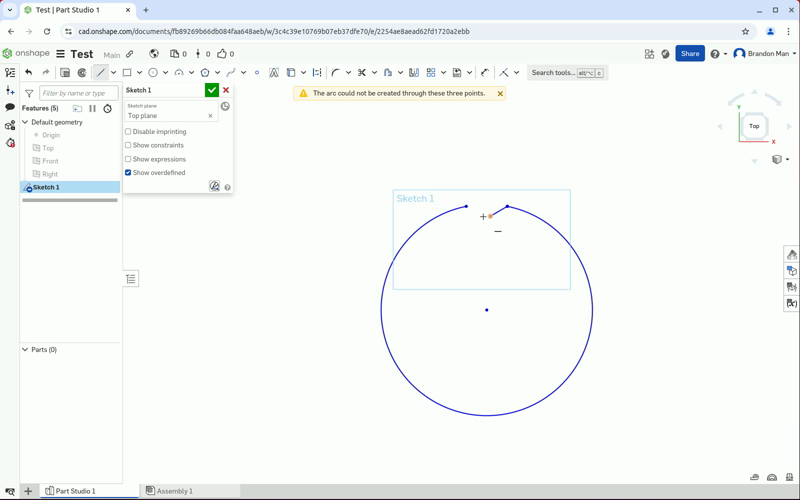
scroll(6)
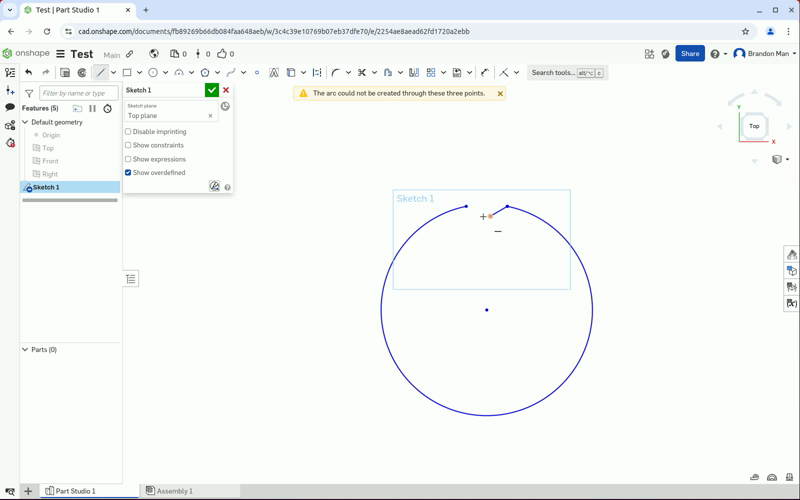
scroll(6)
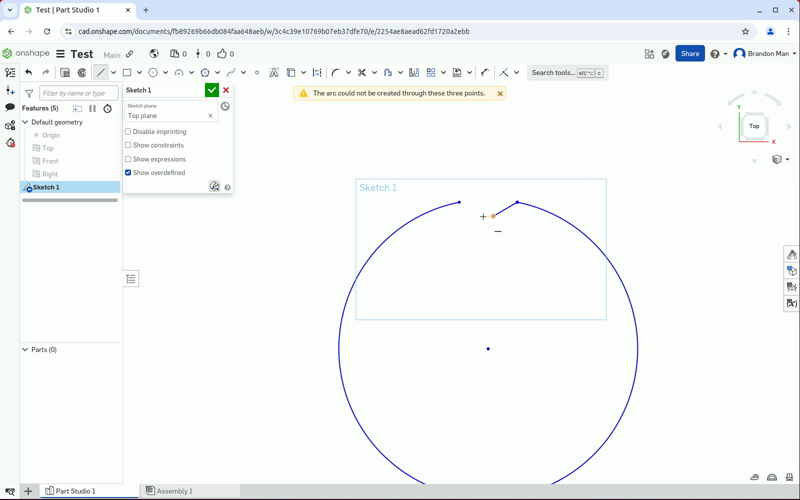
scroll(6)
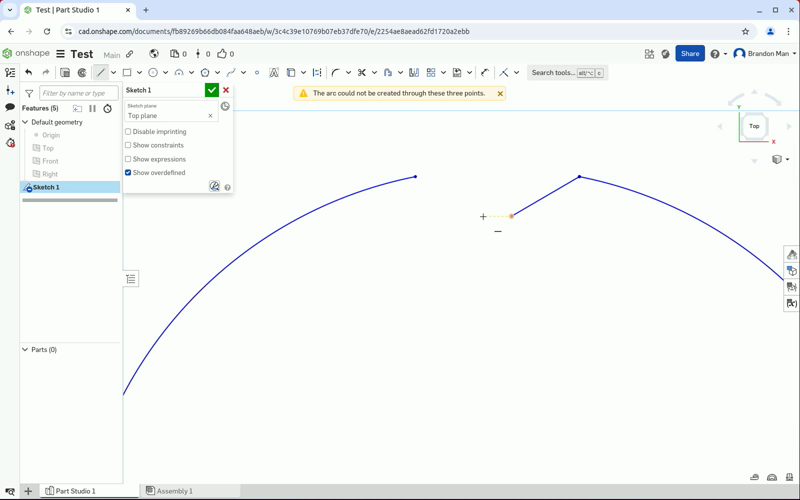
click(483, 216)
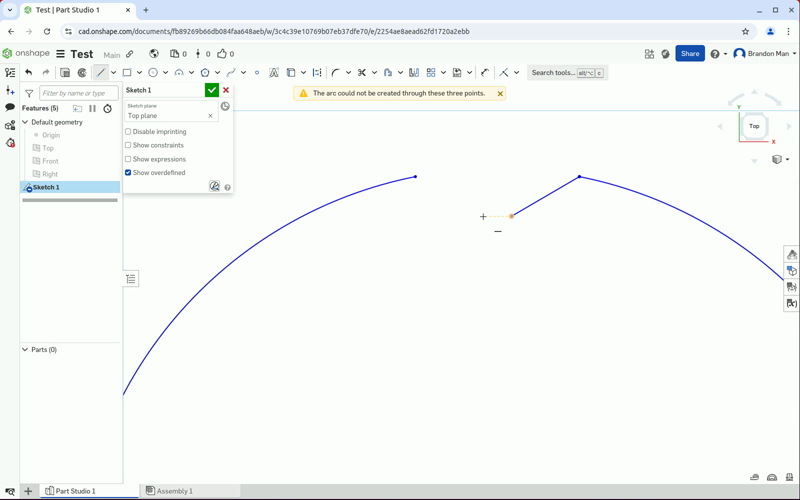
scroll(-6)
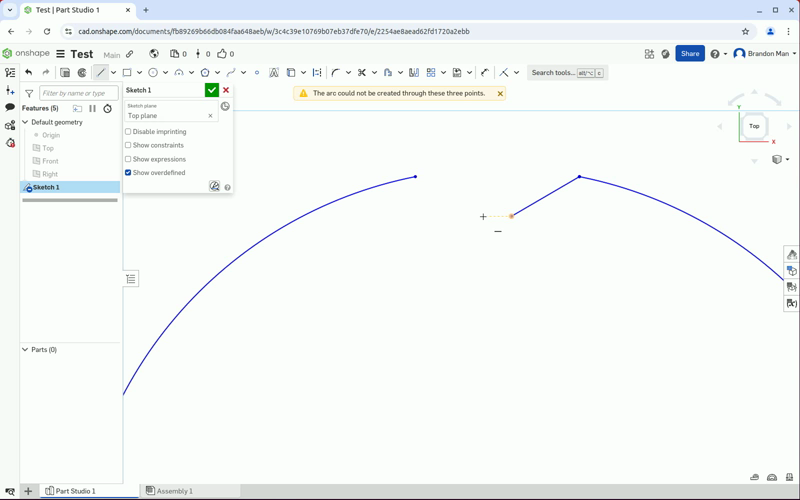
scroll(-6)
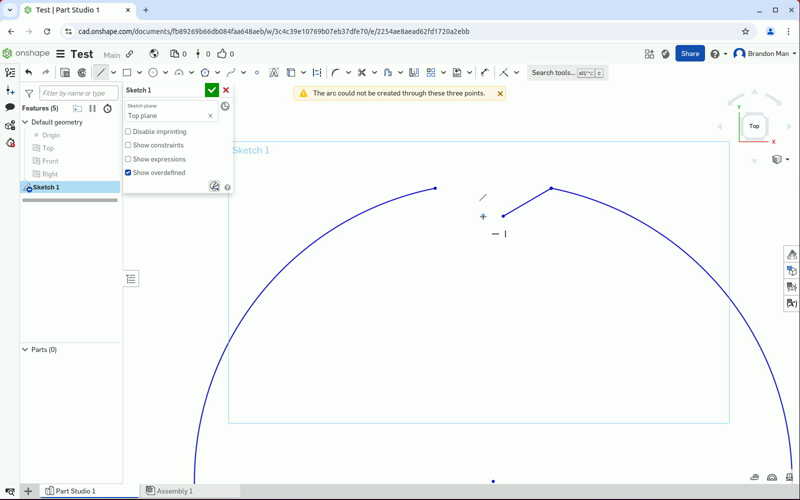
scroll(-6)
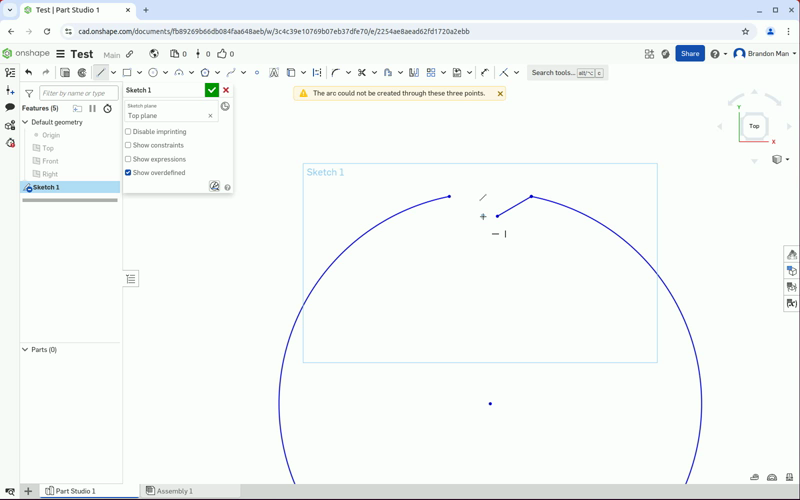
scroll(-6)
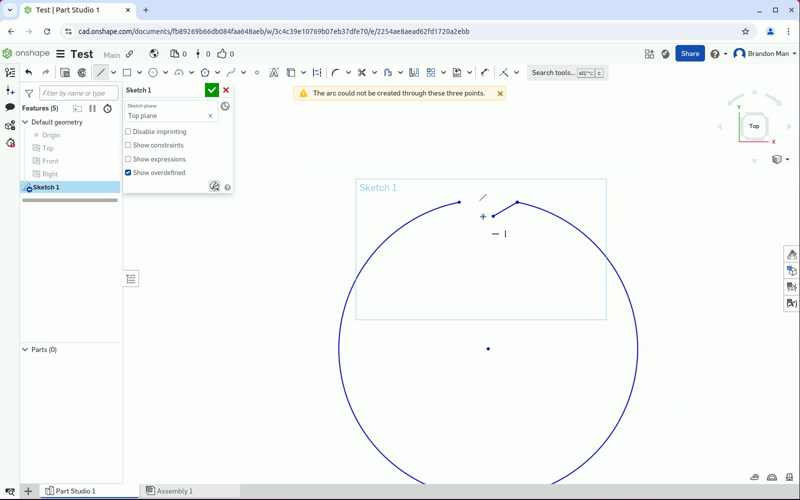
scroll(-6)
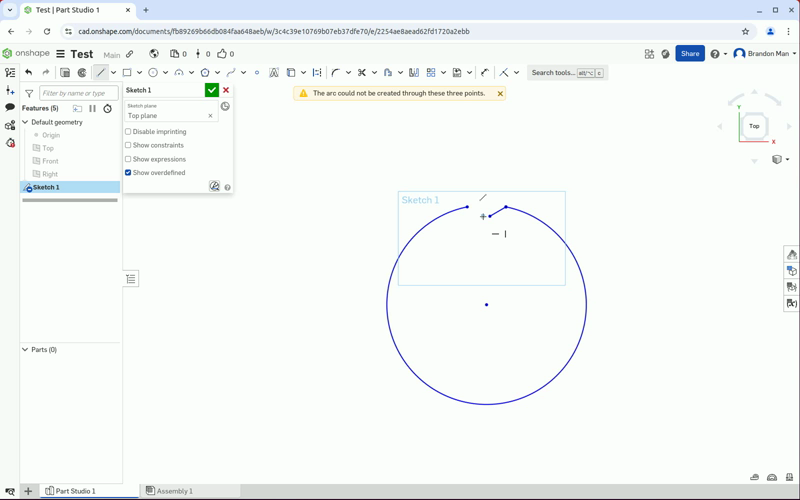
scroll(-6)
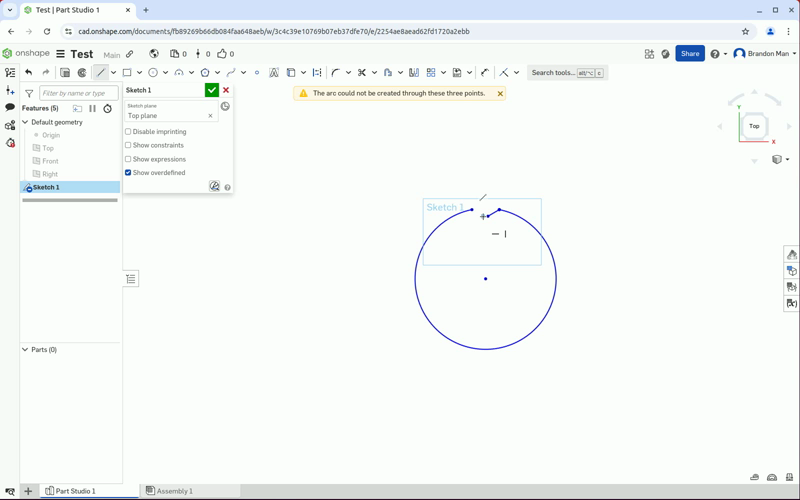
scroll(-6)
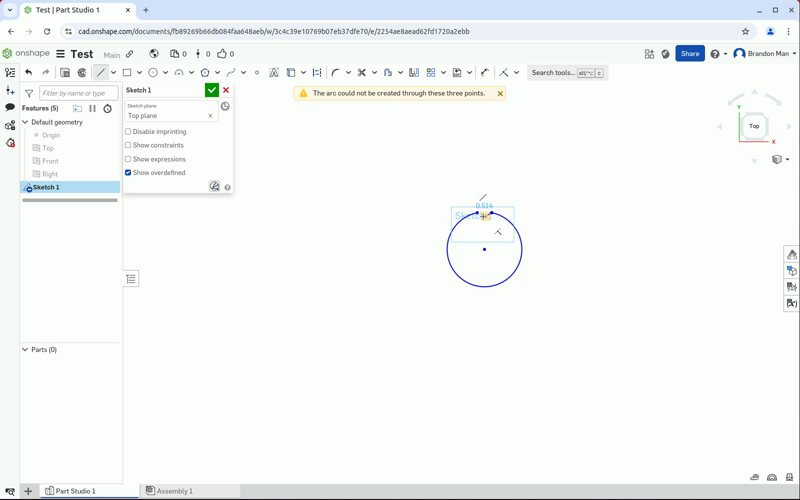
mouse_move(513, 216)
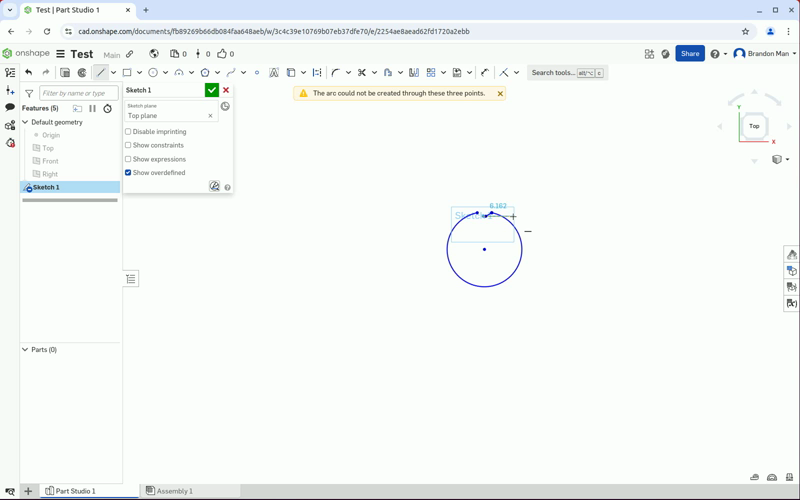
key_down(shift)
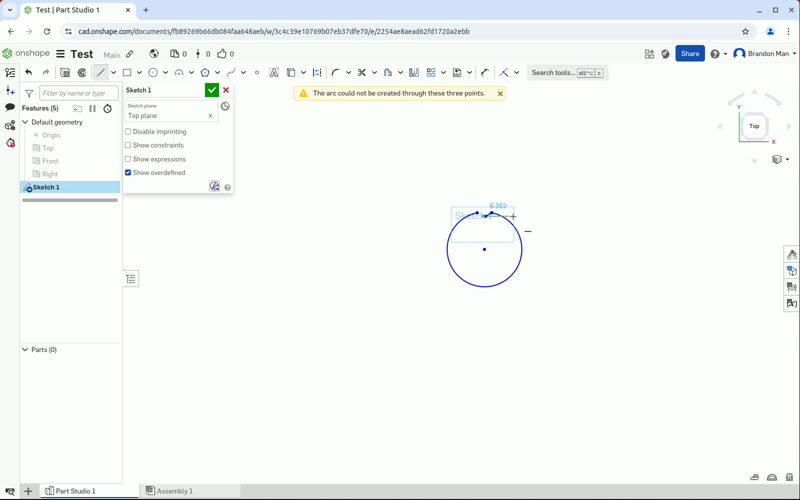
mouse_move(477, 212)
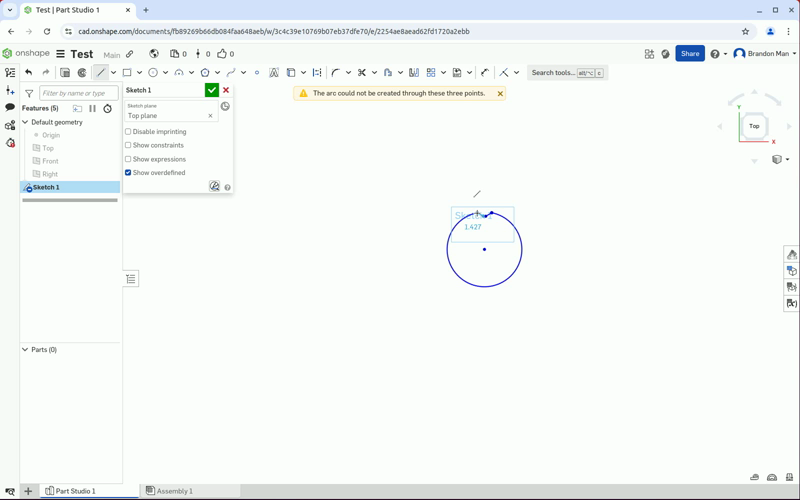
scroll(6)
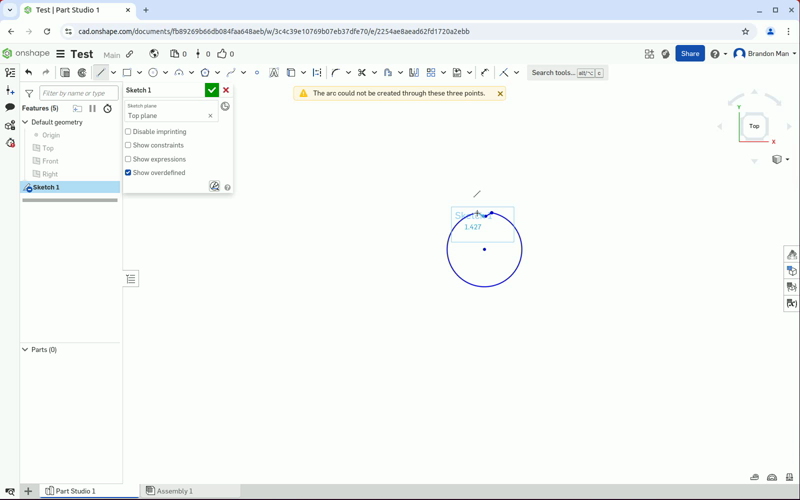
scroll(6)
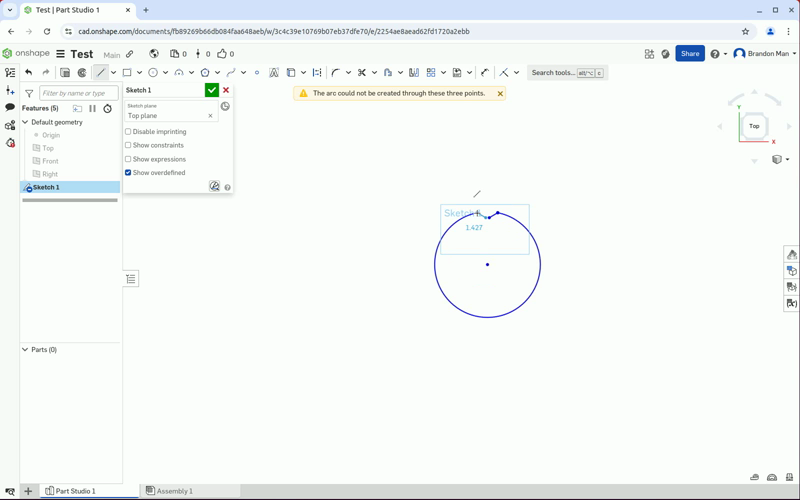
scroll(6)
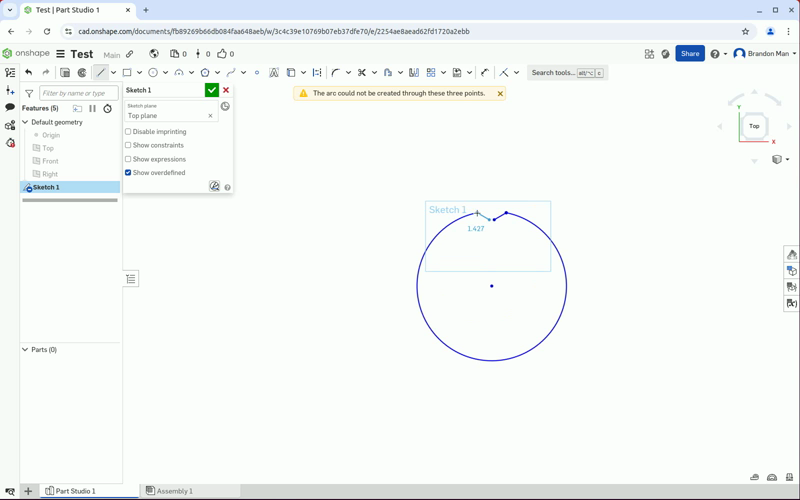
scroll(6)
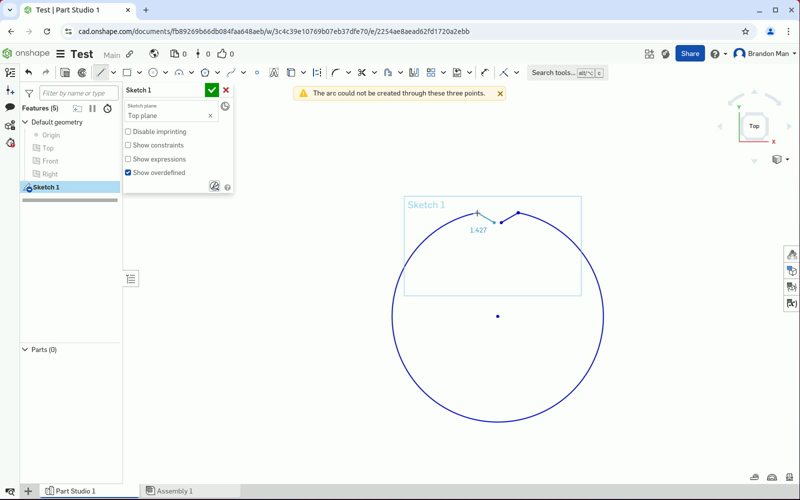
scroll(6)
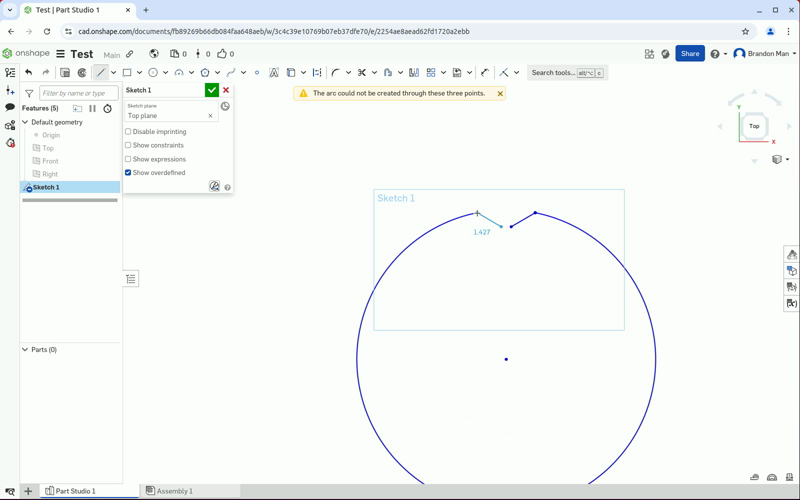
scroll(6)
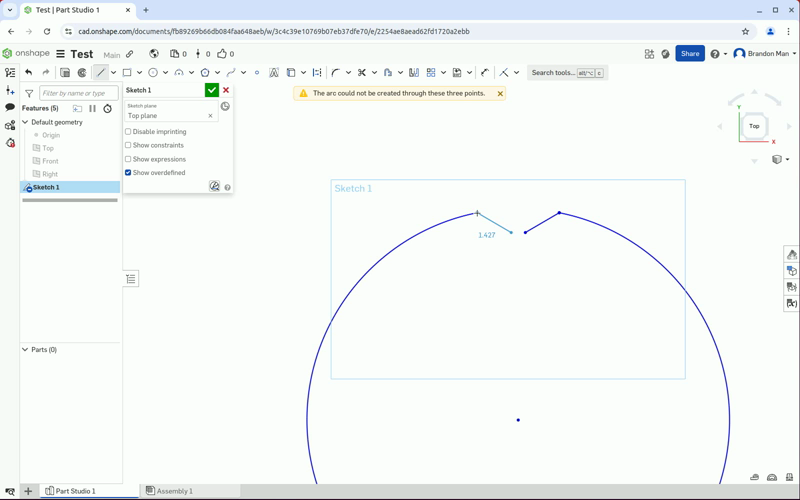
scroll(6)
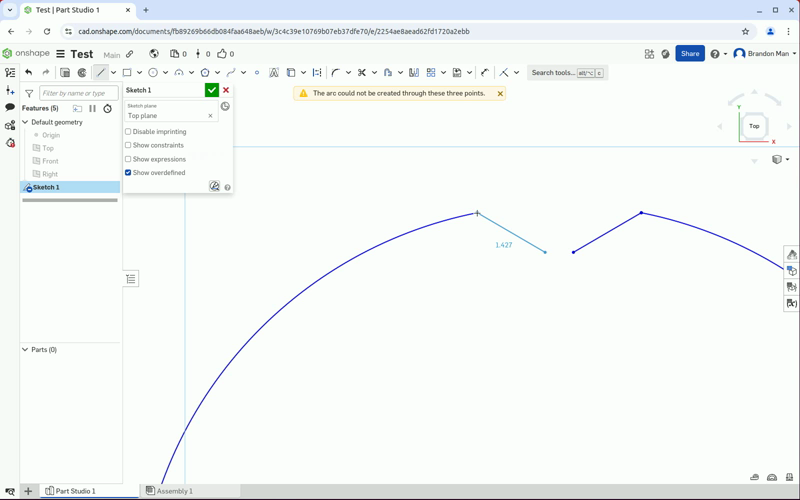
key_up(shift)
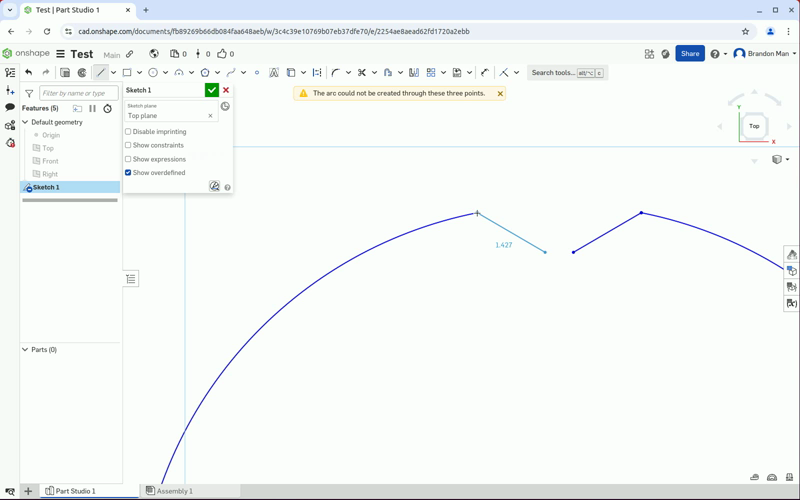
click(477, 212)
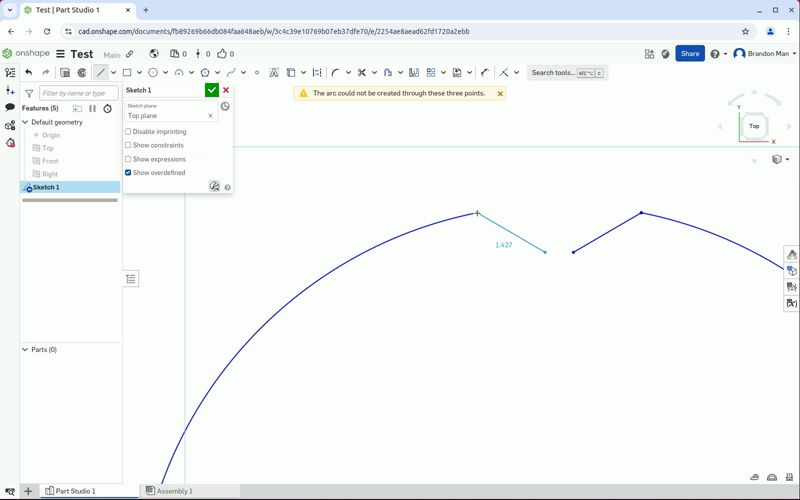
scroll(-6)
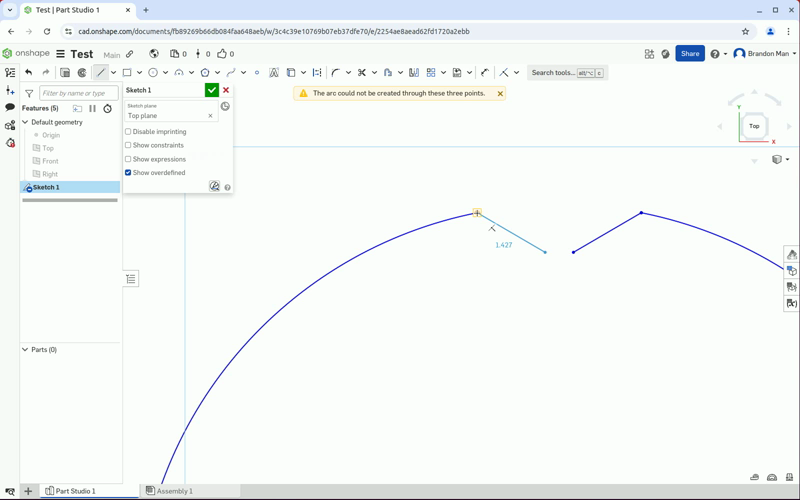
scroll(-6)
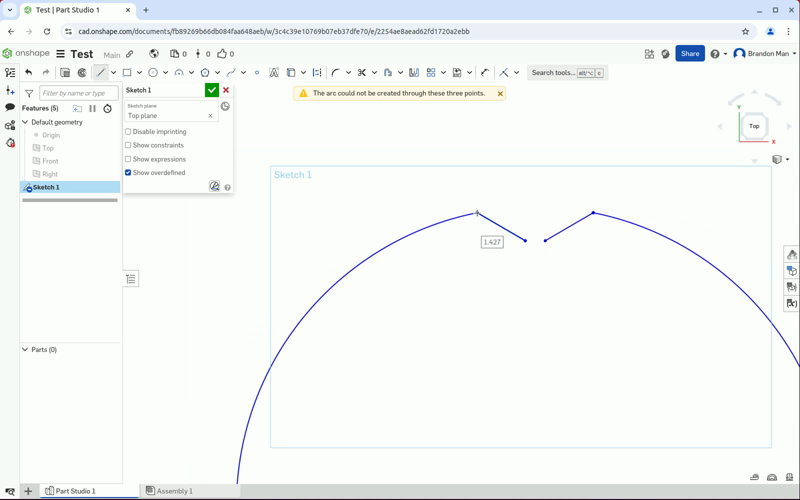
scroll(-6)
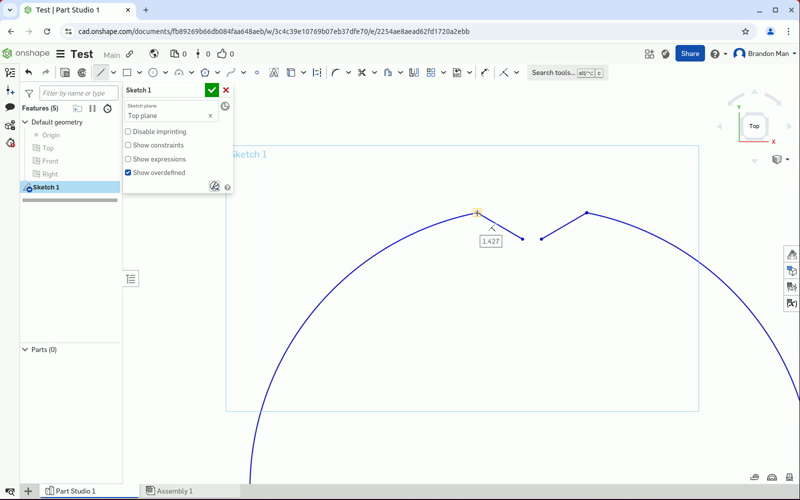
scroll(-6)
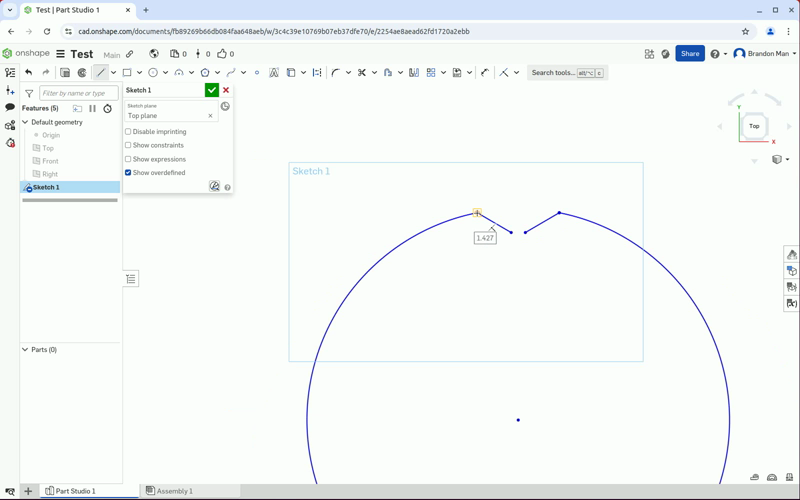
scroll(-6)
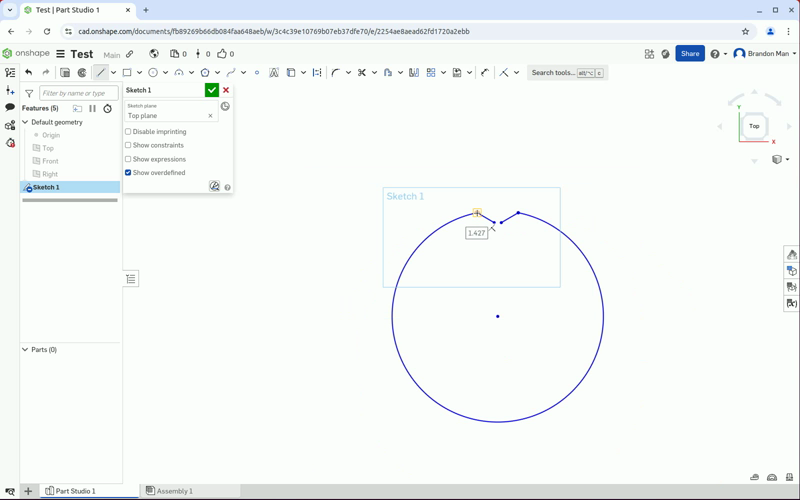
scroll(-6)
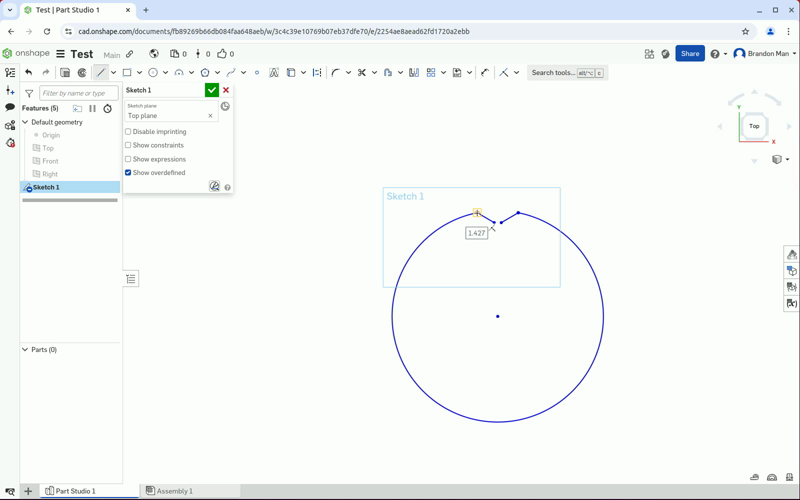
scroll(-6)
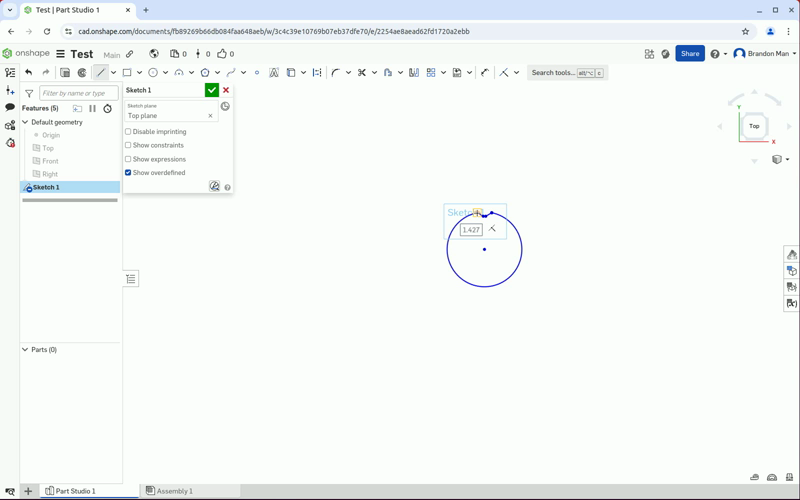
key(esc)
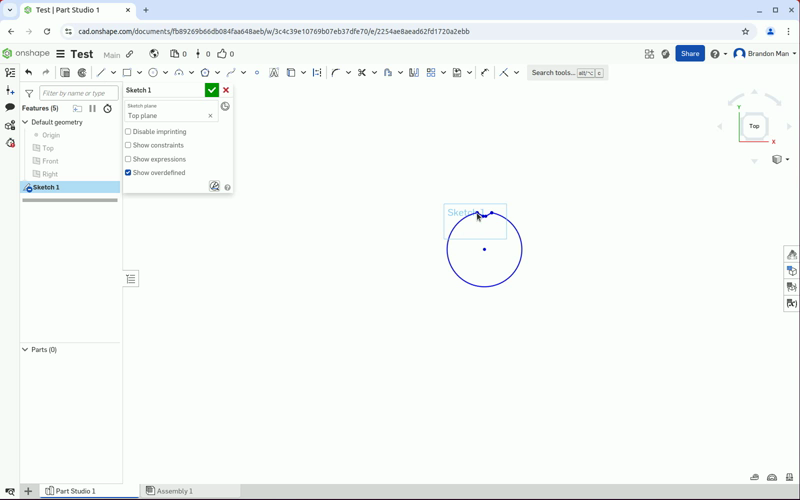
key(c)
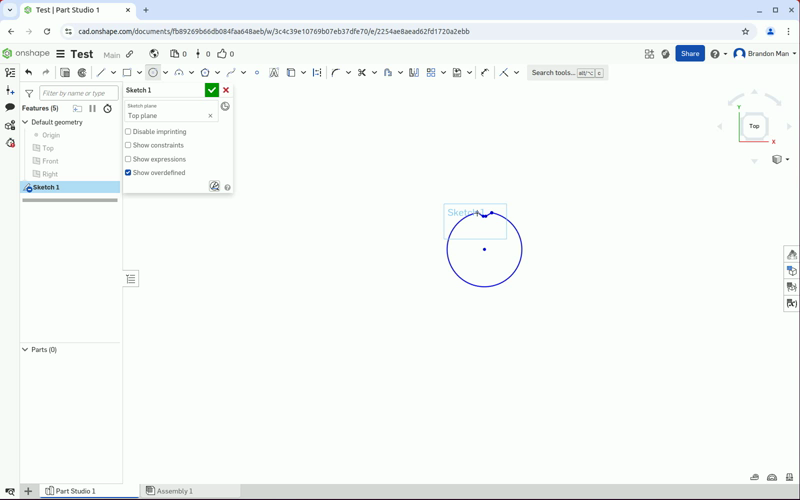
key_down(shift)
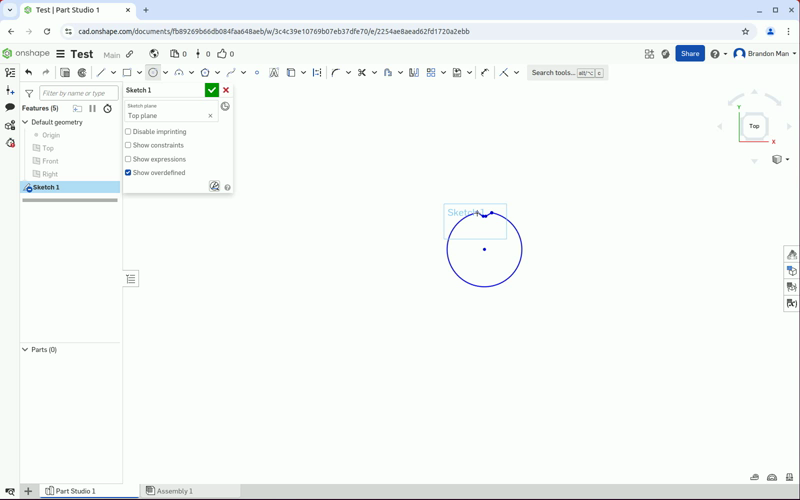
mouse_move(484, 248)
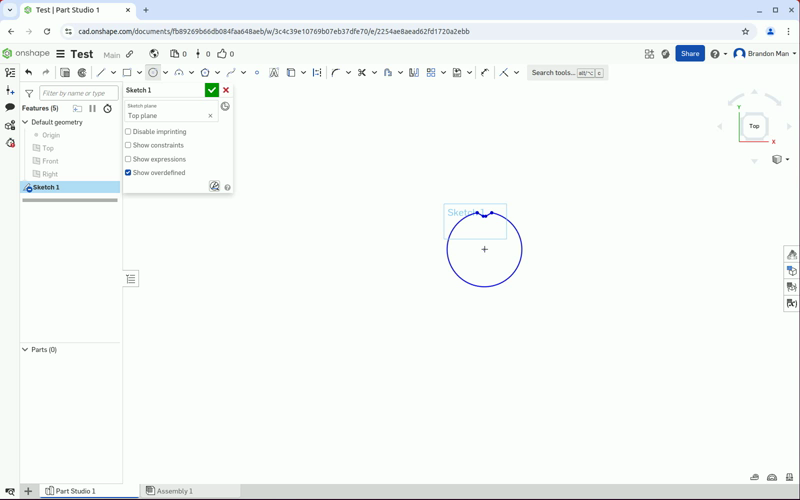
scroll(6)
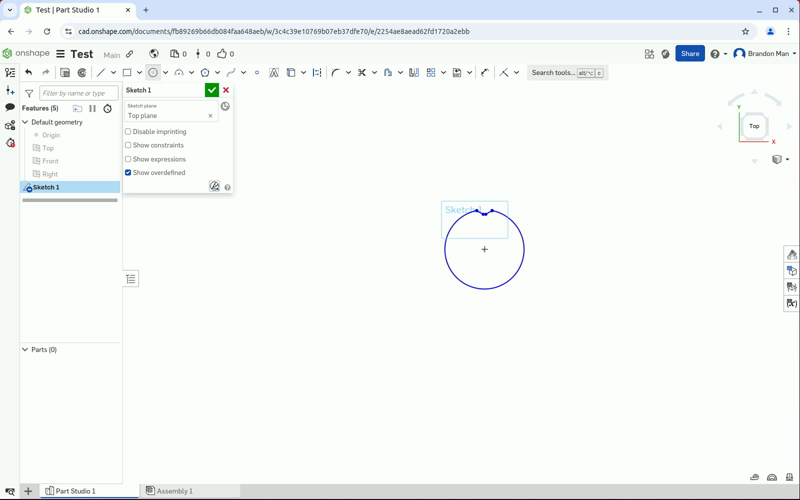
scroll(6)
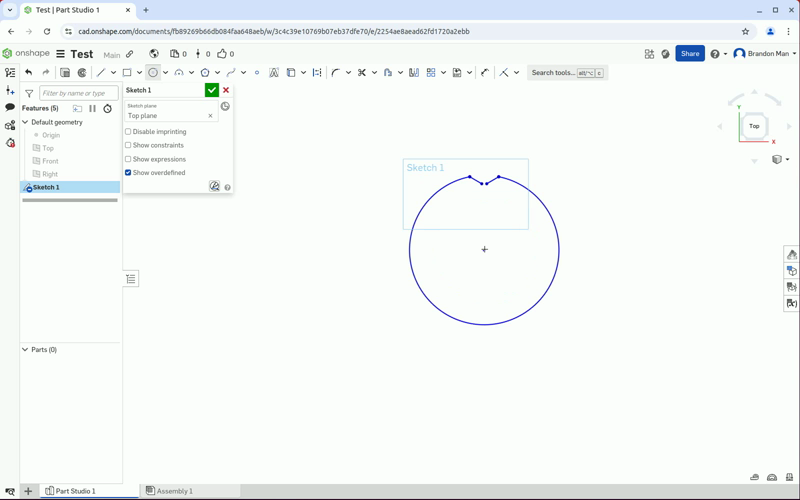
scroll(6)
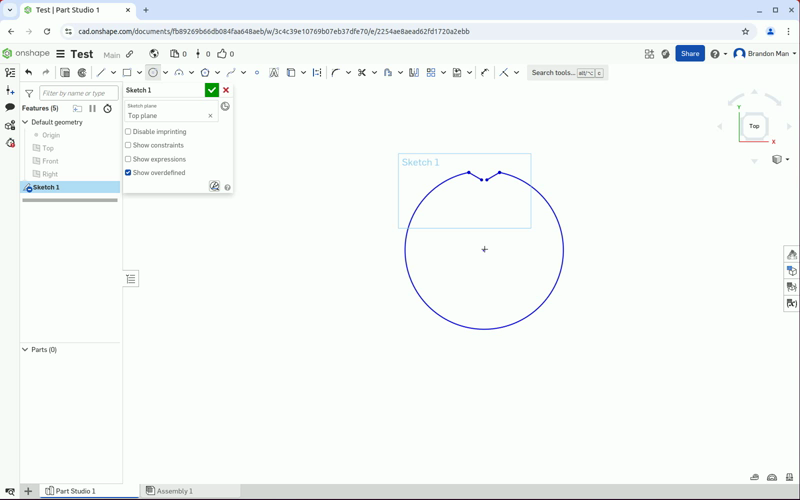
scroll(6)
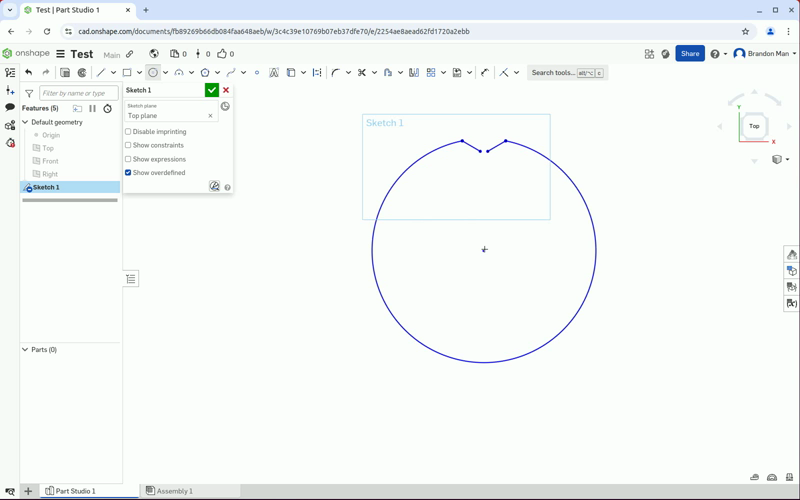
scroll(6)
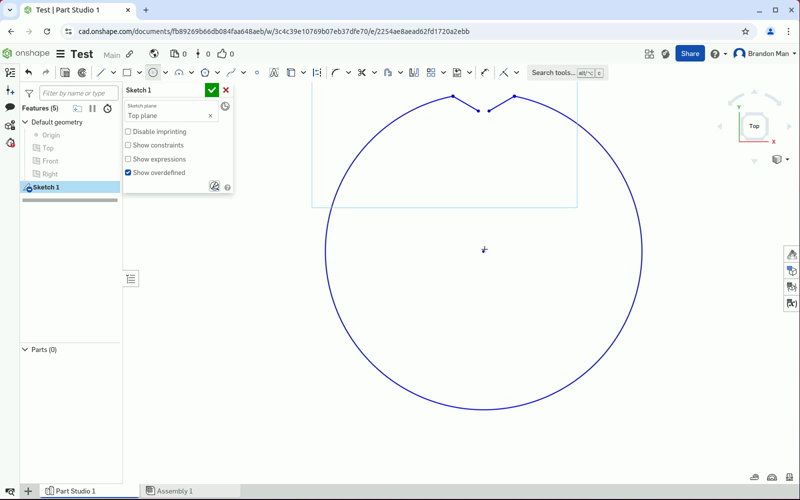
scroll(6)
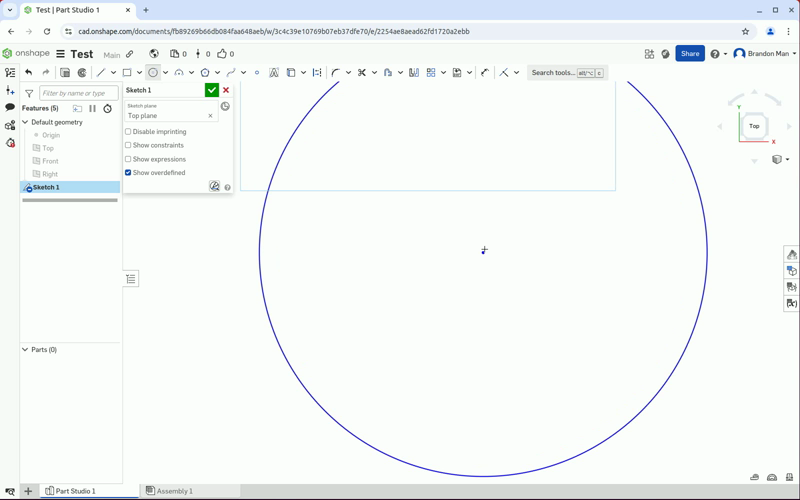
scroll(6)
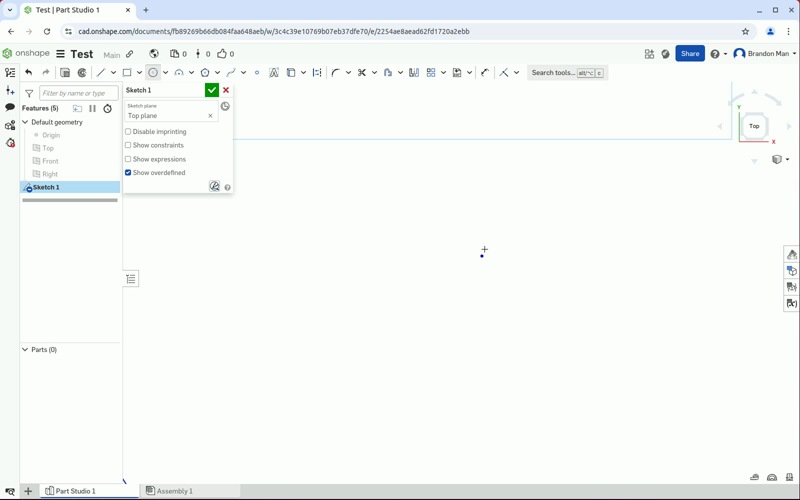
click(484, 248)
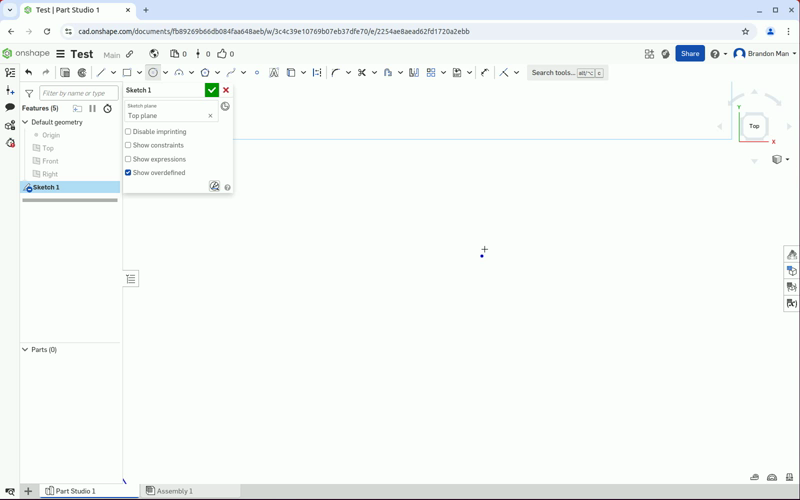
scroll(-6)
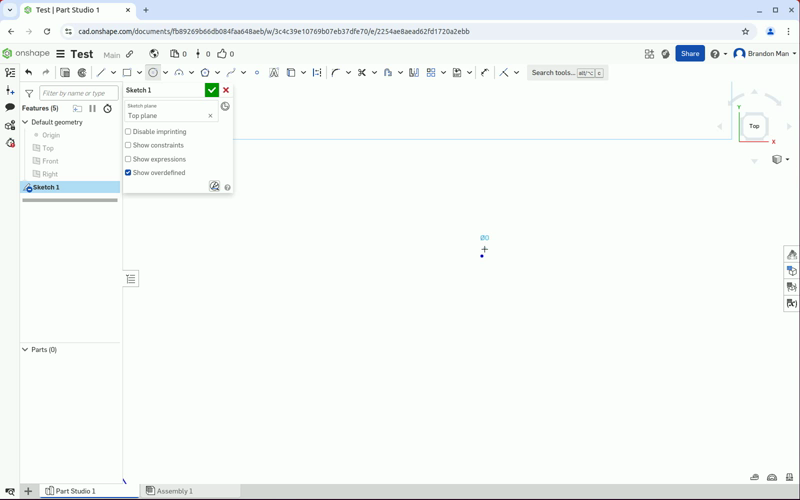
scroll(-6)
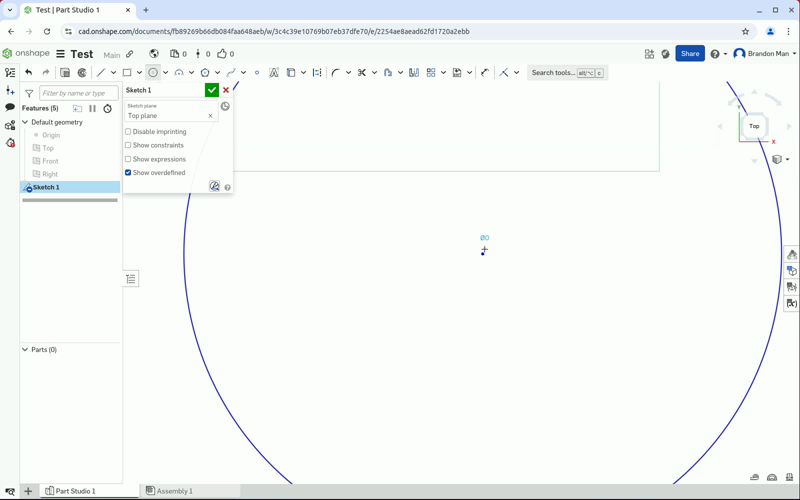
scroll(-6)
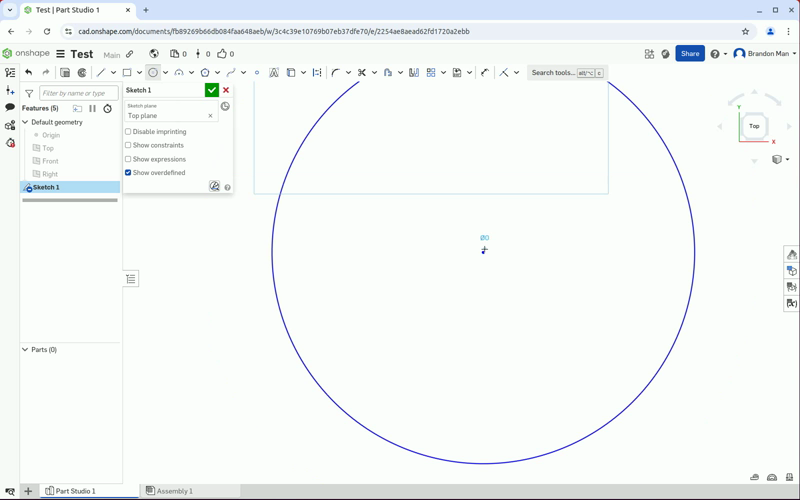
scroll(-6)
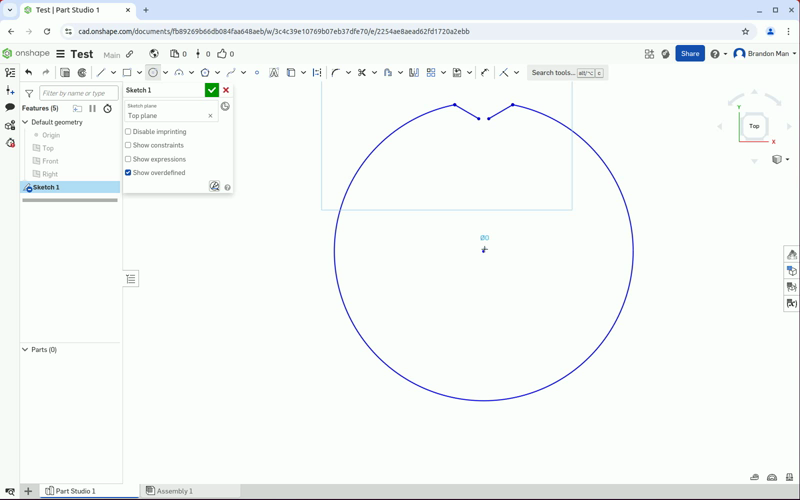
scroll(-6)
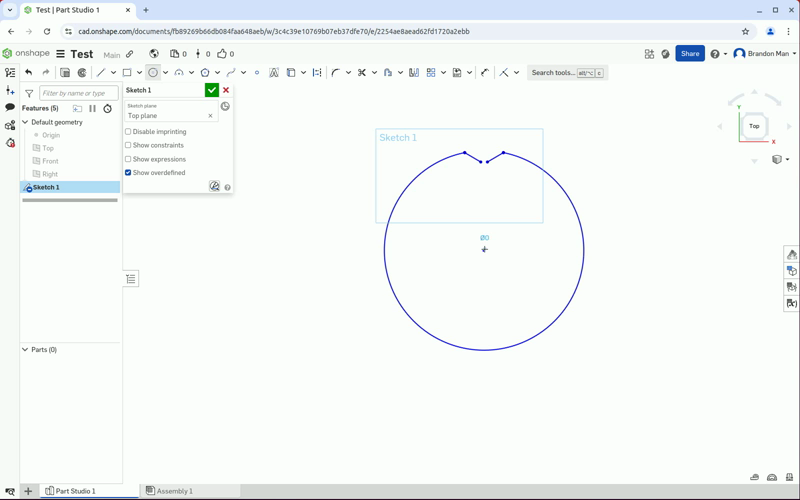
scroll(-6)
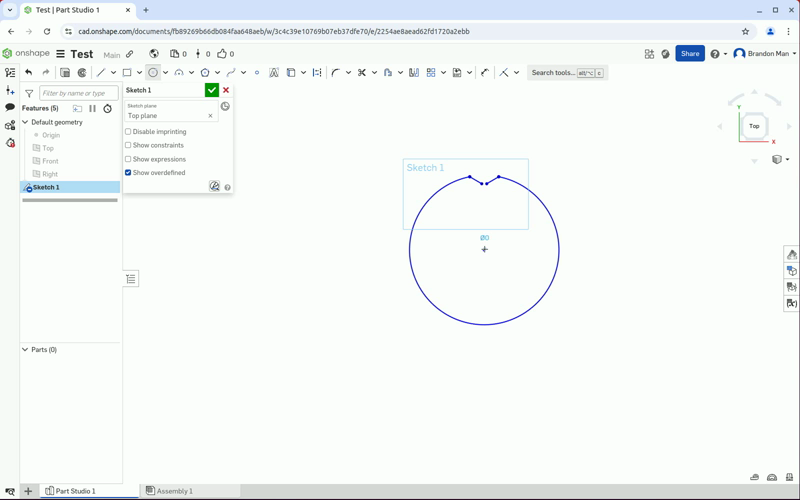
scroll(-6)
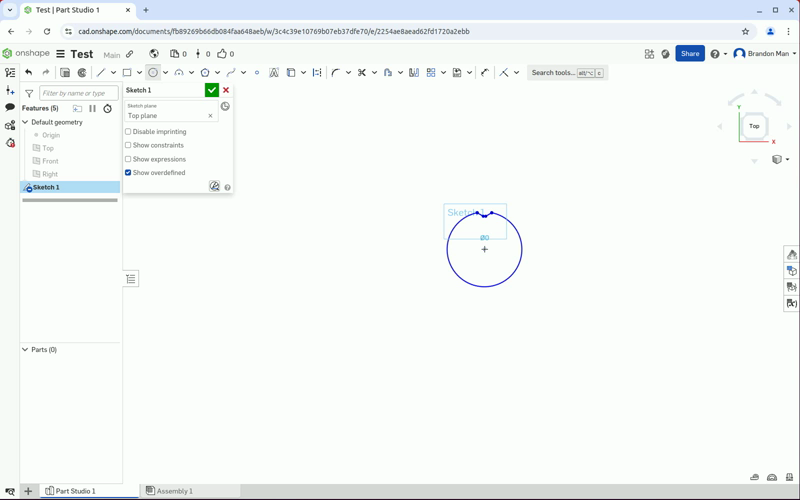
key_up(shift)
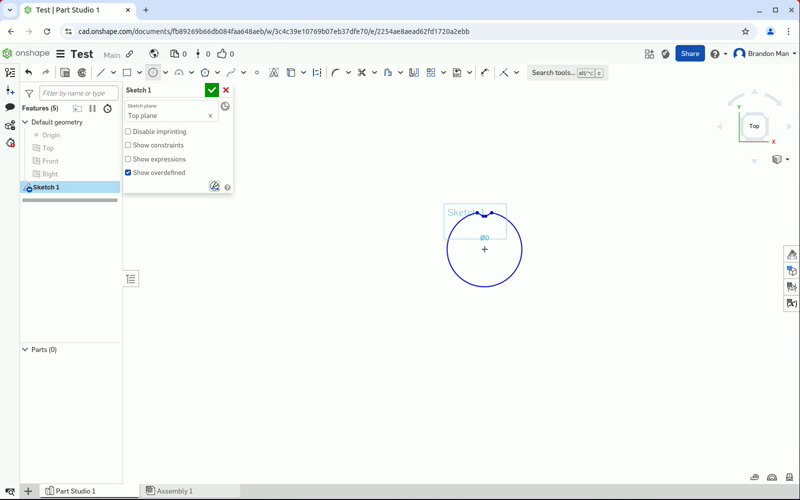
mouse_move(513, 248)
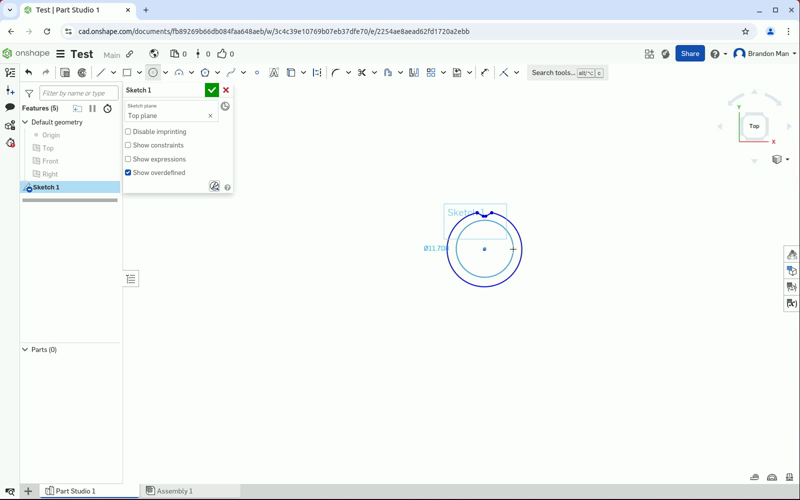
click(513, 248)
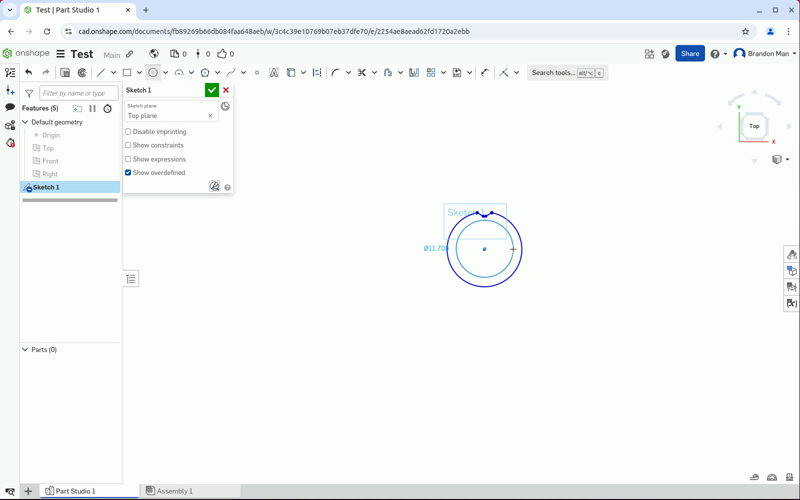
key(esc)
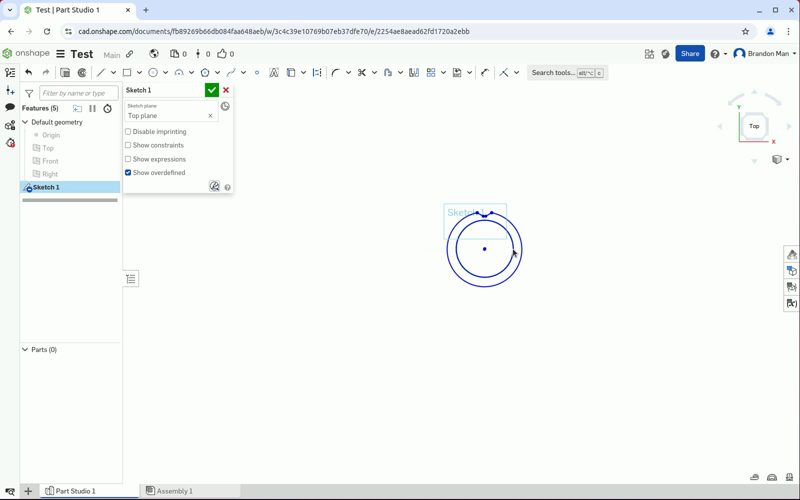
mouse_move(502, 224)
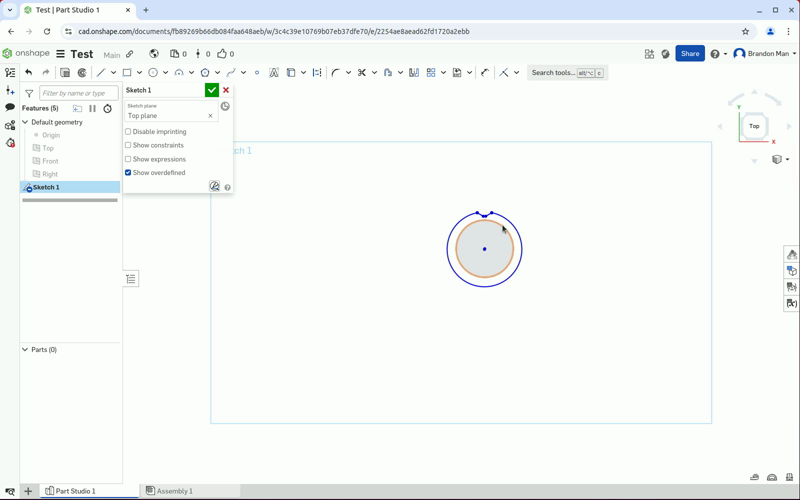
click(502, 224)
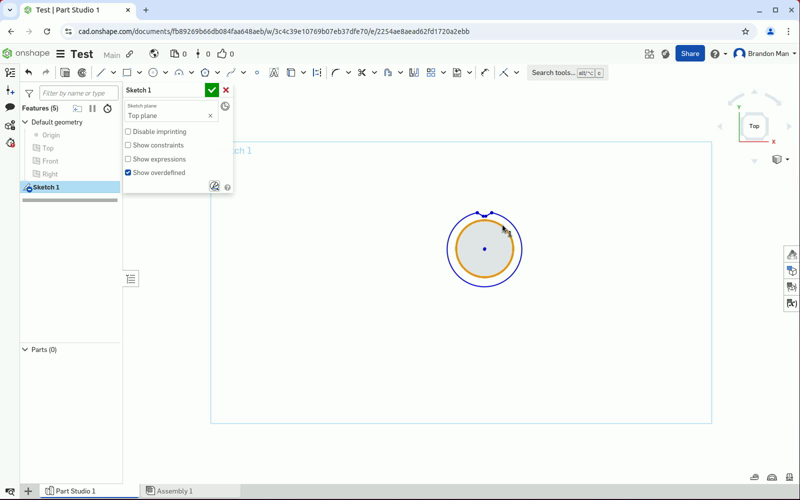
mouse_move(73, 352)
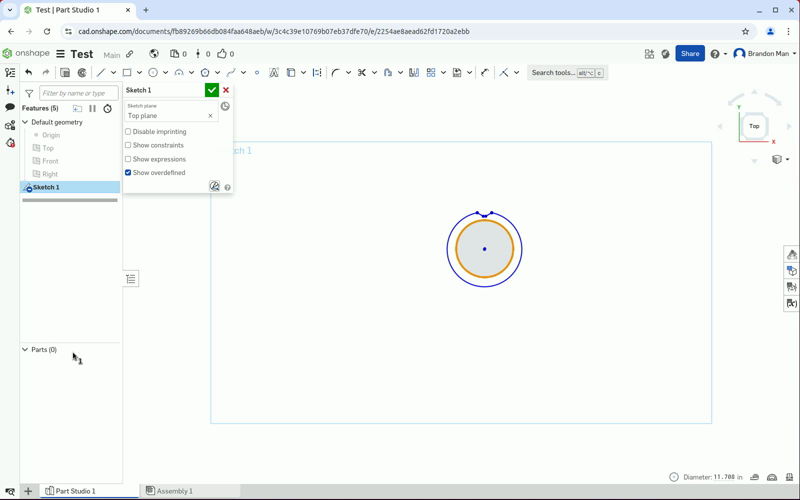
key(shift+y)
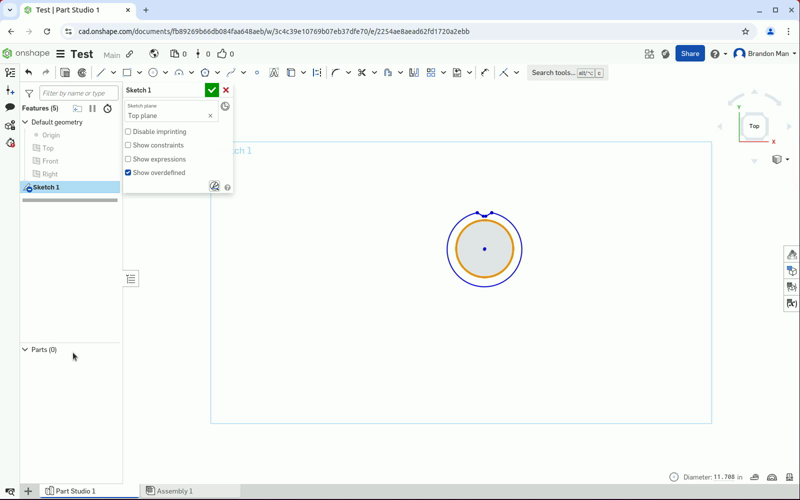
key(shift+e)
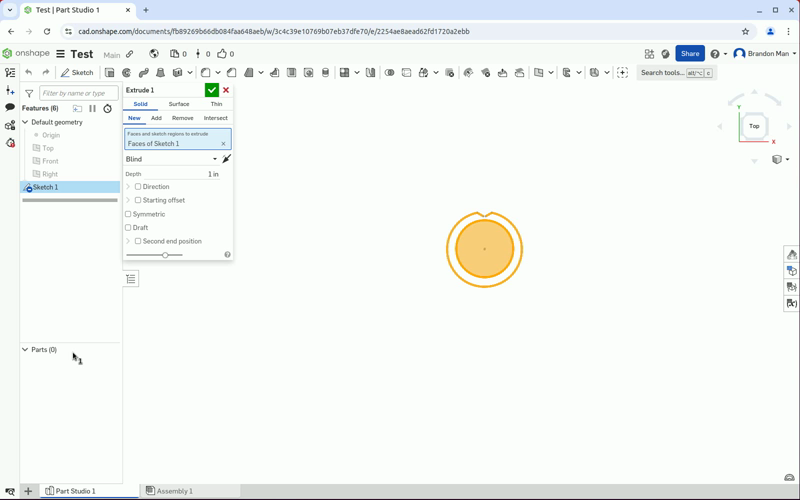
mouse_move(143, 106)
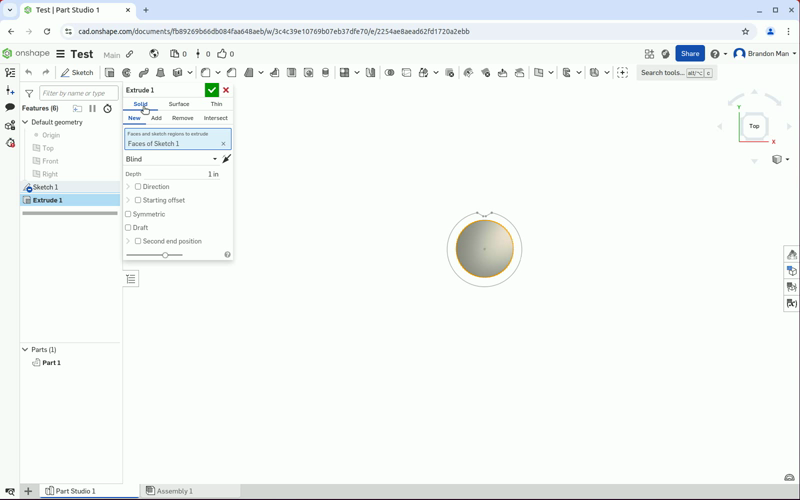
click(143, 106)
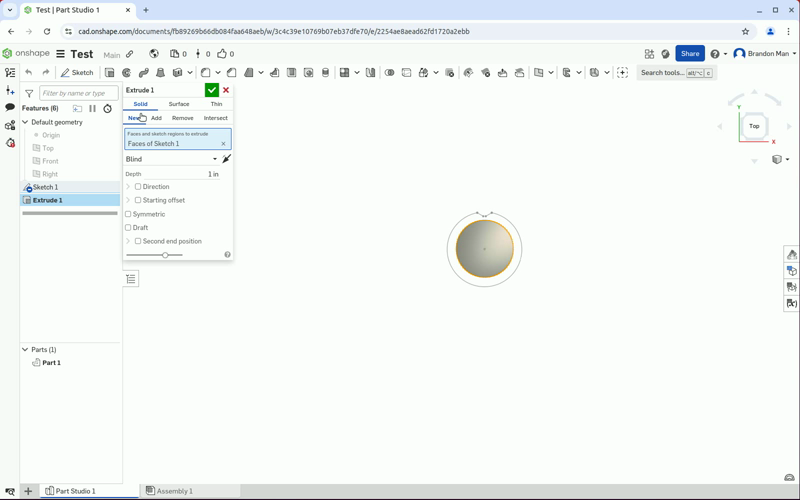
mouse_move(137, 120)
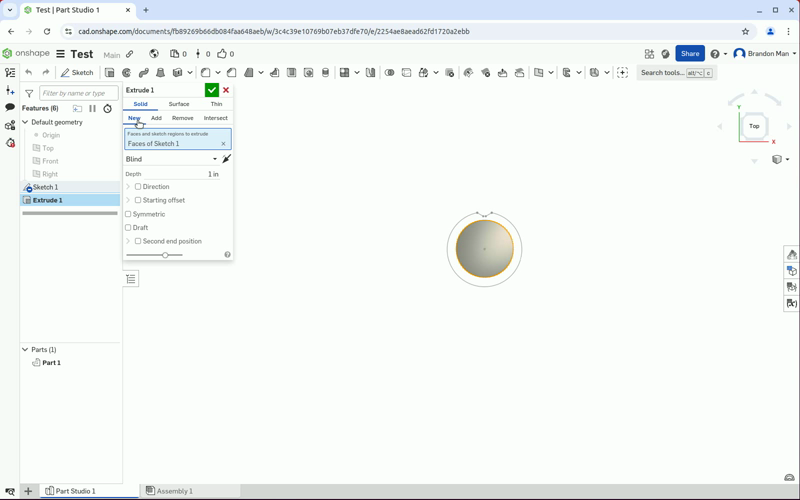
click(137, 120)
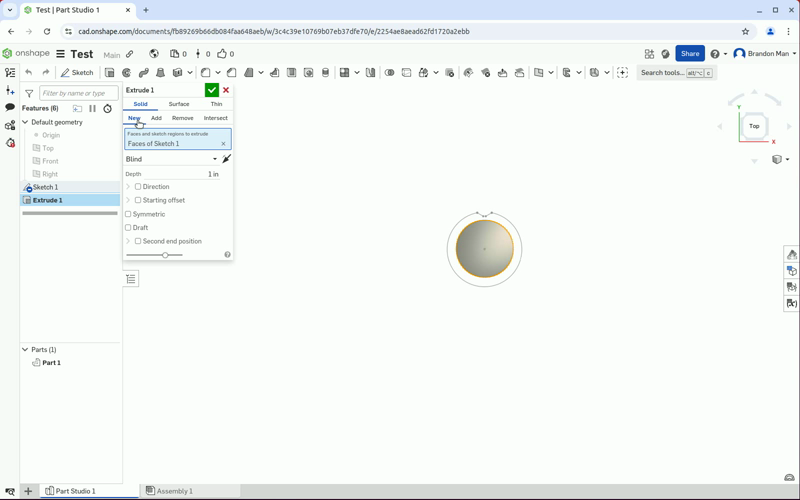
key(tab, 4)
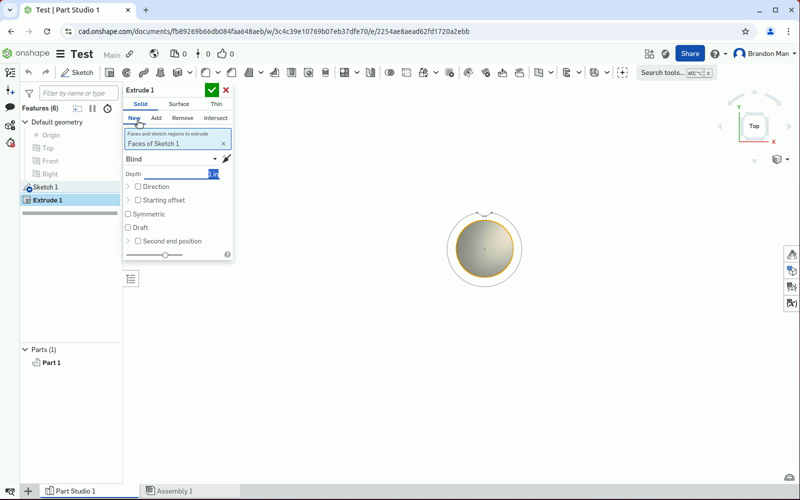
text(23.108)
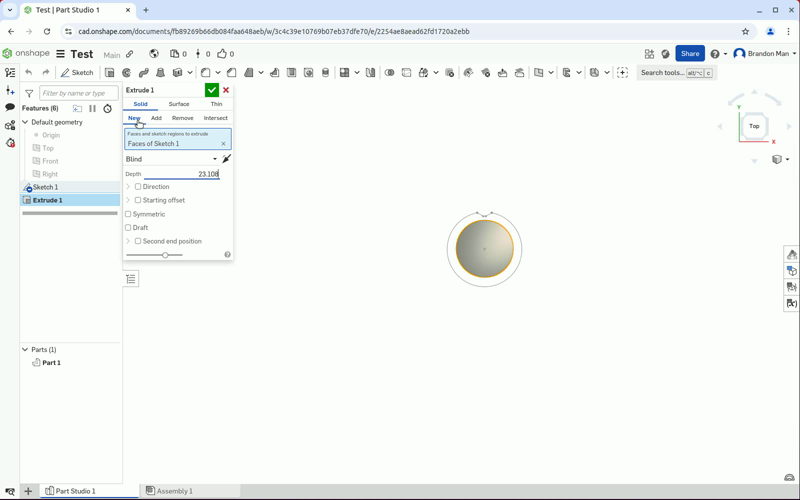
key(enter)
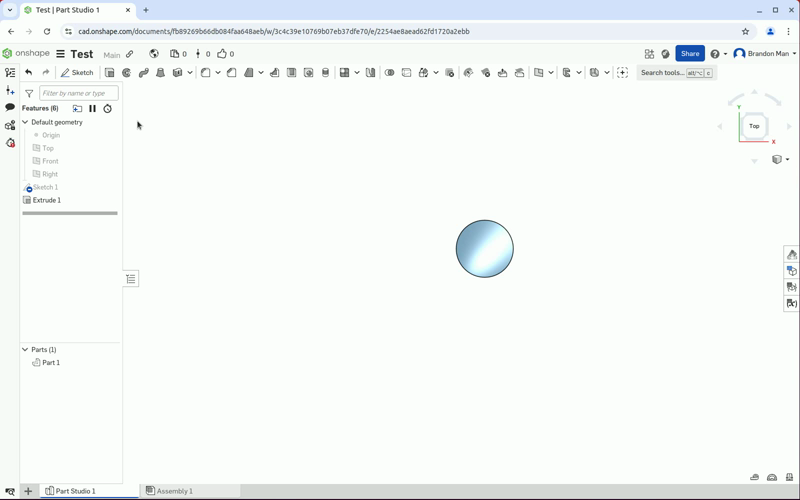
key(shift+h)
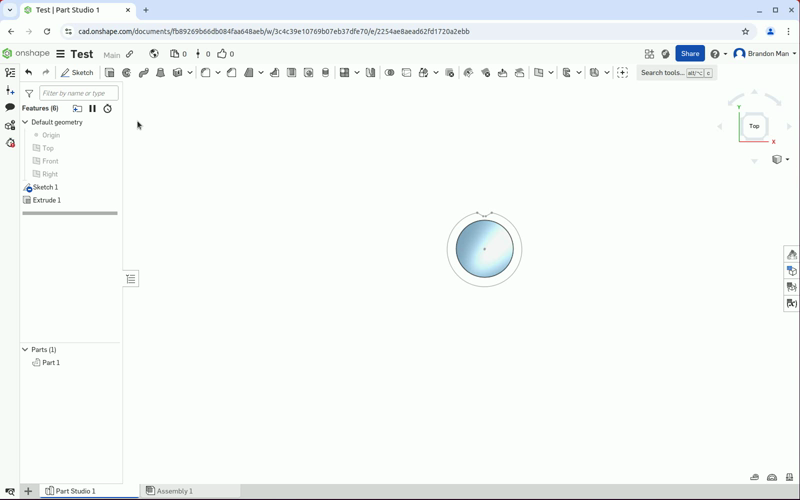
key(shift+h)
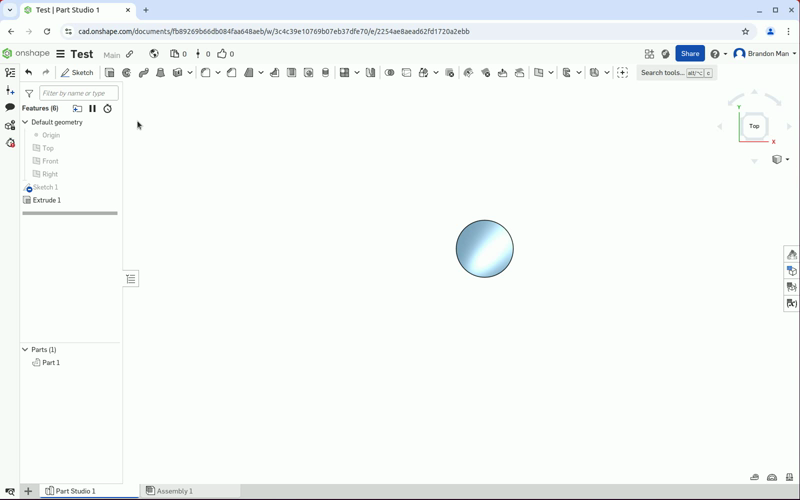
mouse_move(73, 189)
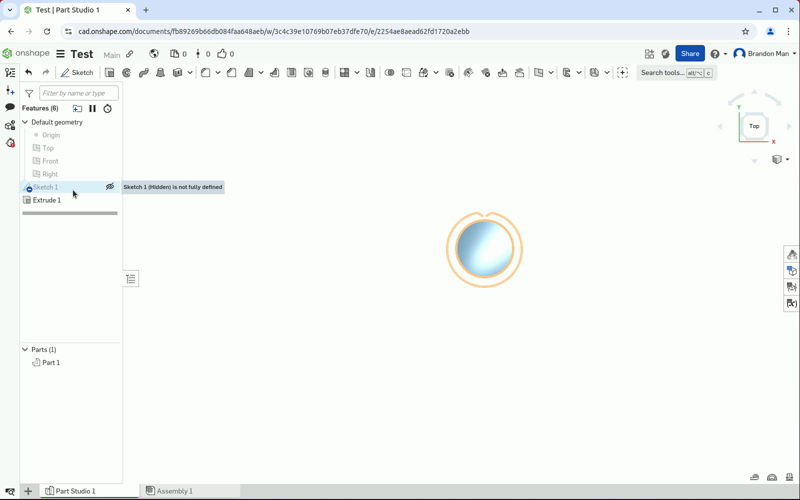
click(73, 189)
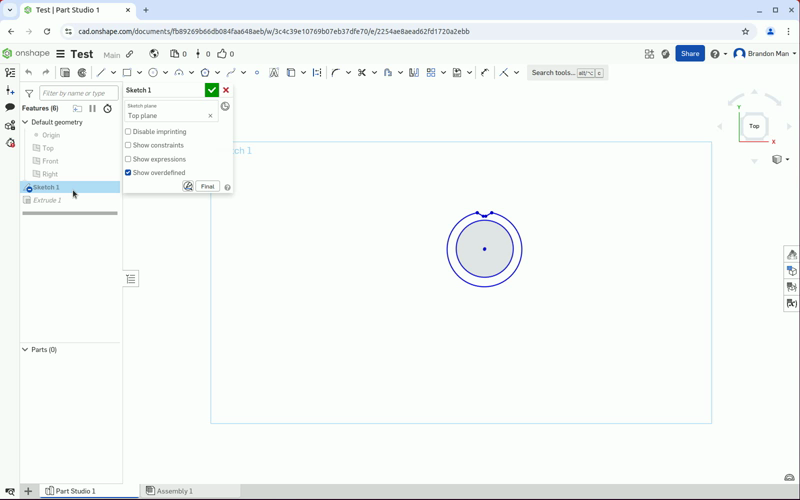
mouse_move(229, 92)
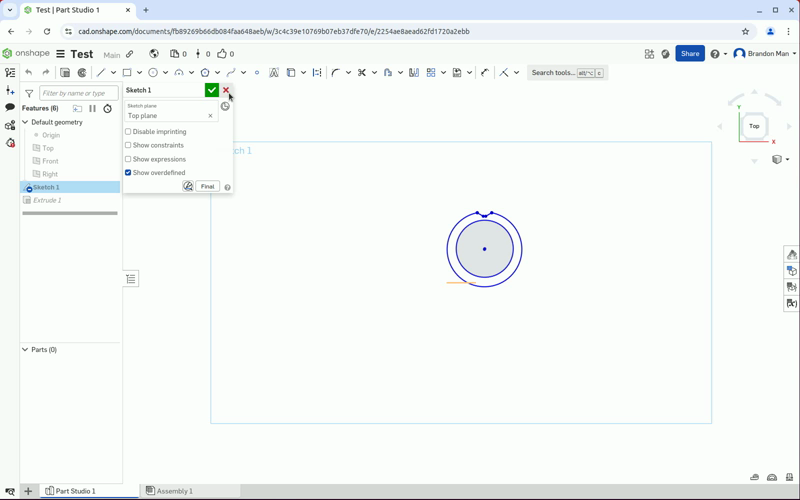
click(229, 92)
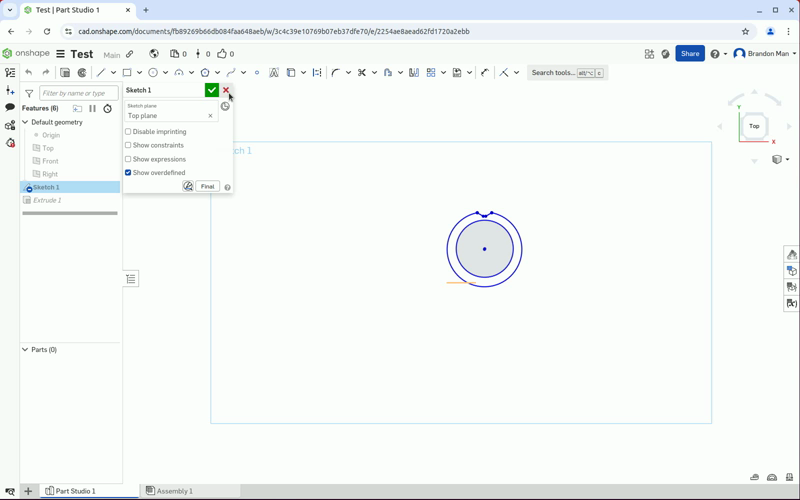
key(shift+s)
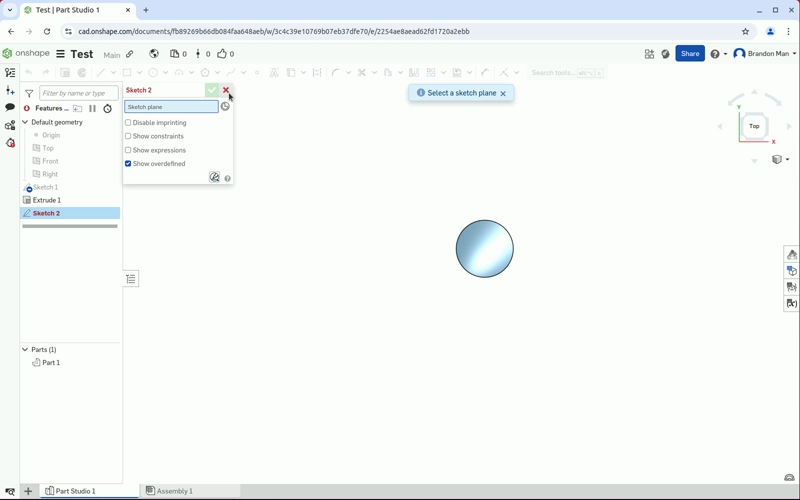
mouse_move(73, 150)
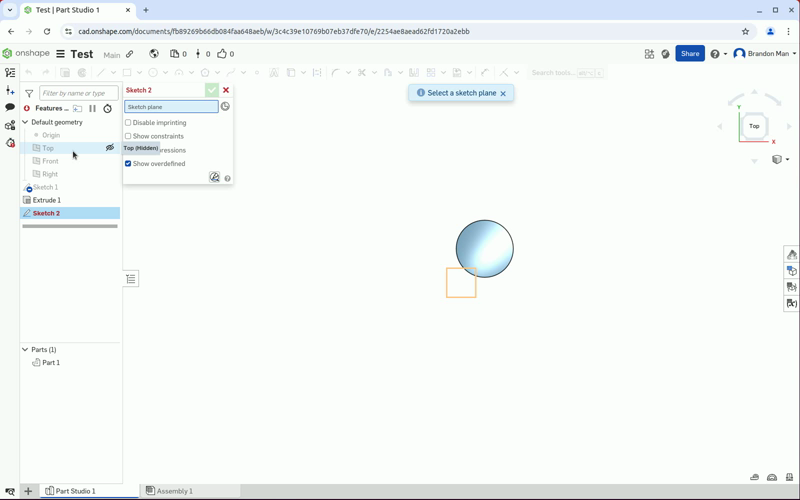
click(73, 150)
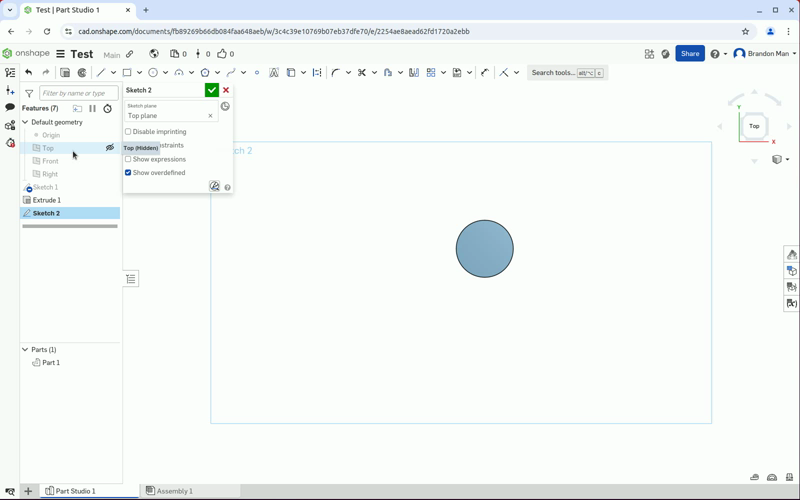
mouse_move(73, 352)
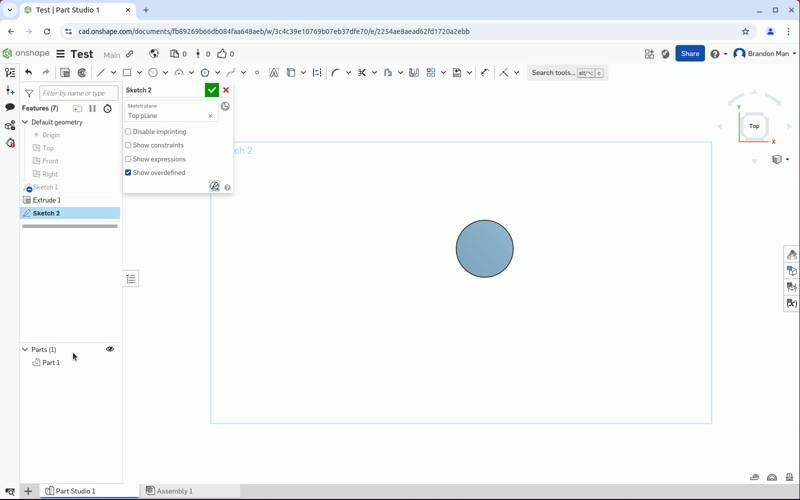
key(y)
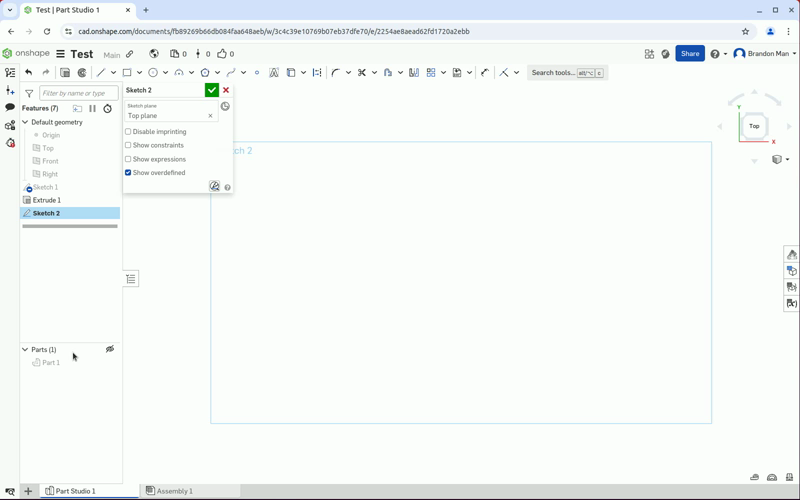
key(a)
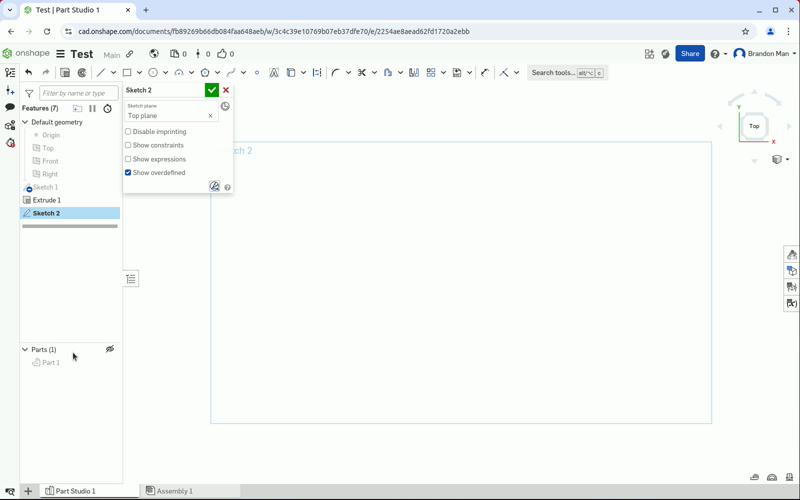
key_down(shift)
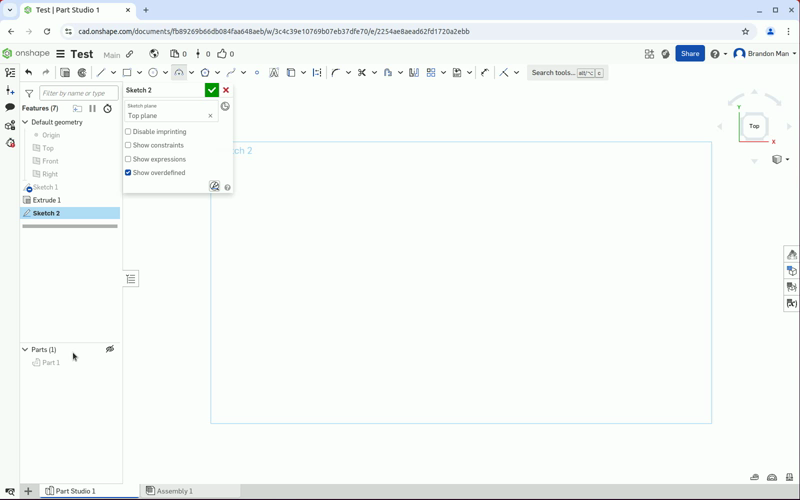
mouse_move(477, 212)
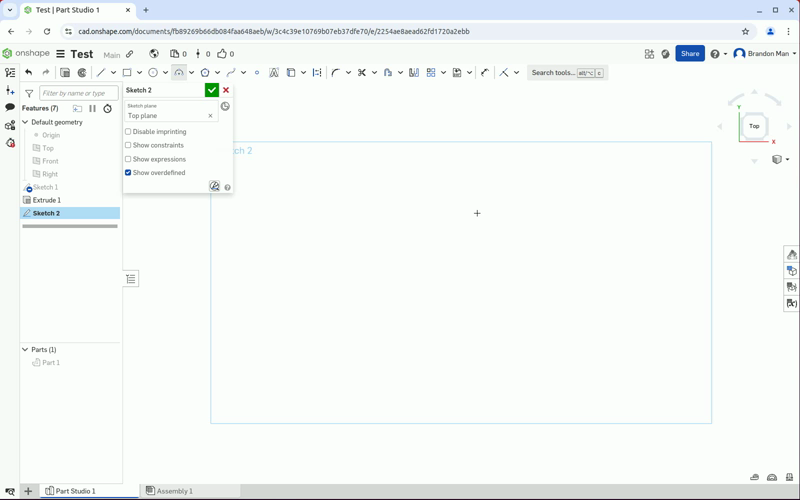
click(477, 212)
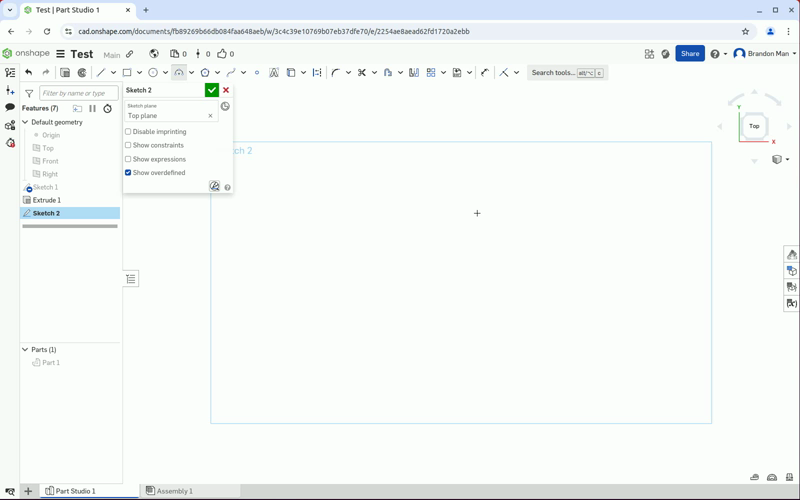
key_up(shift)
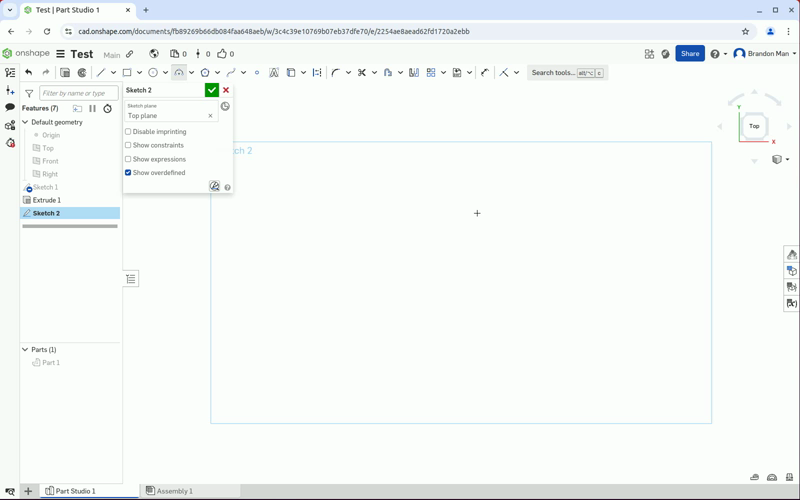
key_down(shift)
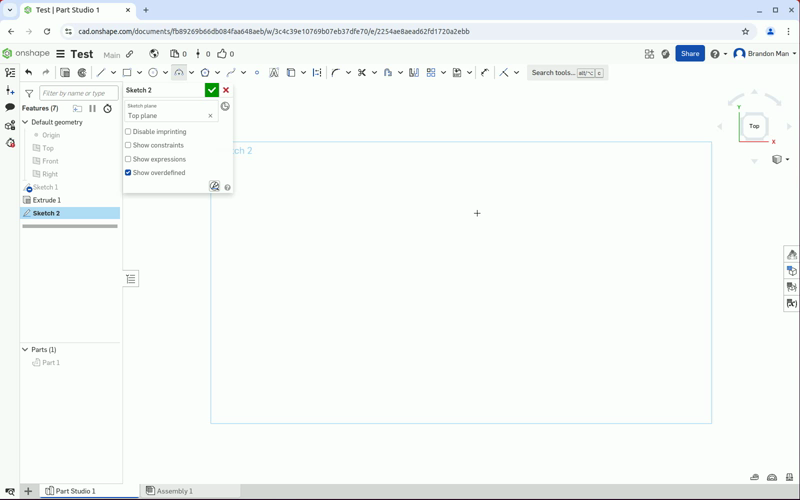
mouse_move(491, 212)
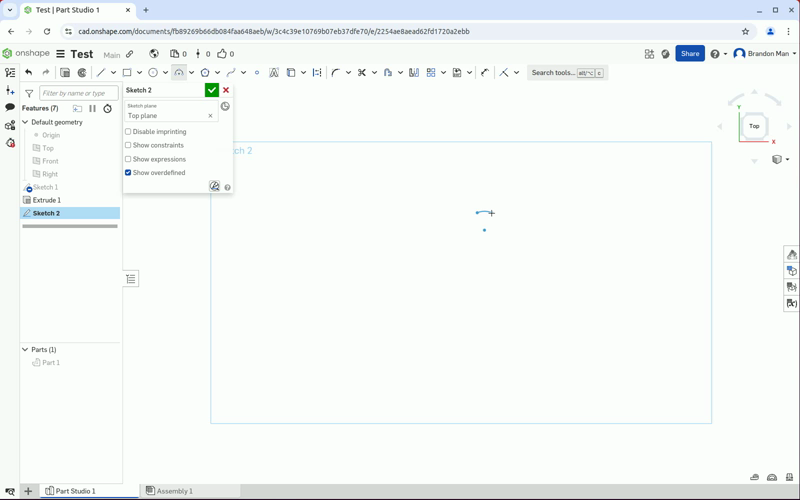
click(491, 212)
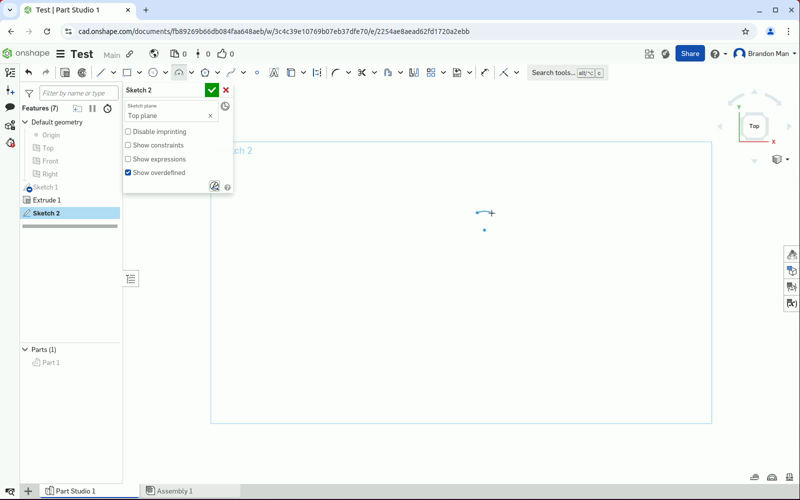
mouse_move(484, 286)
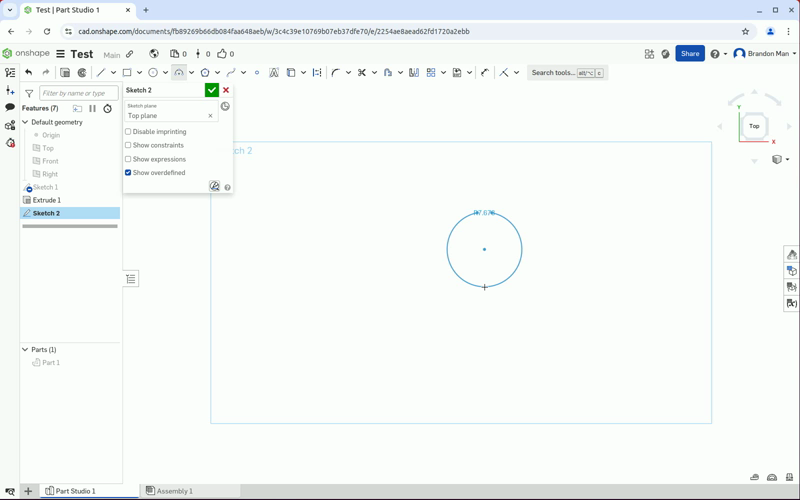
click(484, 286)
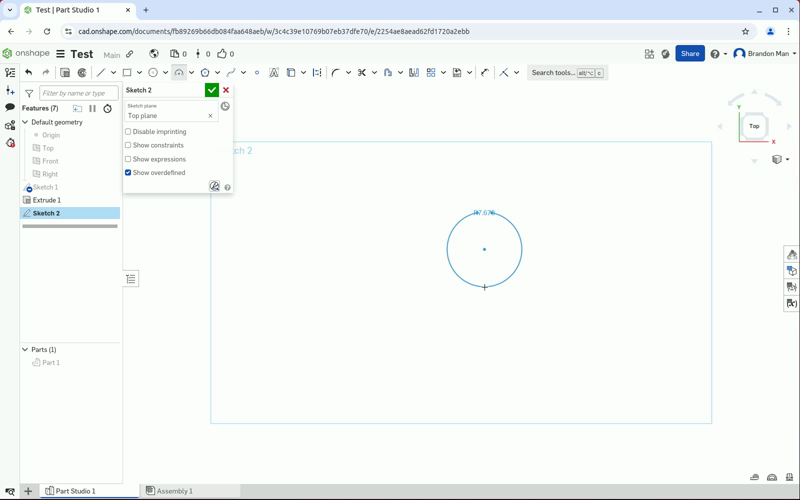
key_up(shift)
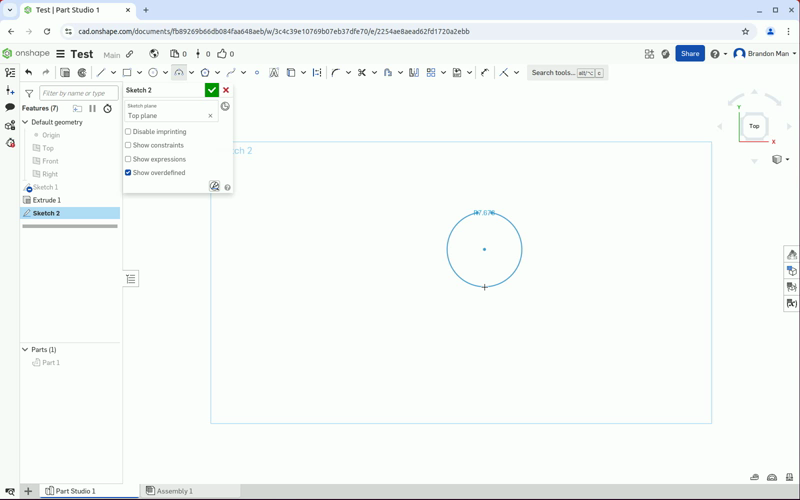
key(esc)
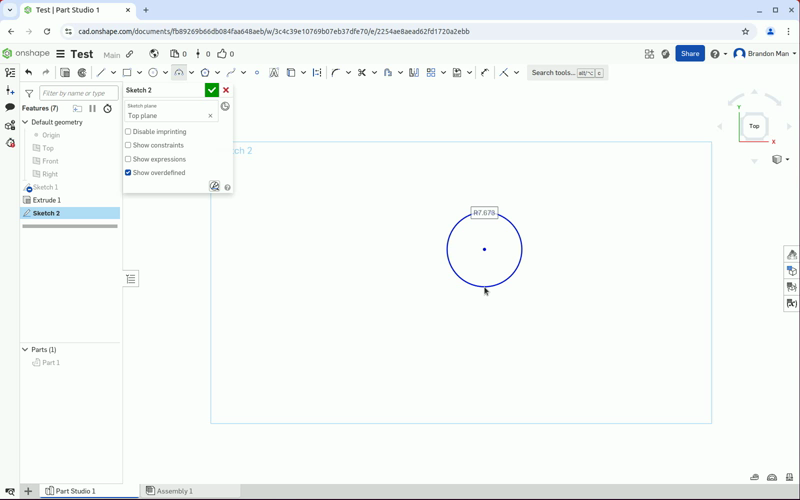
key(l)
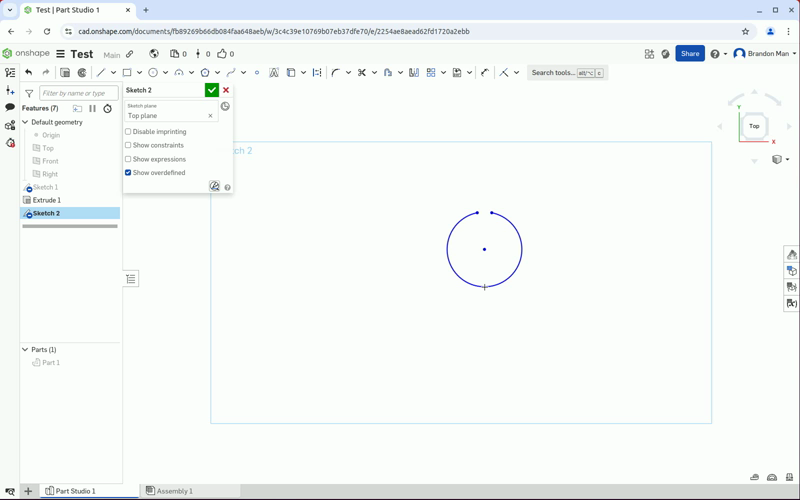
mouse_move(491, 212)
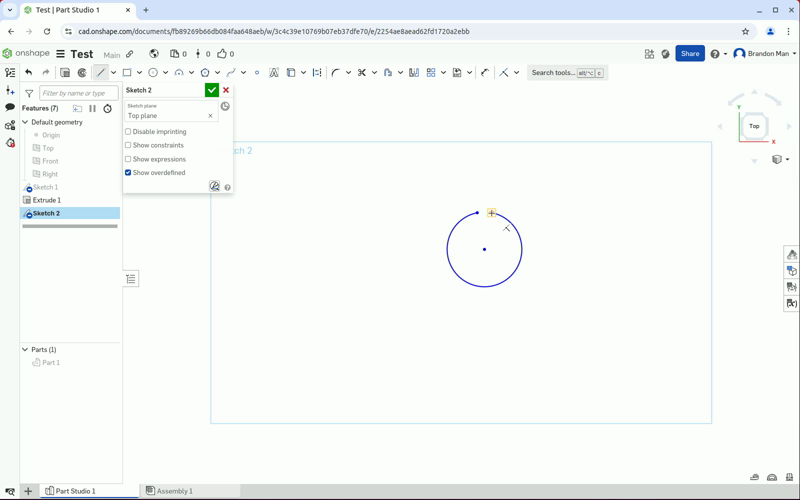
click(491, 212)
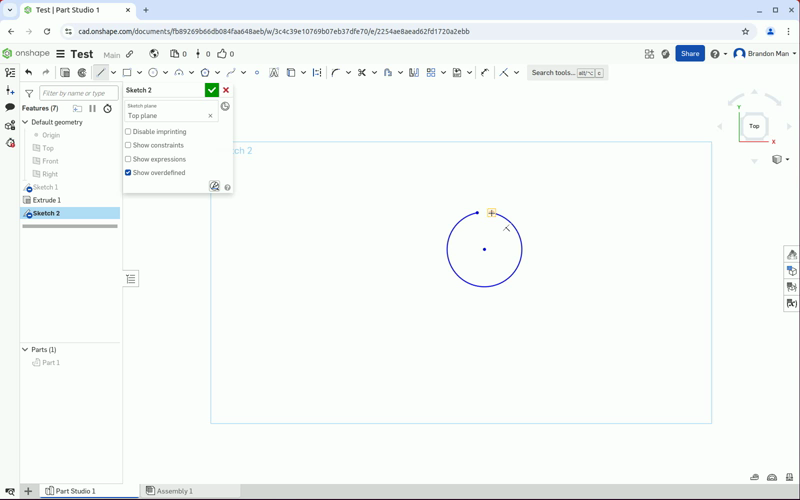
key_down(shift)
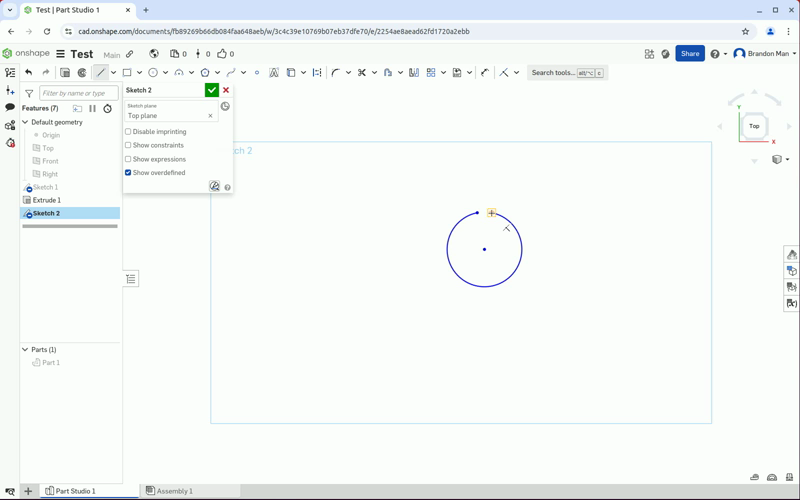
mouse_move(521, 212)
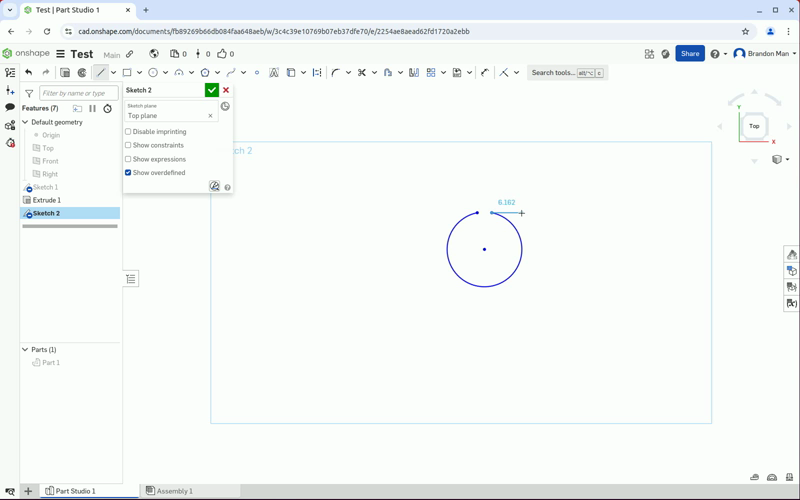
mouse_move(485, 216)
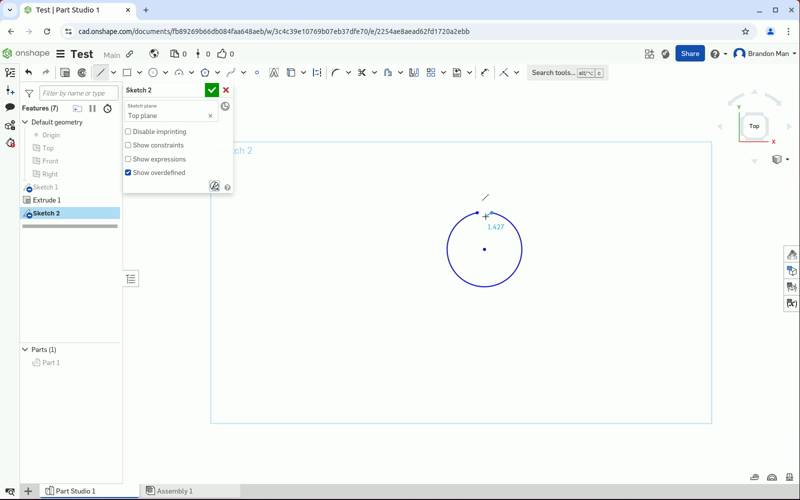
scroll(6)
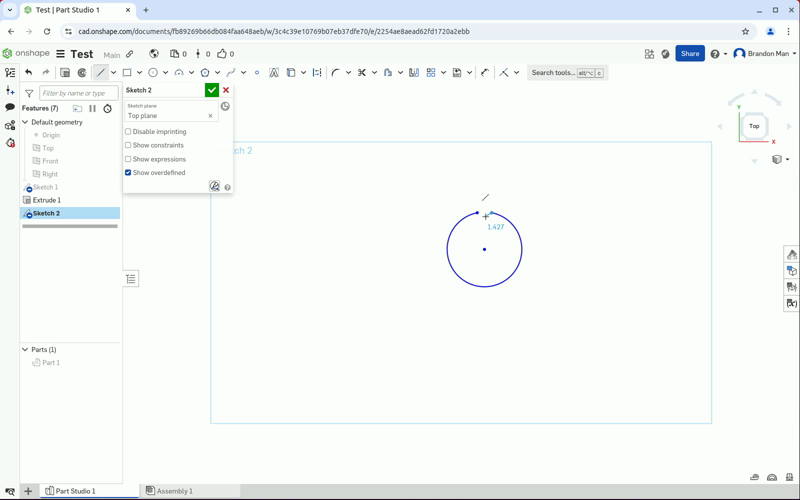
scroll(6)
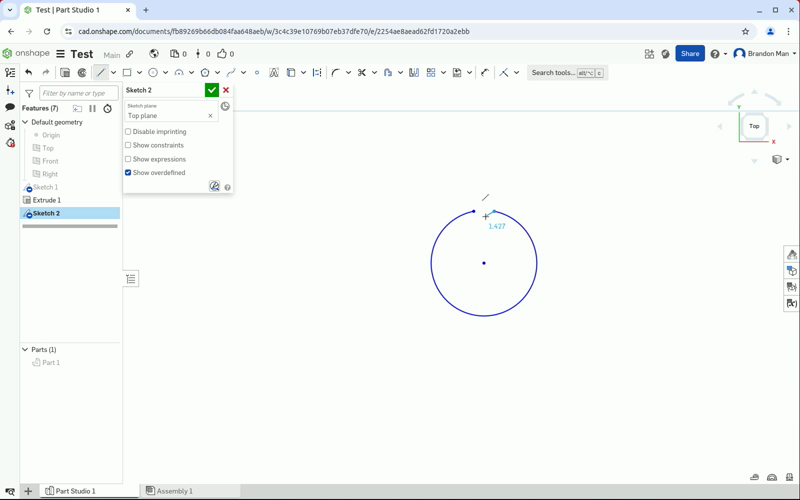
scroll(6)
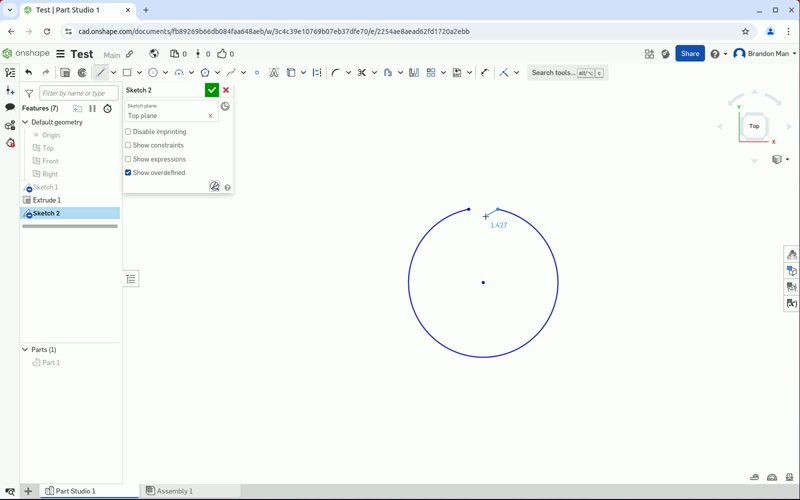
scroll(6)
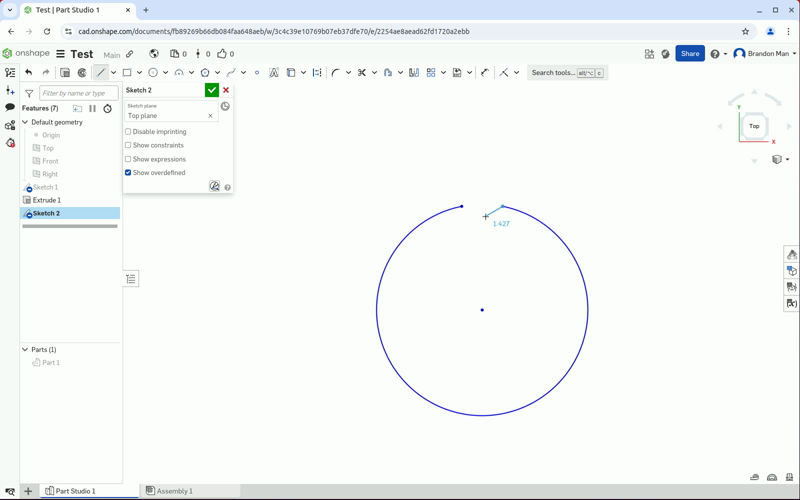
scroll(6)
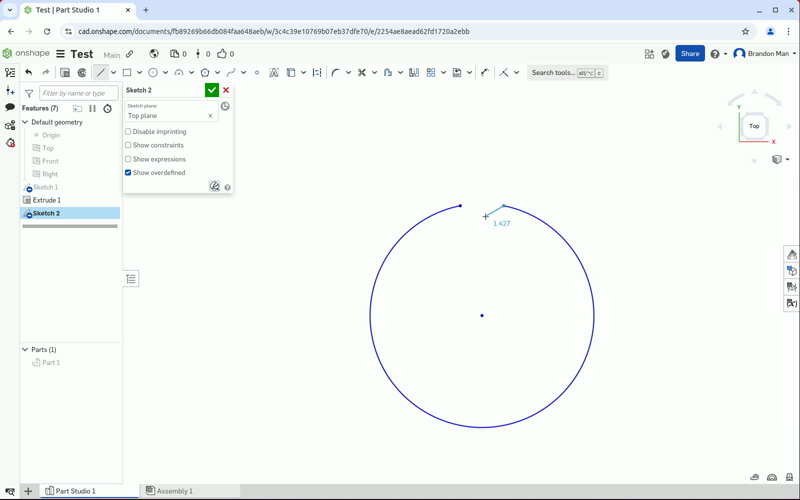
scroll(6)
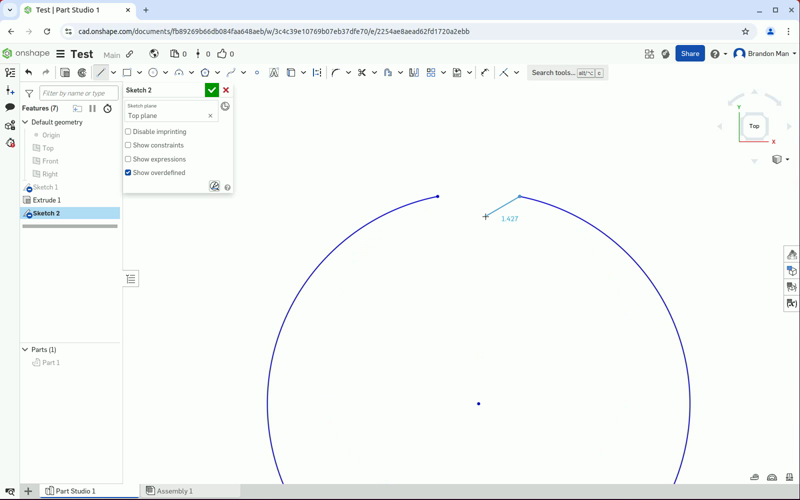
scroll(6)
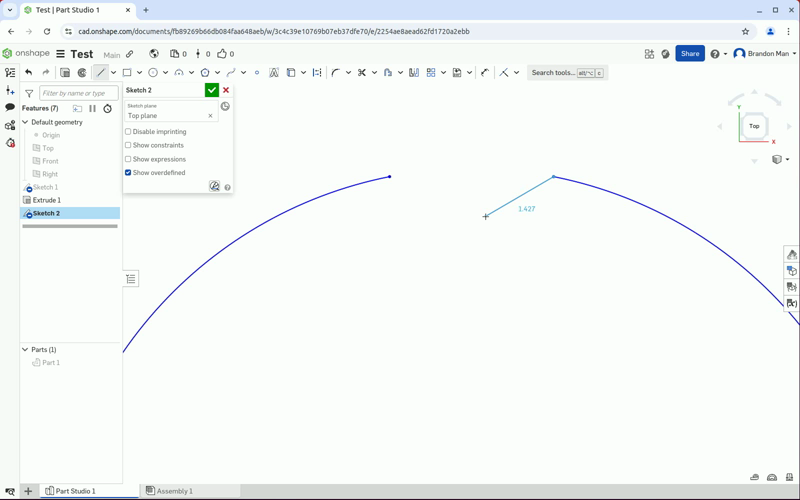
click(485, 216)
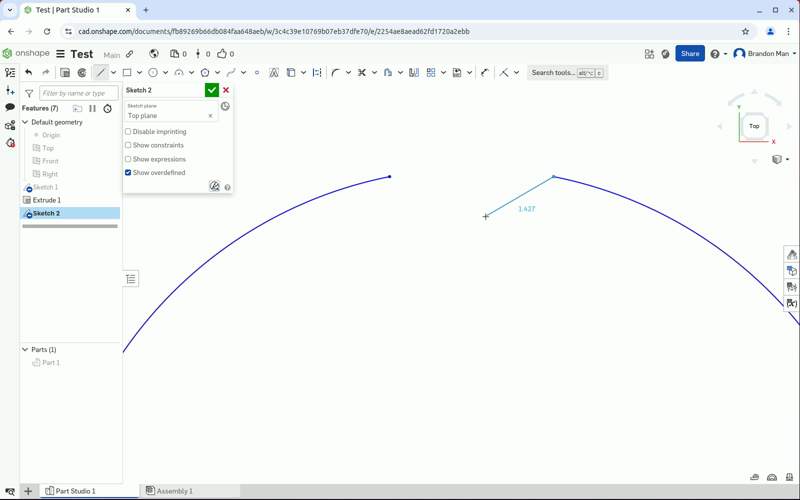
scroll(-6)
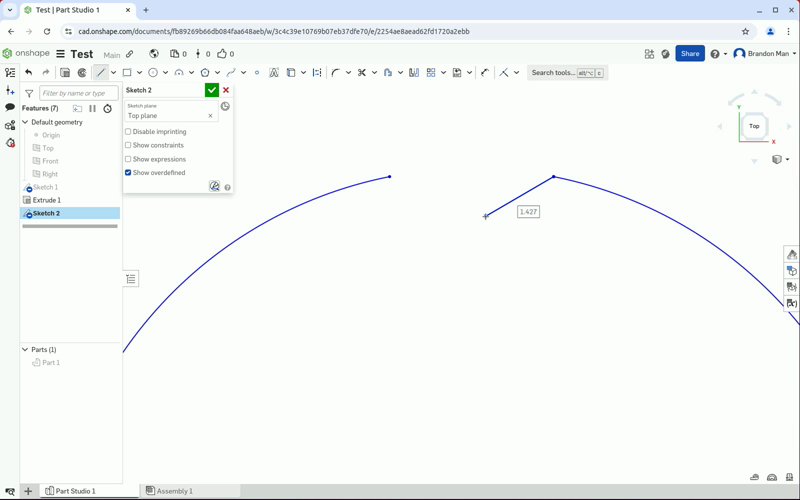
scroll(-6)
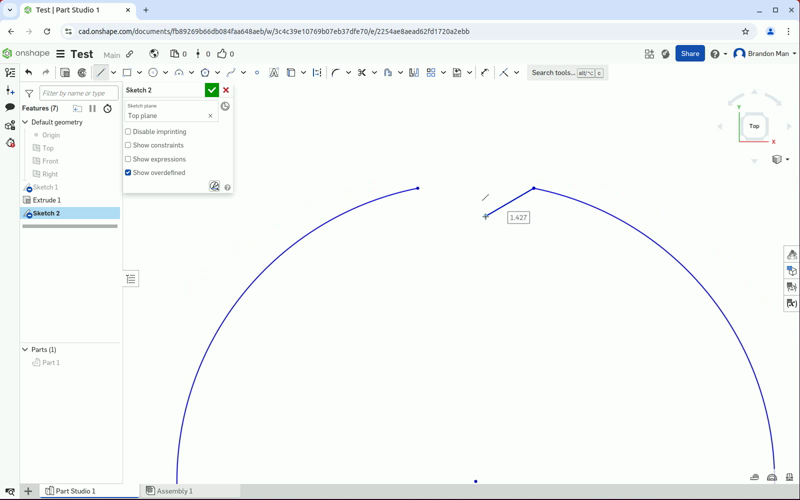
scroll(-6)
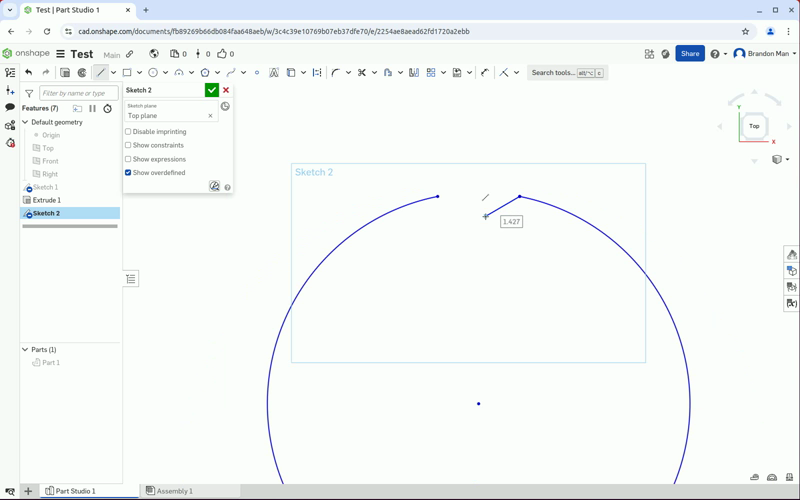
scroll(-6)
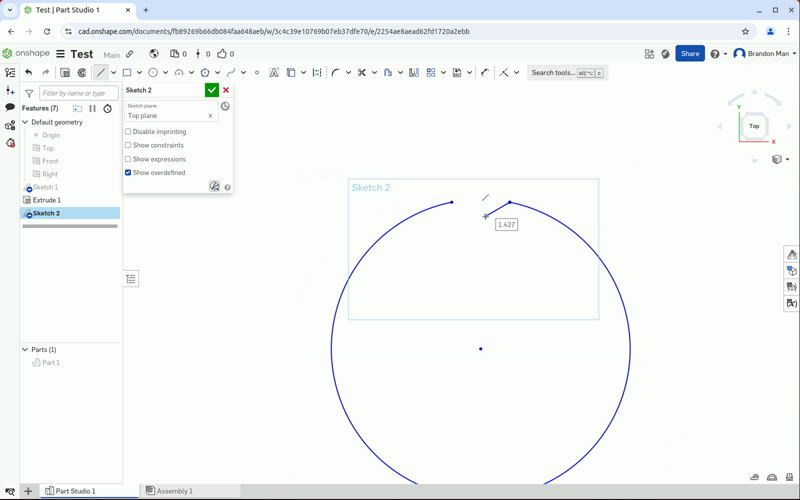
scroll(-6)
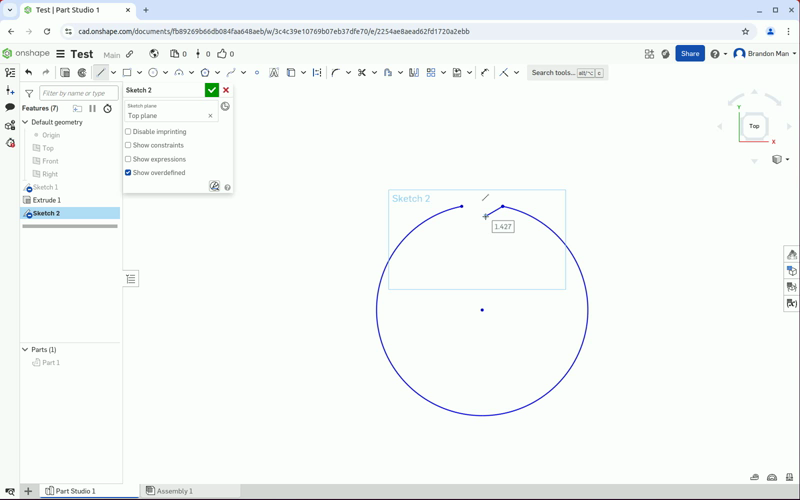
scroll(-6)
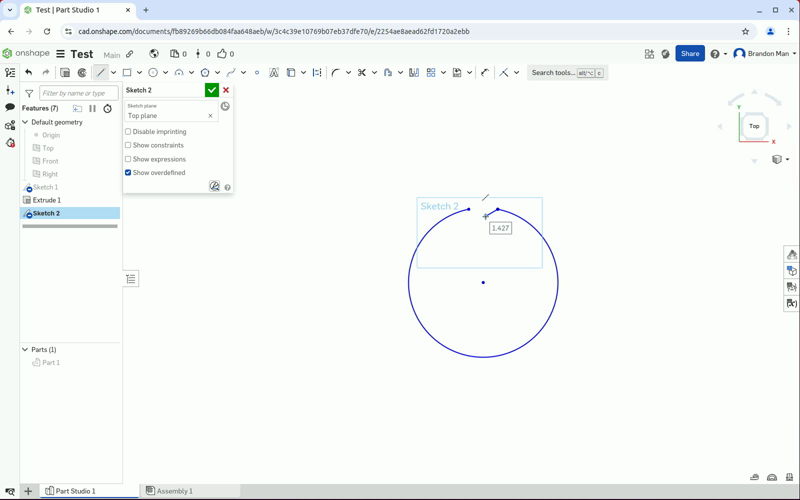
scroll(-6)
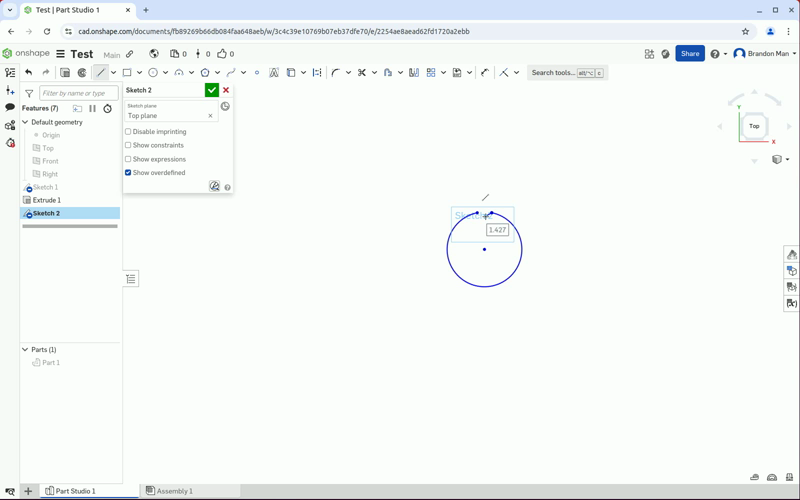
key_up(shift)
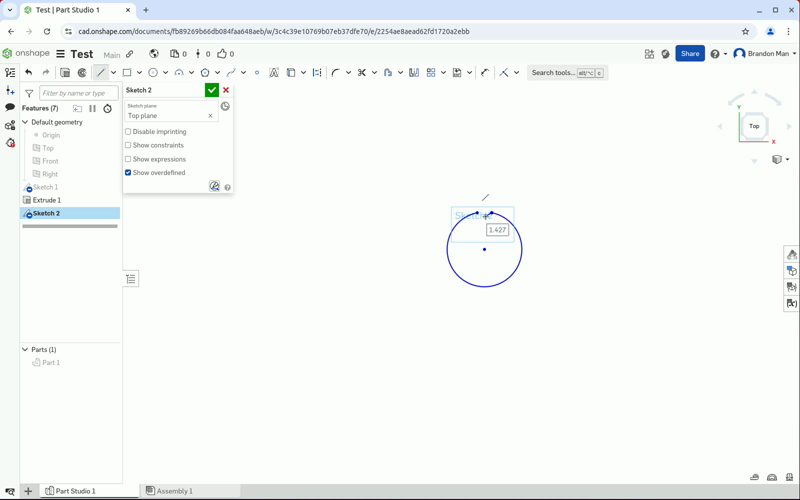
key(esc)
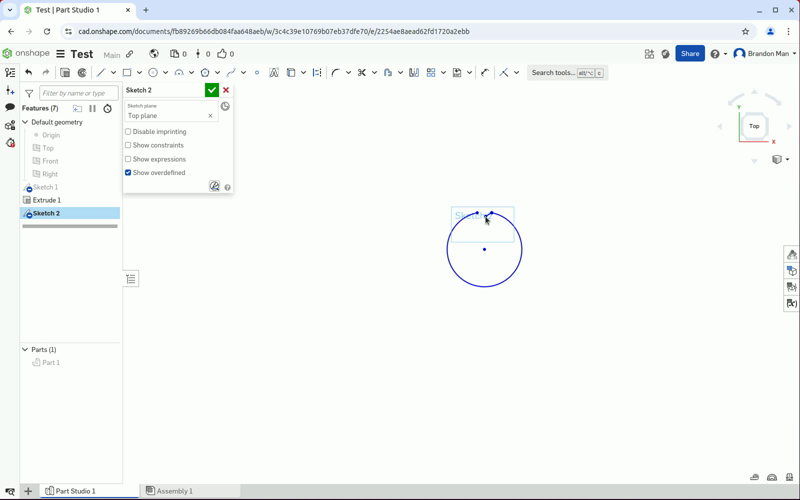
key(a)
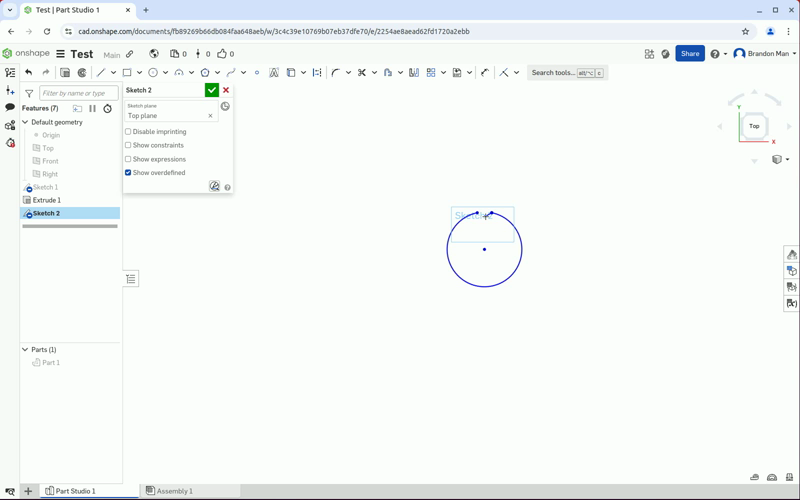
mouse_move(485, 216)
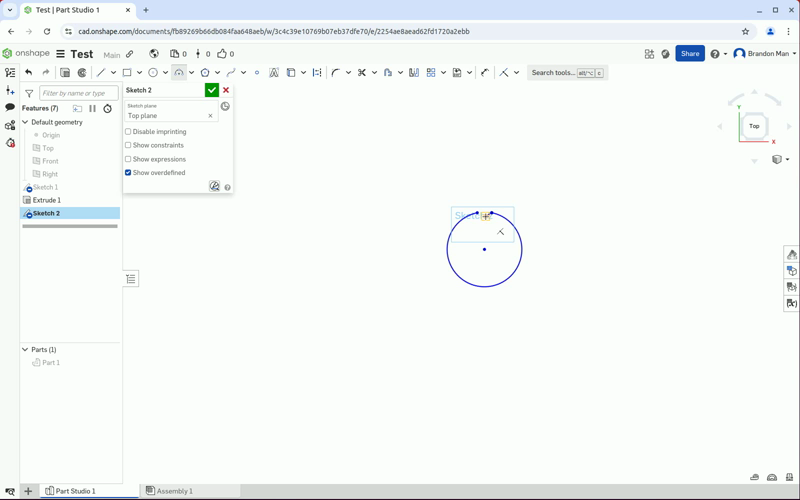
click(485, 216)
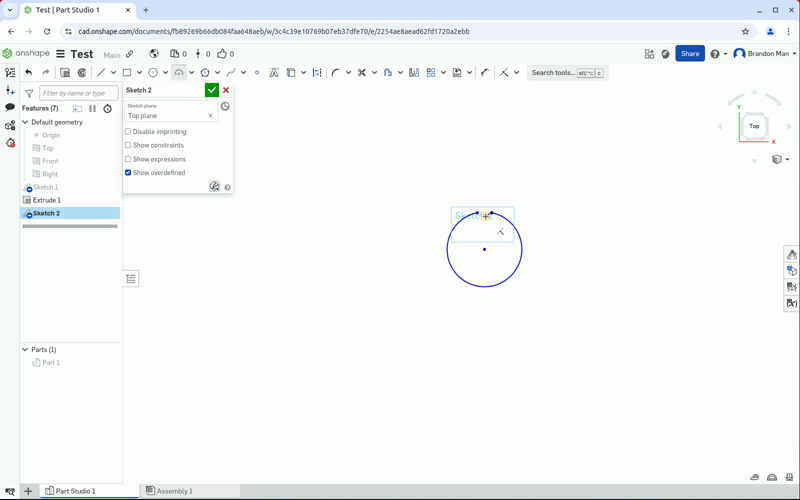
key_down(shift)
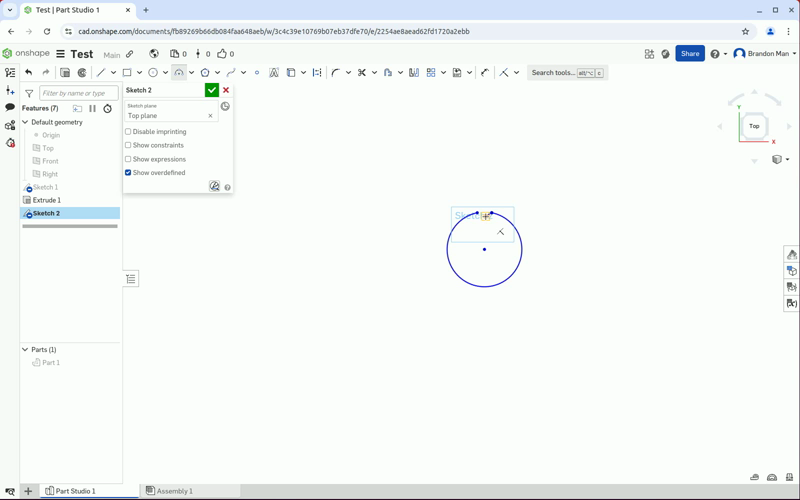
mouse_move(483, 216)
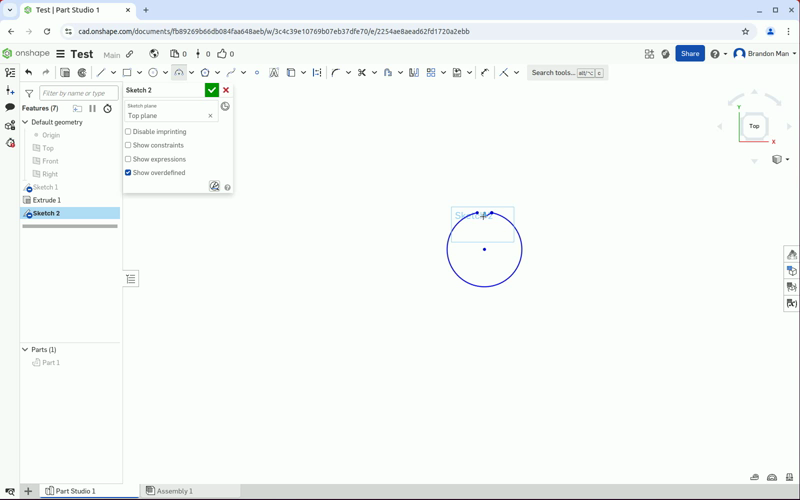
scroll(6)
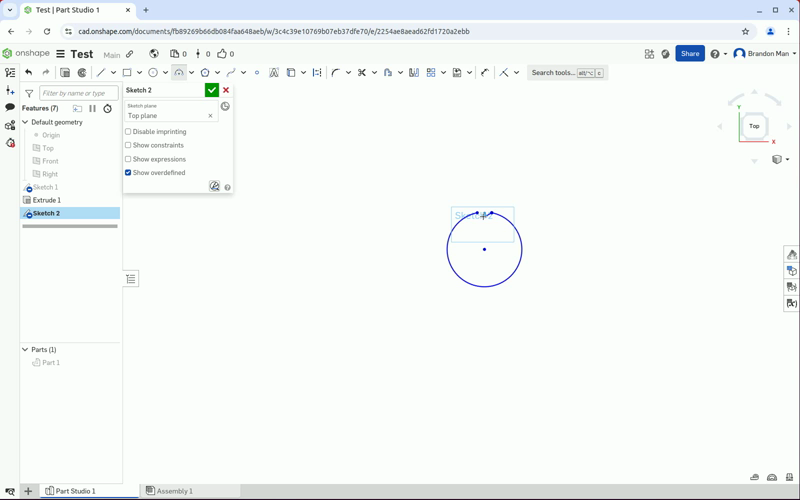
scroll(6)
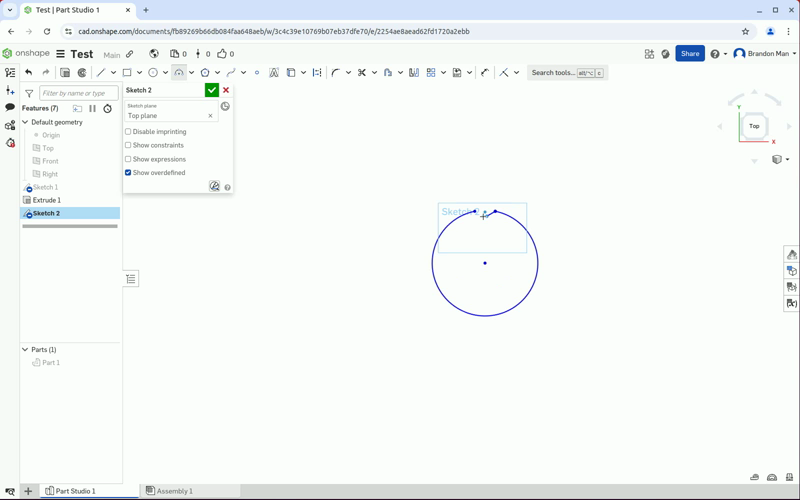
scroll(6)
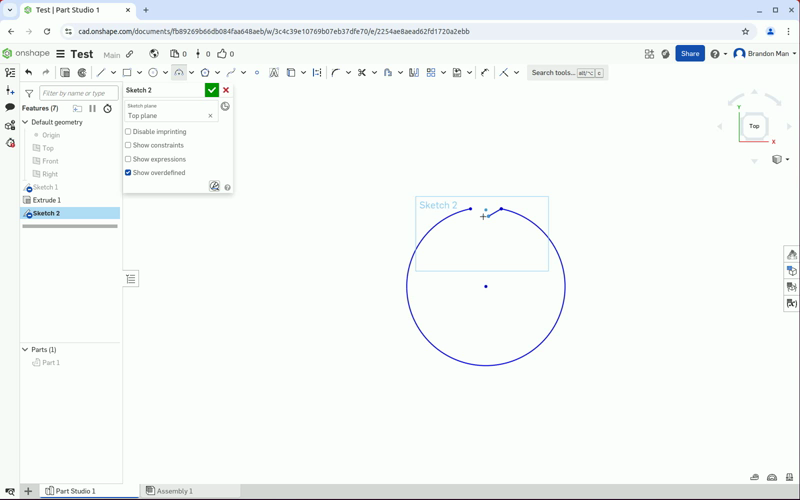
scroll(6)
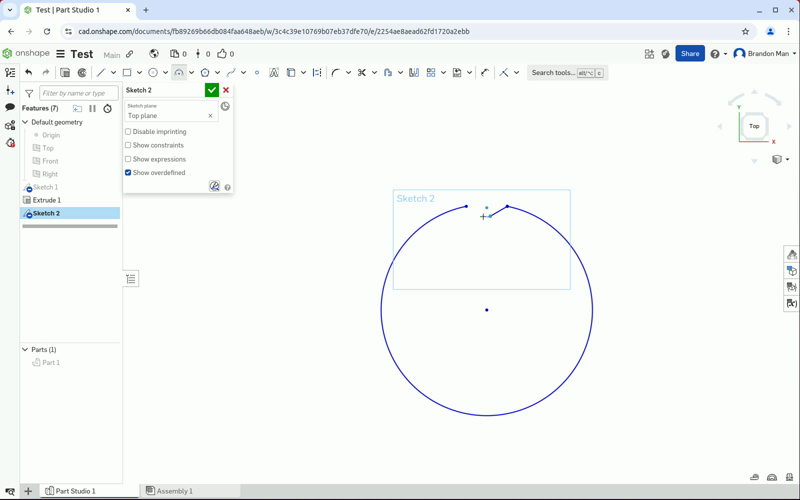
scroll(6)
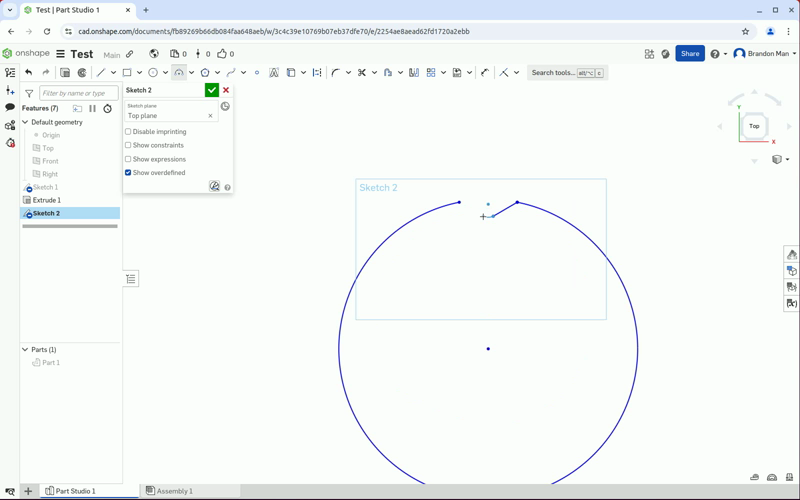
scroll(6)
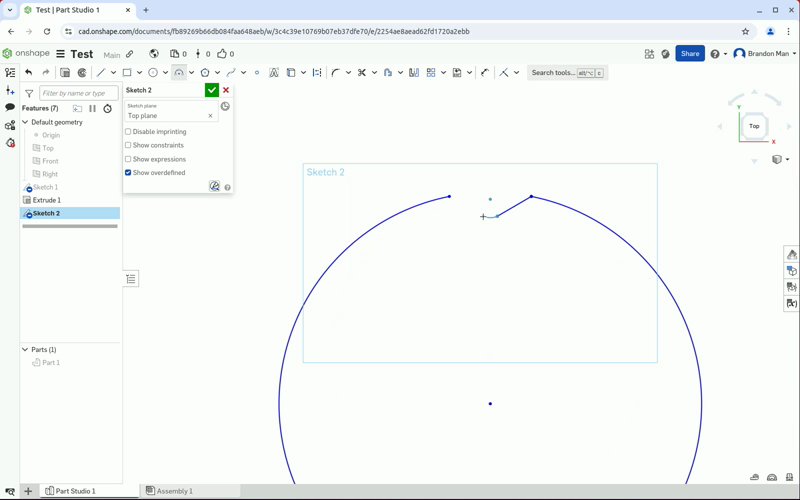
scroll(6)
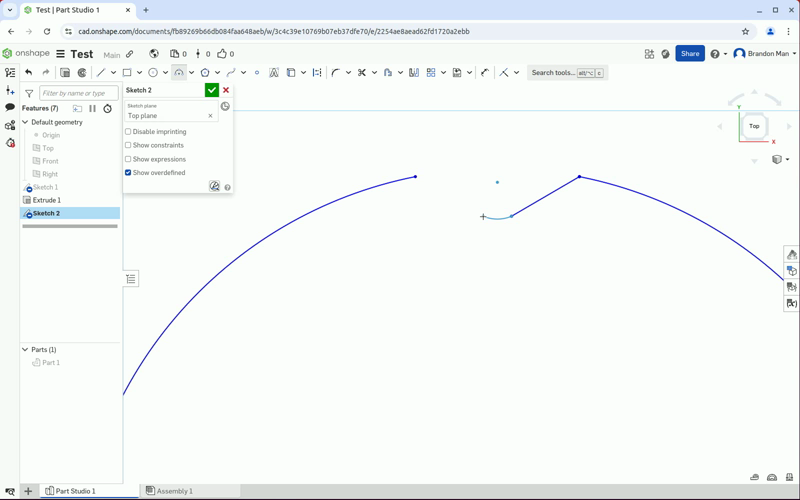
click(483, 216)
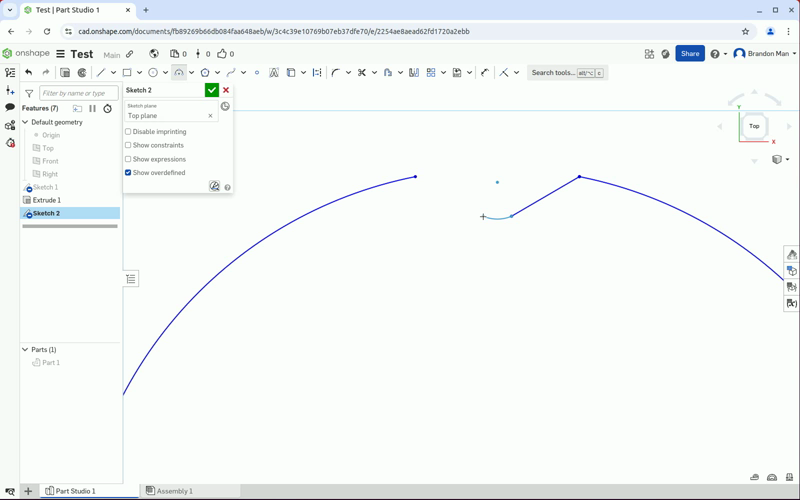
scroll(-6)
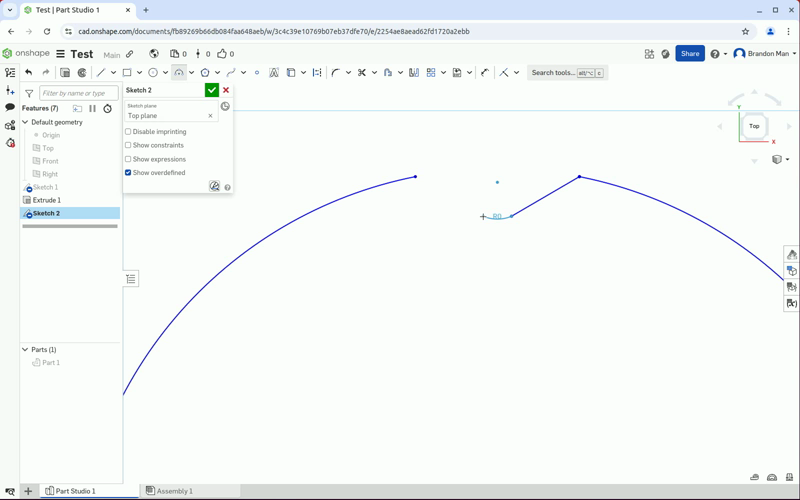
scroll(-6)
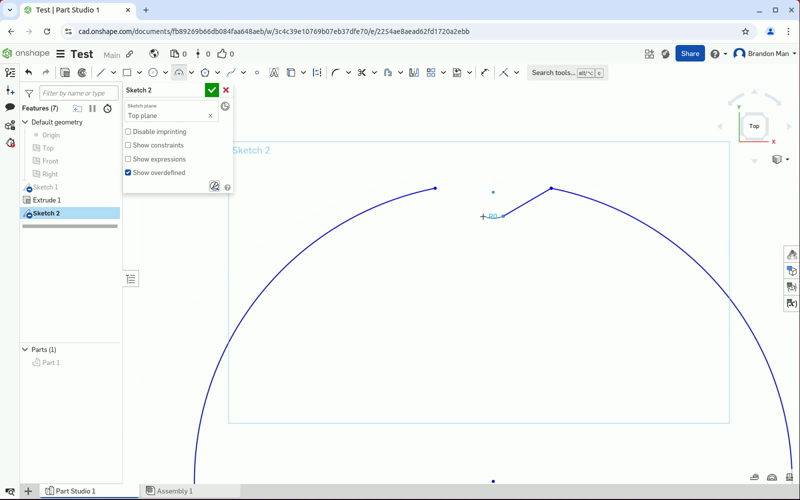
scroll(-6)
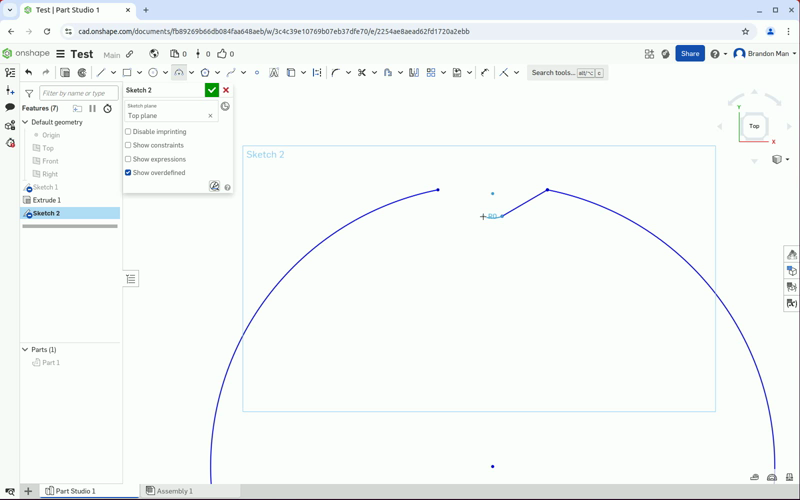
scroll(-6)
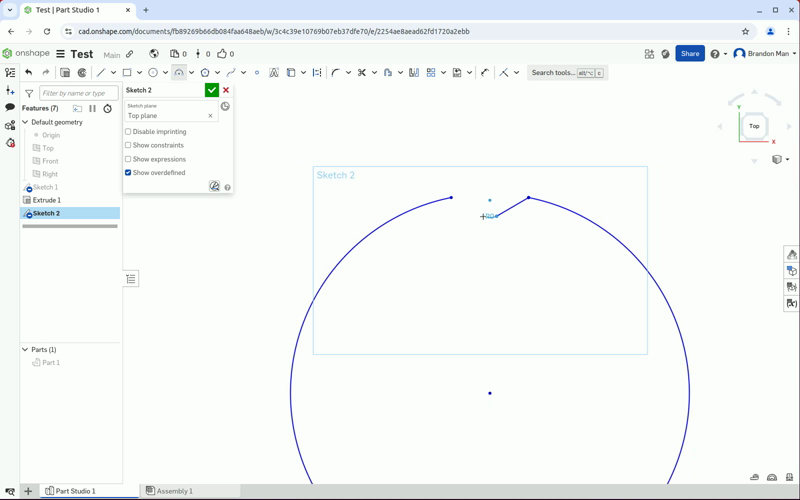
scroll(-6)
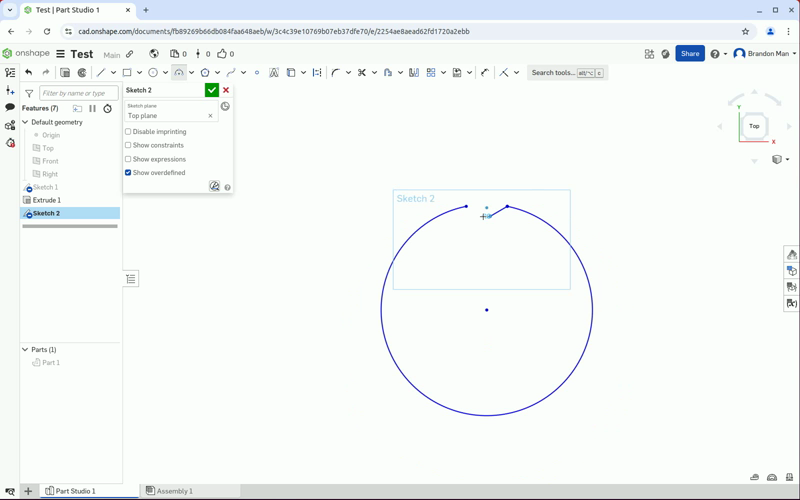
scroll(-6)
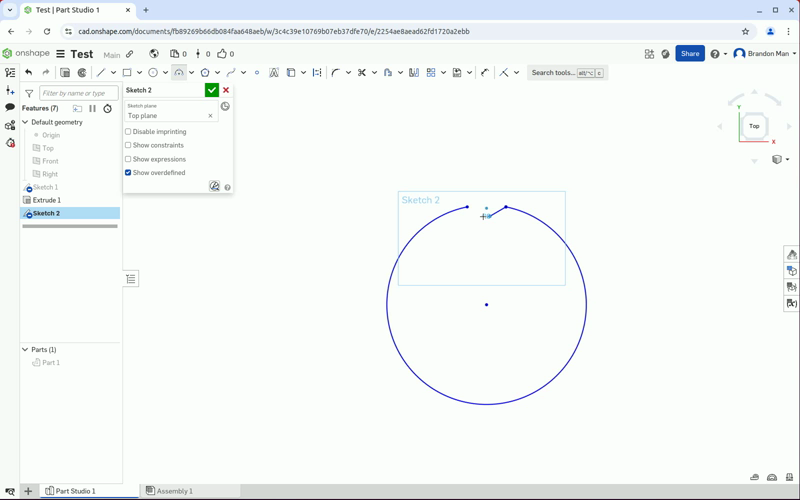
scroll(-6)
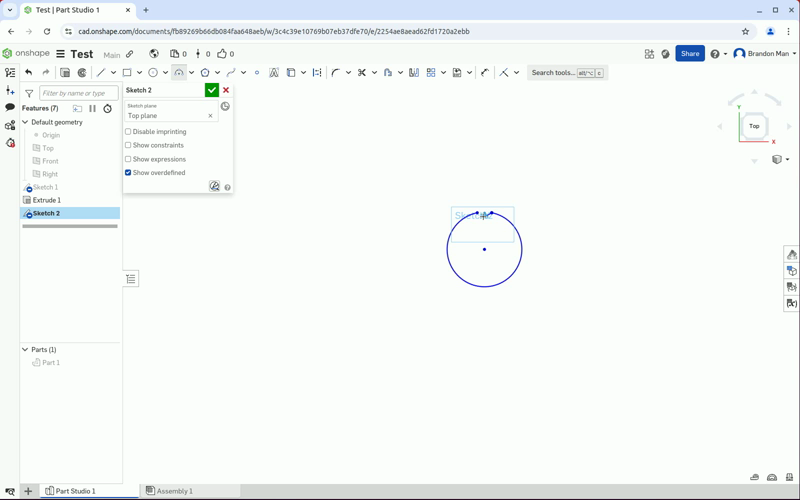
mouse_move(484, 216)
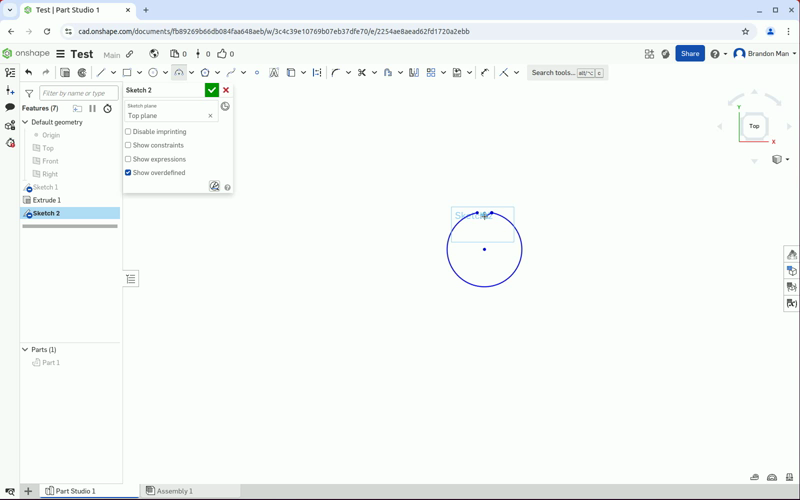
scroll(6)
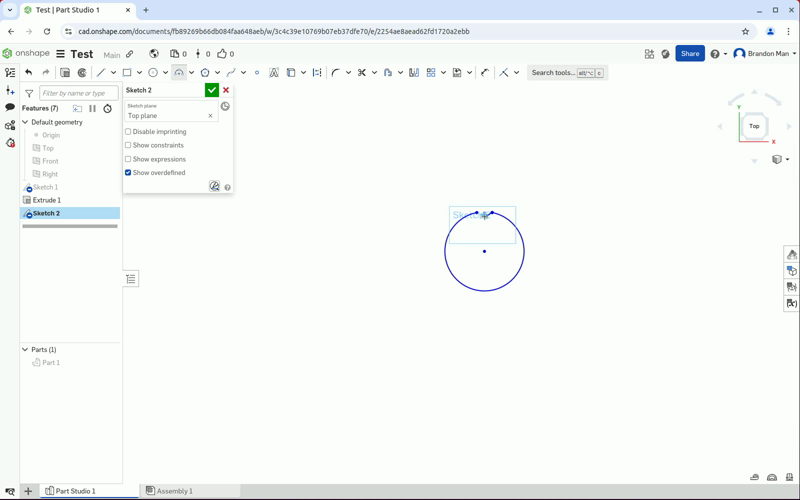
scroll(6)
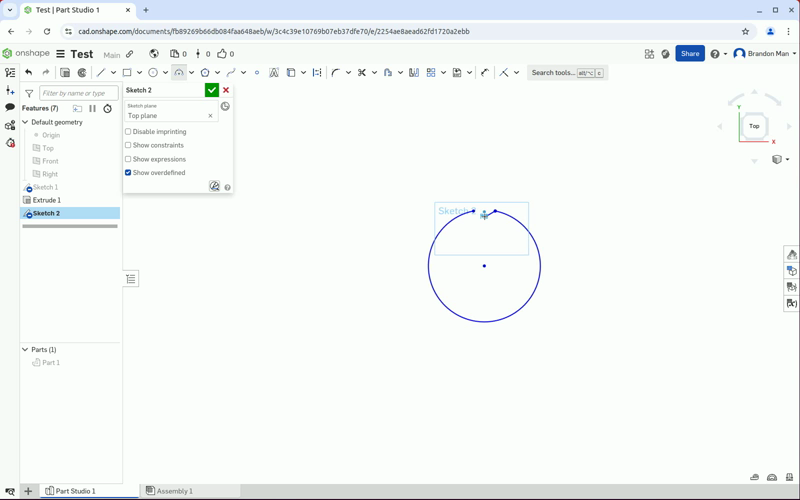
scroll(6)
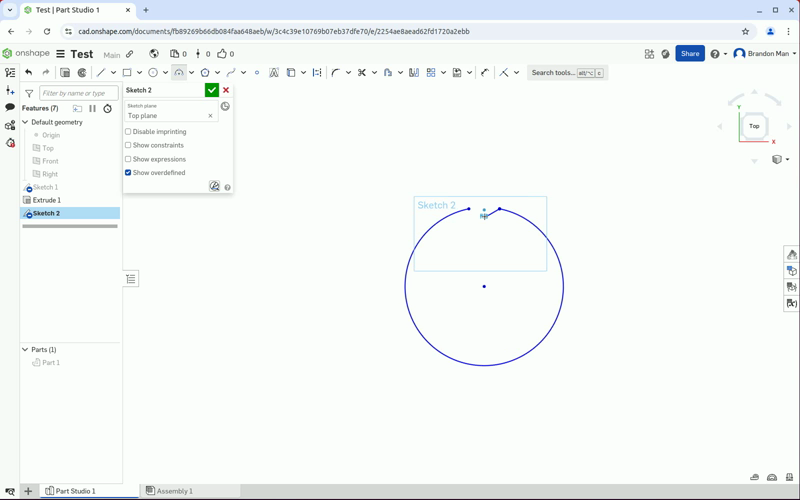
scroll(6)
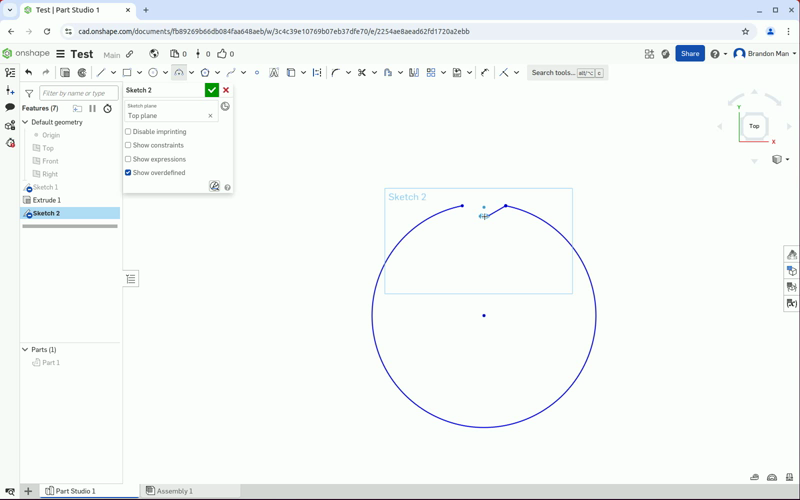
scroll(6)
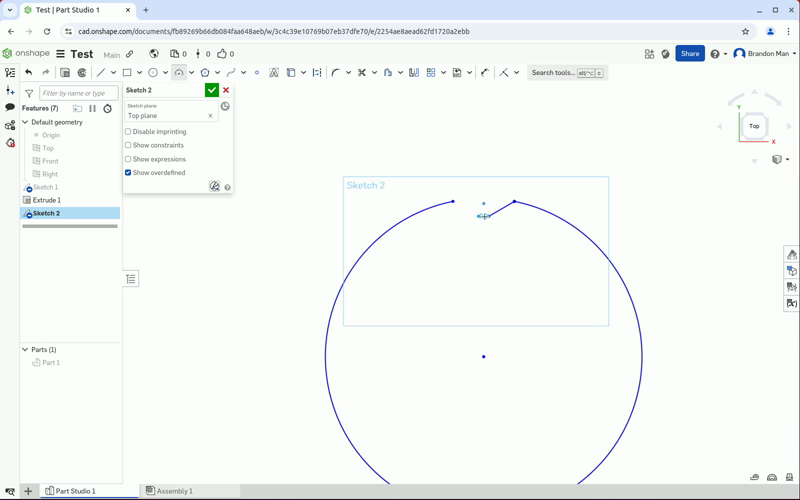
scroll(6)
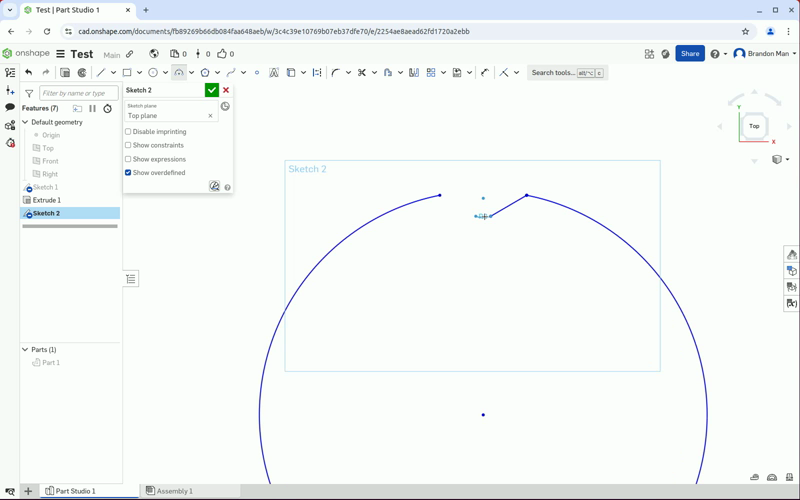
scroll(6)
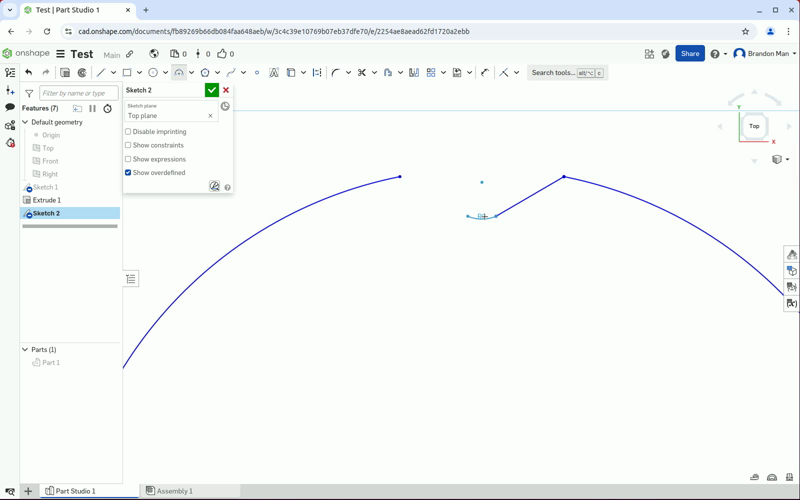
click(484, 216)
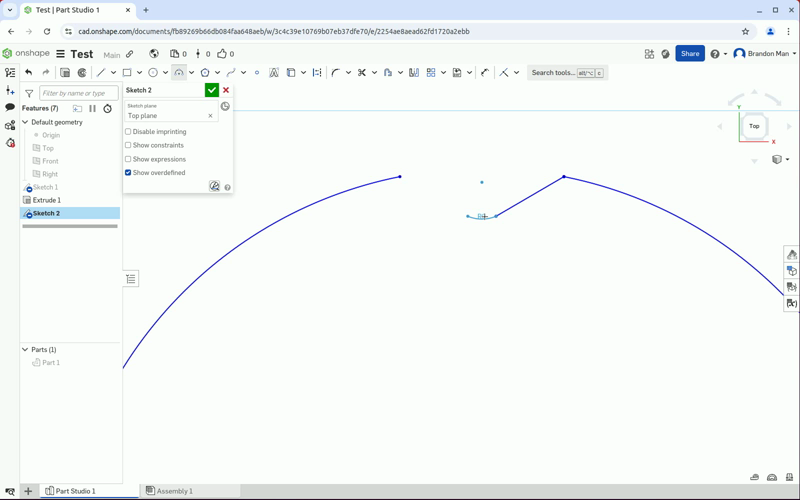
scroll(-6)
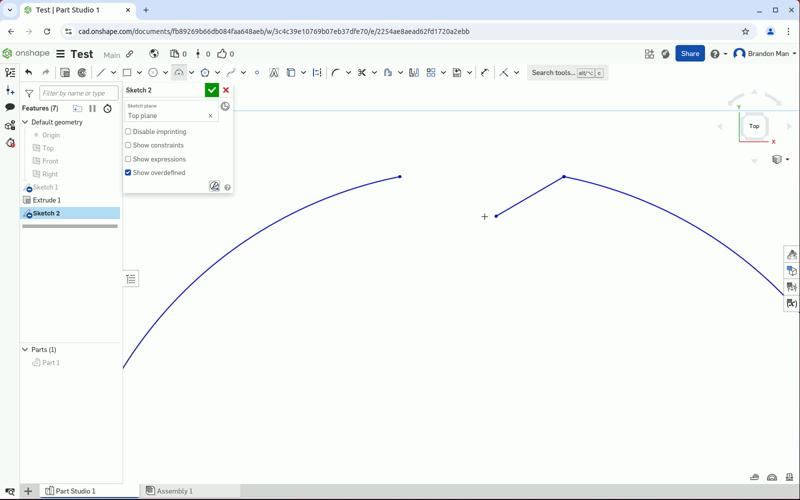
scroll(-6)
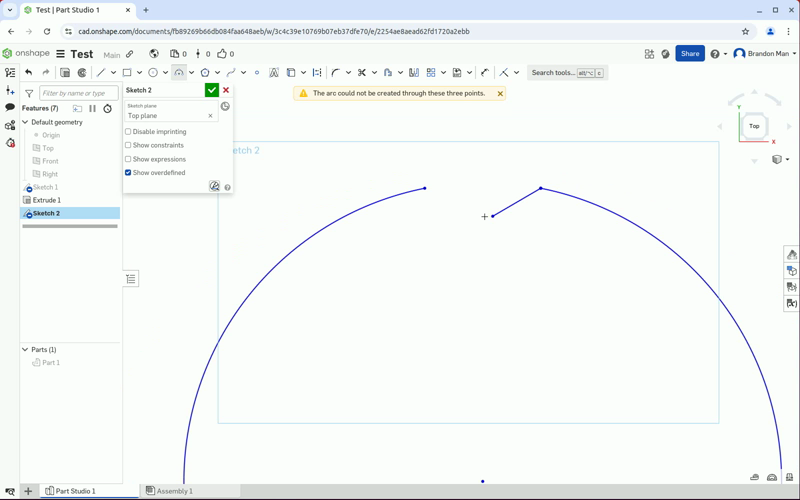
scroll(-6)
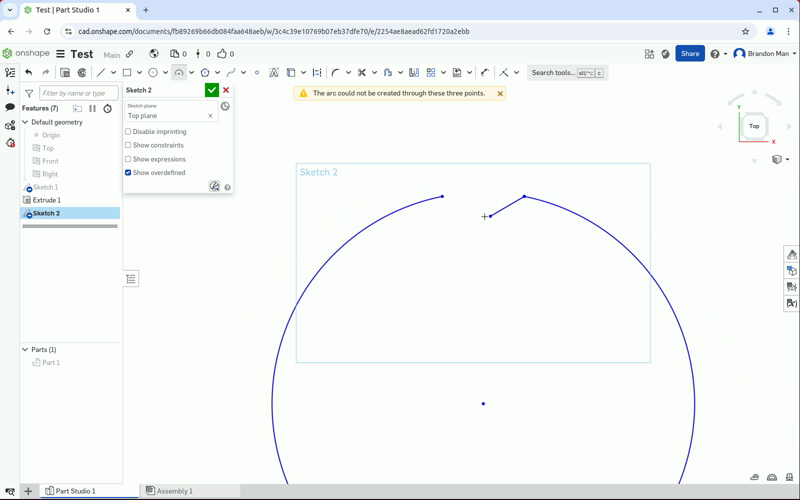
scroll(-6)
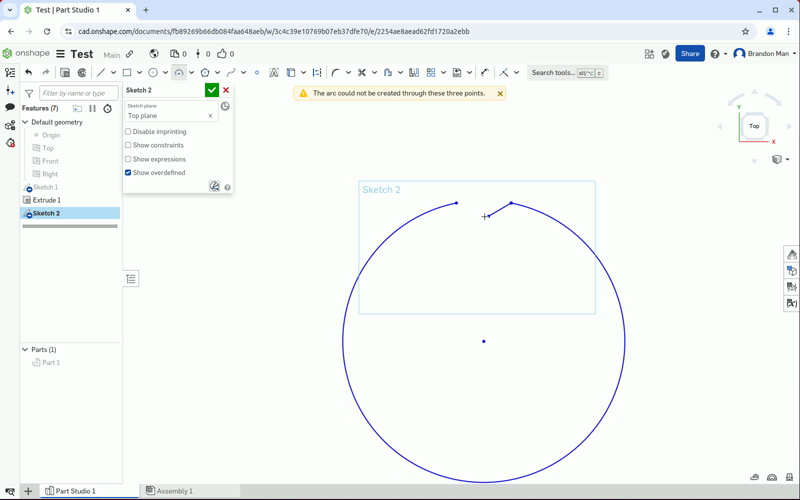
scroll(-6)
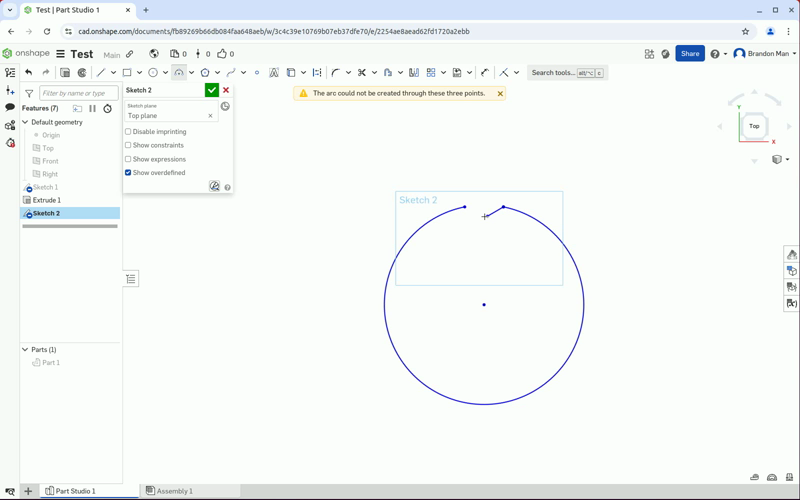
scroll(-6)
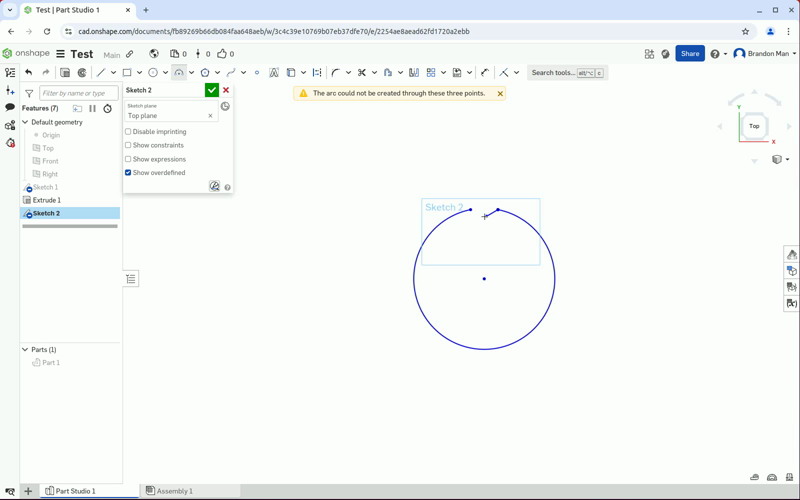
scroll(-6)
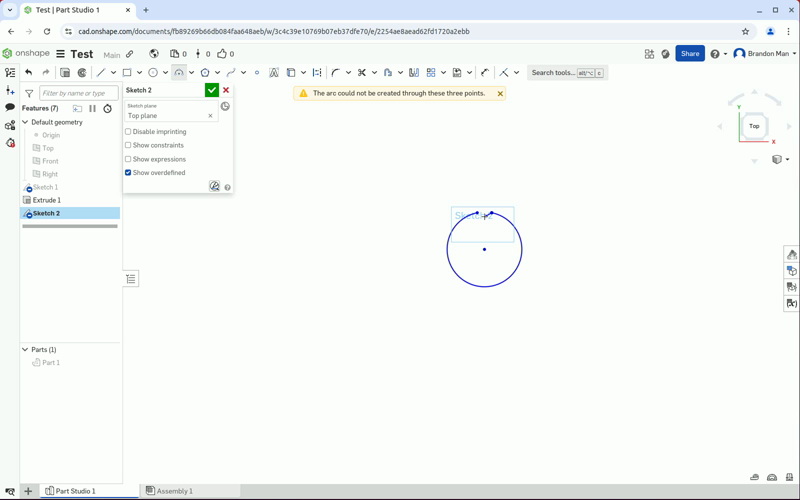
key_up(shift)
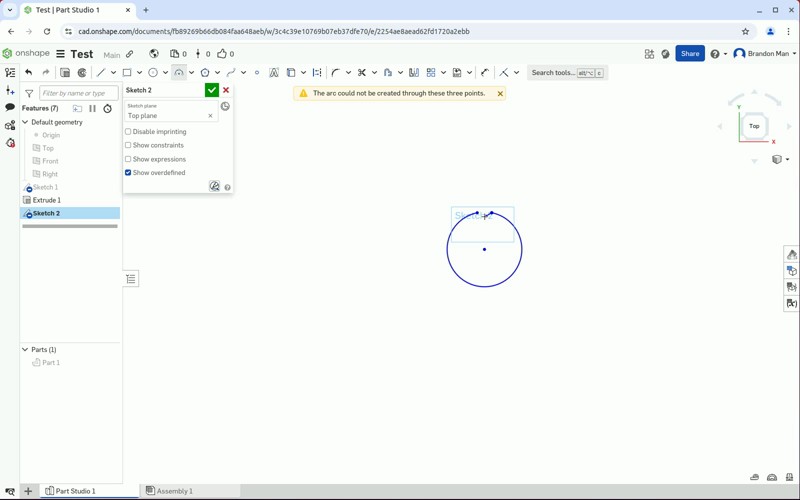
key(esc)
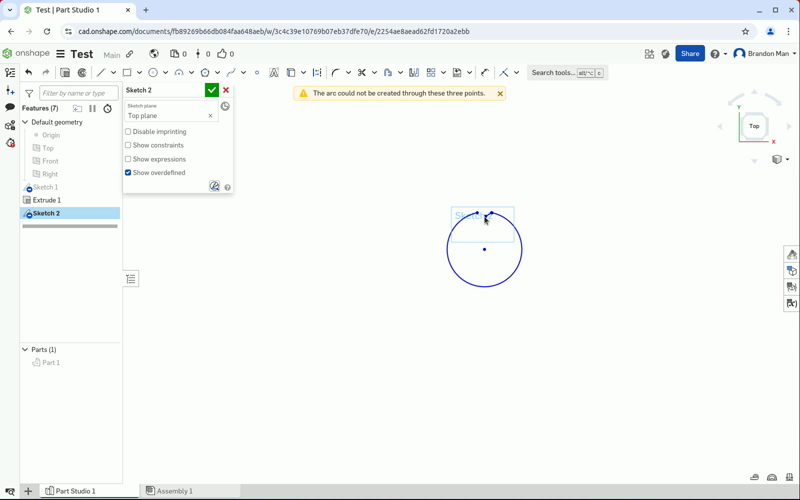
key(l)
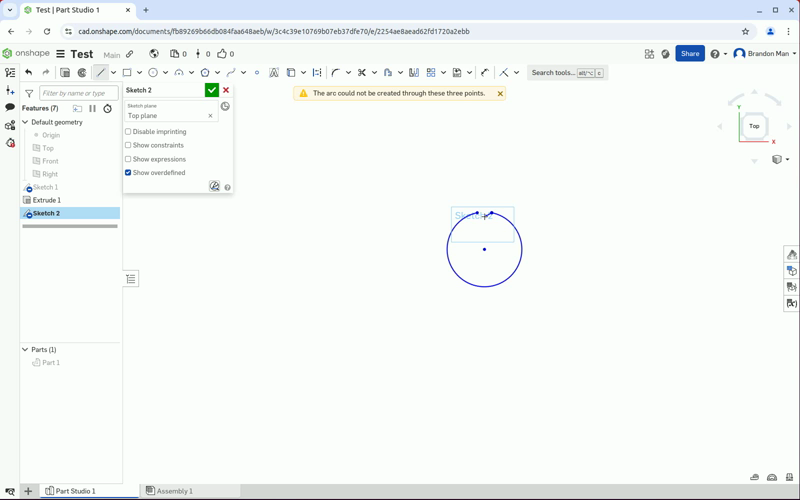
mouse_move(483, 216)
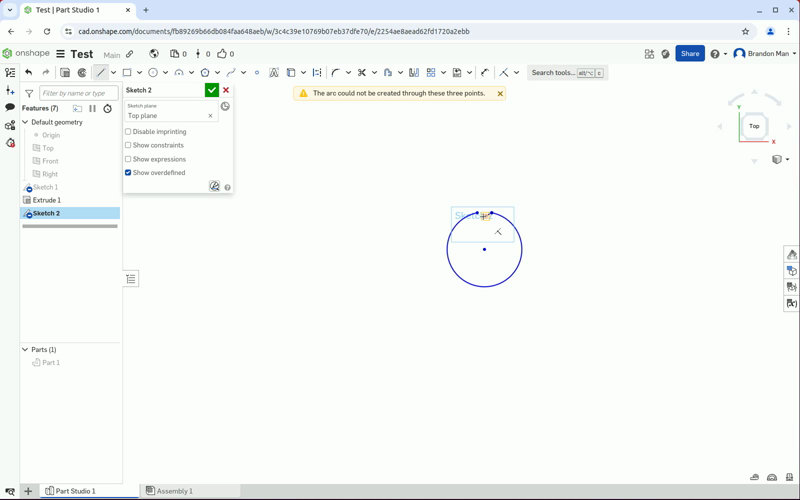
scroll(6)
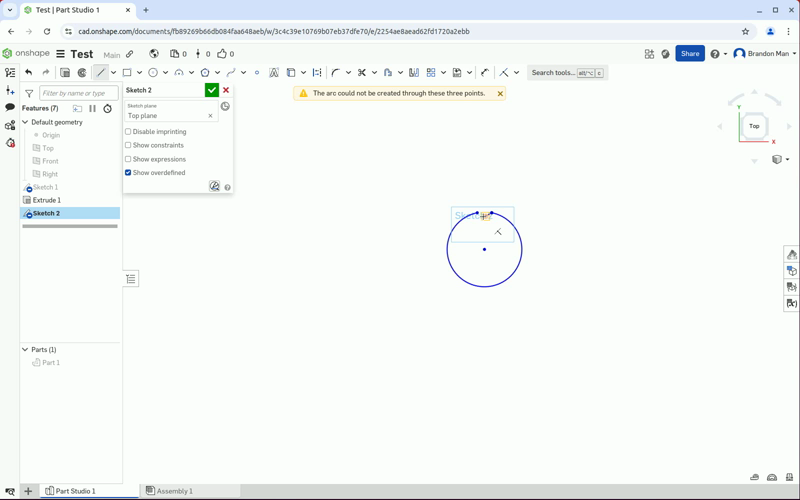
scroll(6)
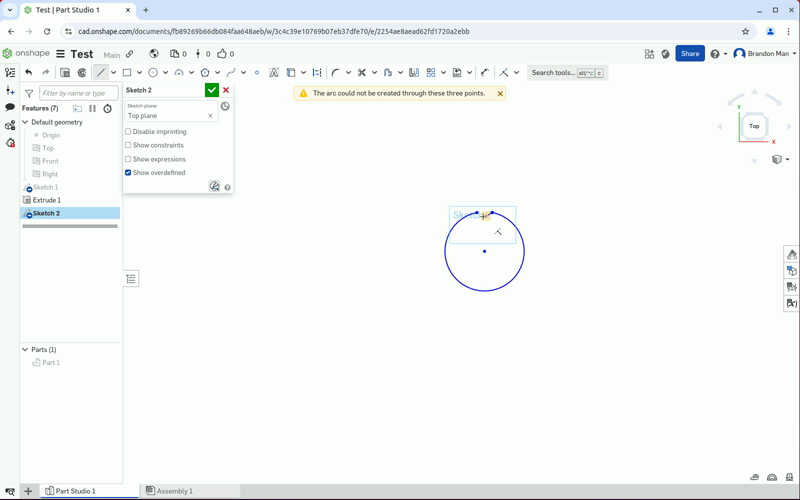
scroll(6)
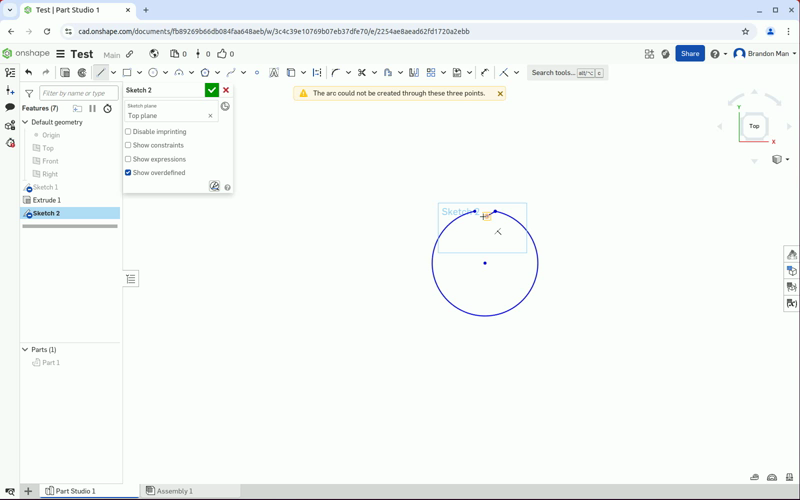
scroll(6)
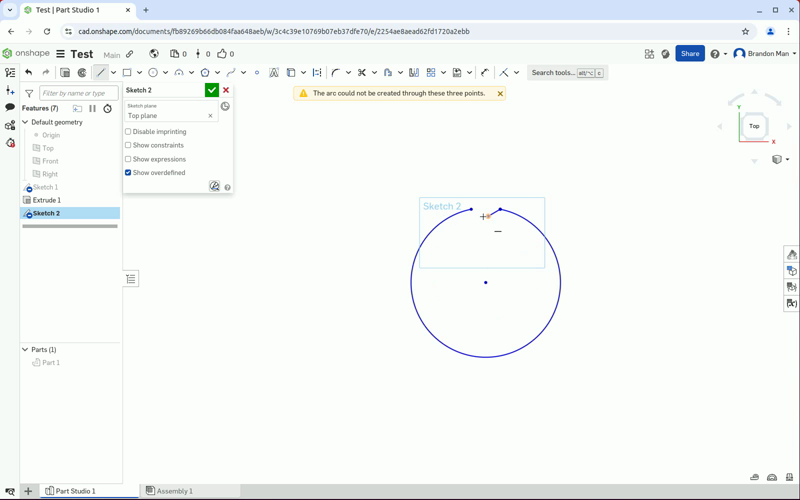
scroll(6)
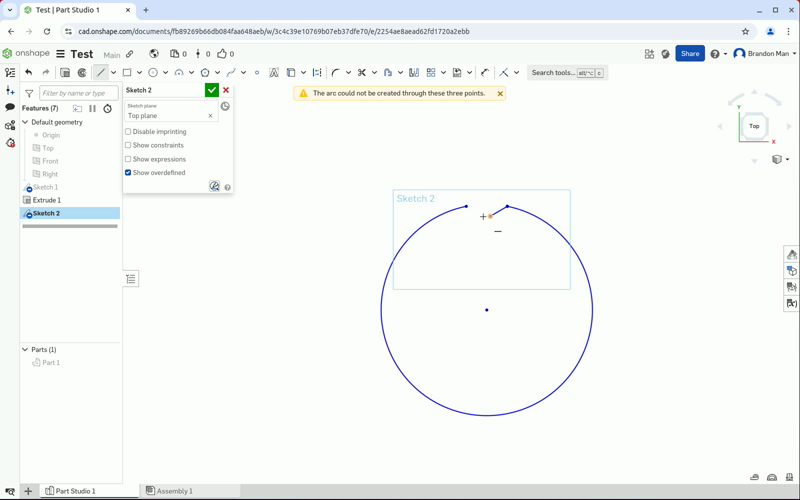
scroll(6)
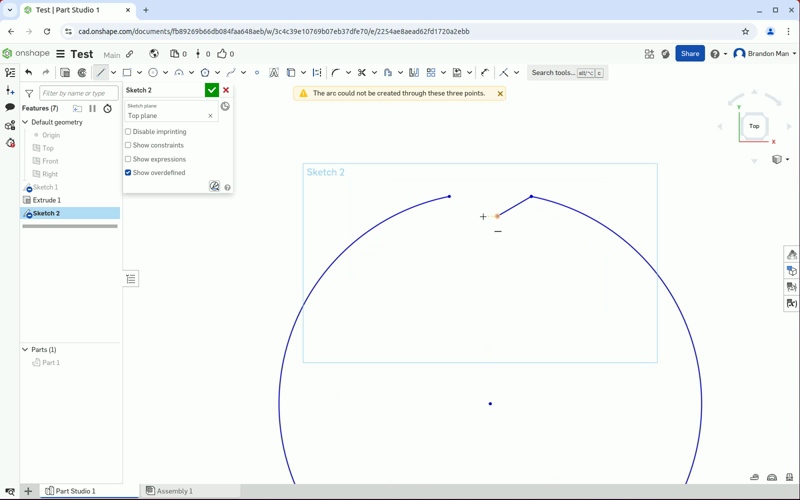
scroll(6)
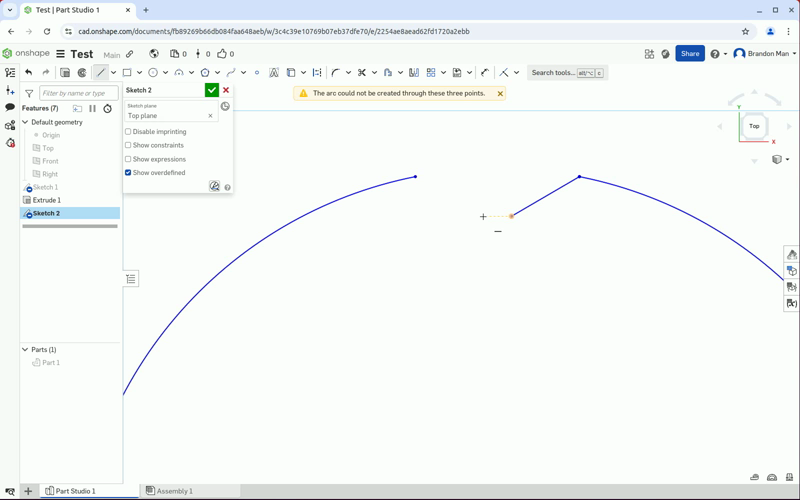
click(483, 216)
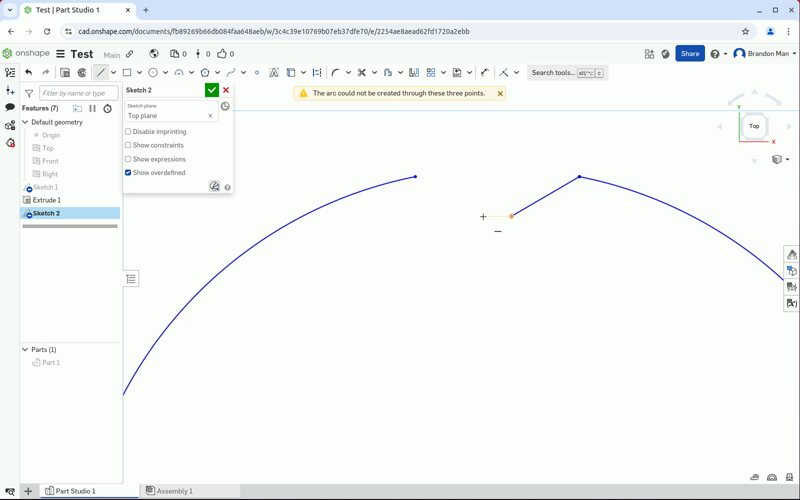
scroll(-6)
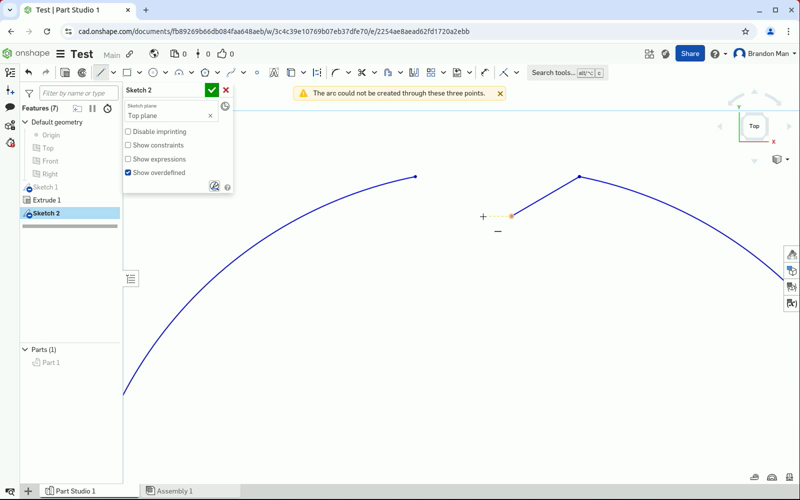
scroll(-6)
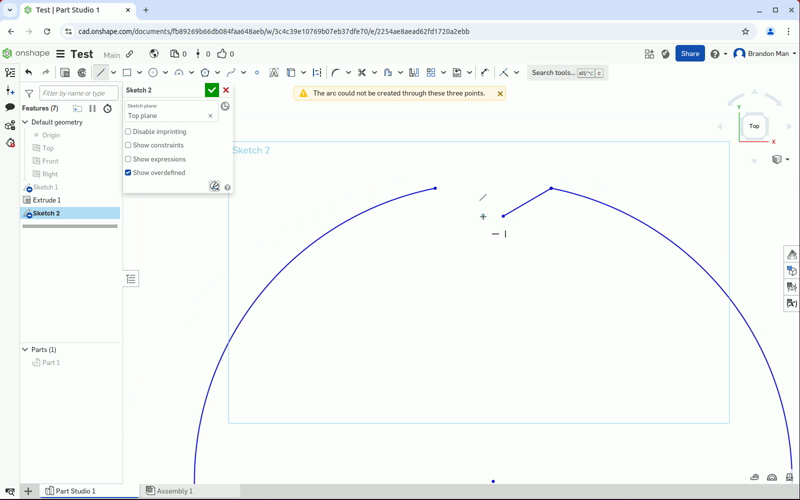
scroll(-6)
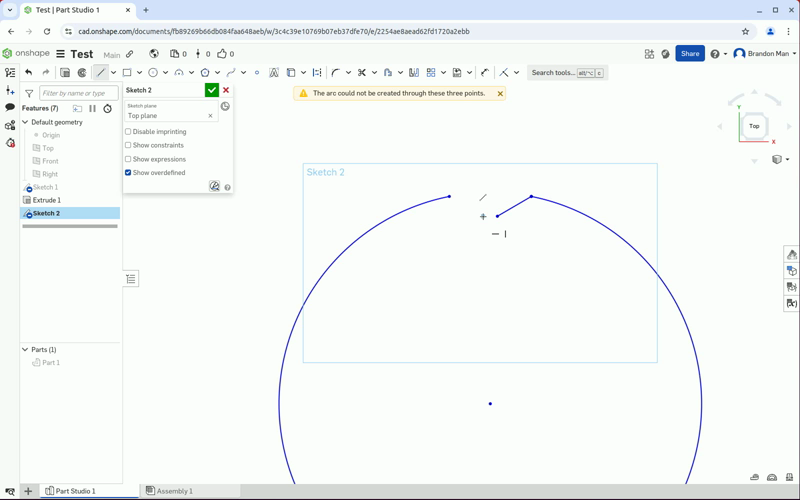
scroll(-6)
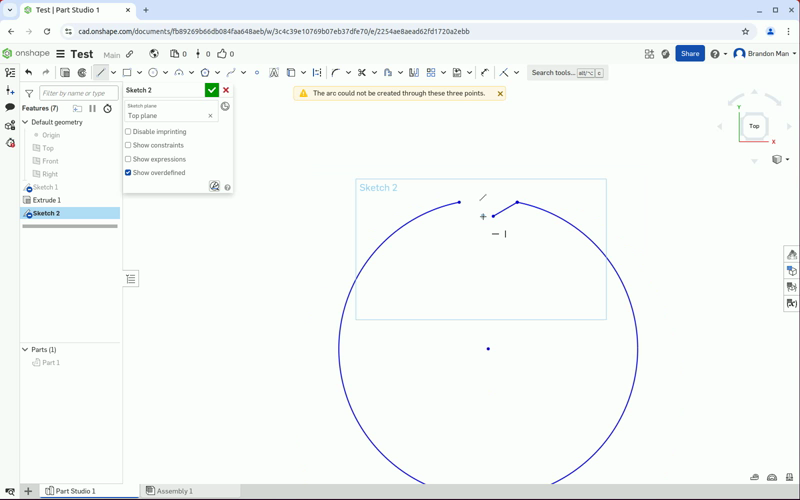
scroll(-6)
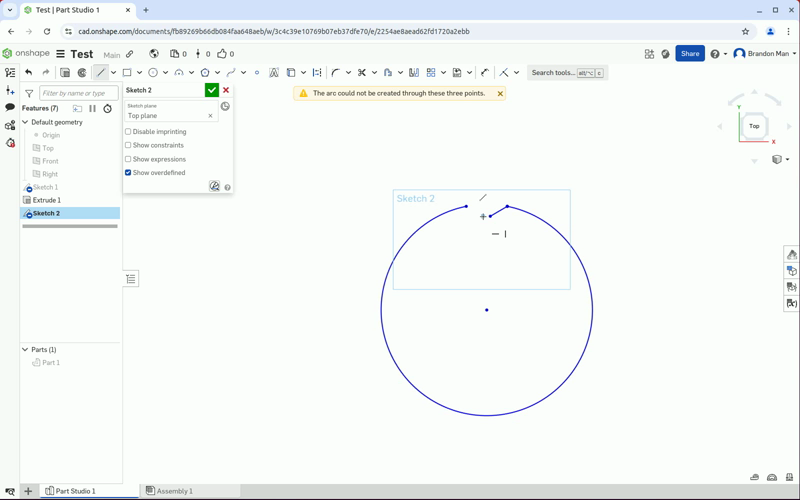
scroll(-6)
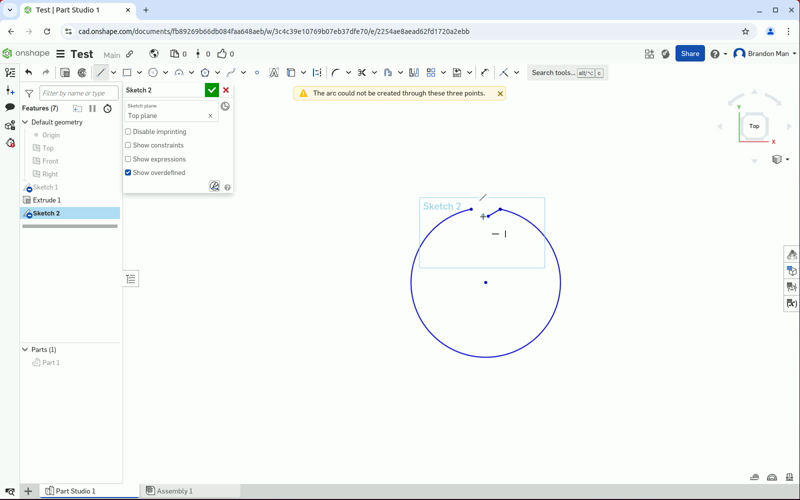
scroll(-6)
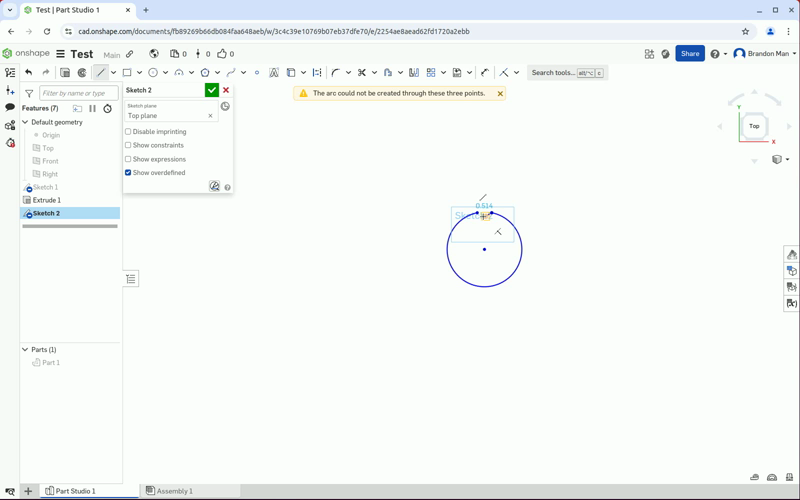
mouse_move(513, 216)
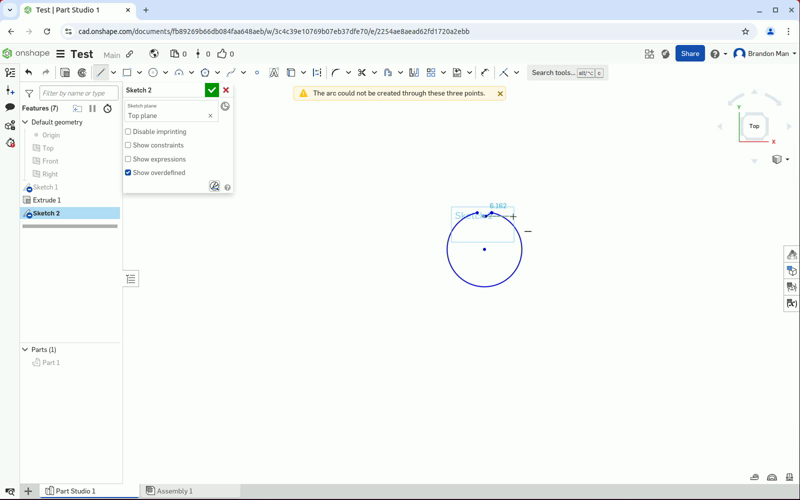
key_down(shift)
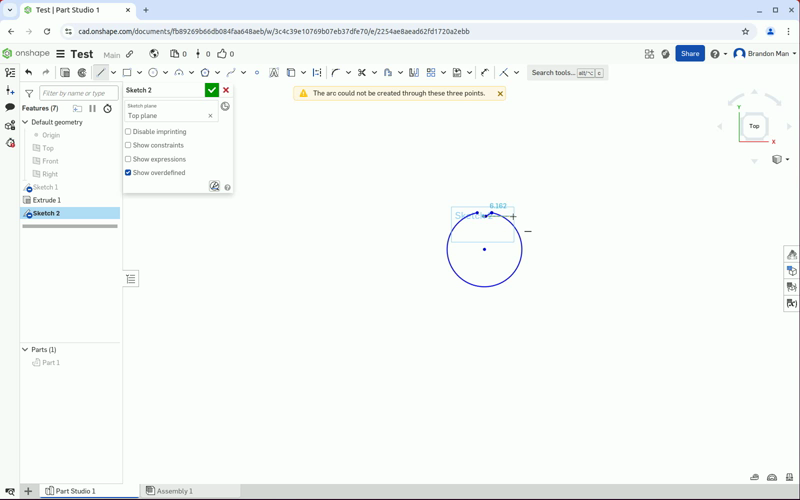
mouse_move(477, 212)
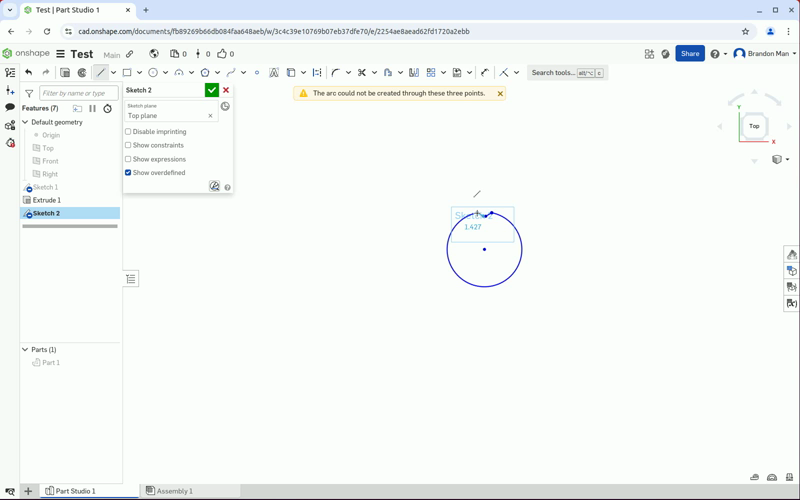
scroll(6)
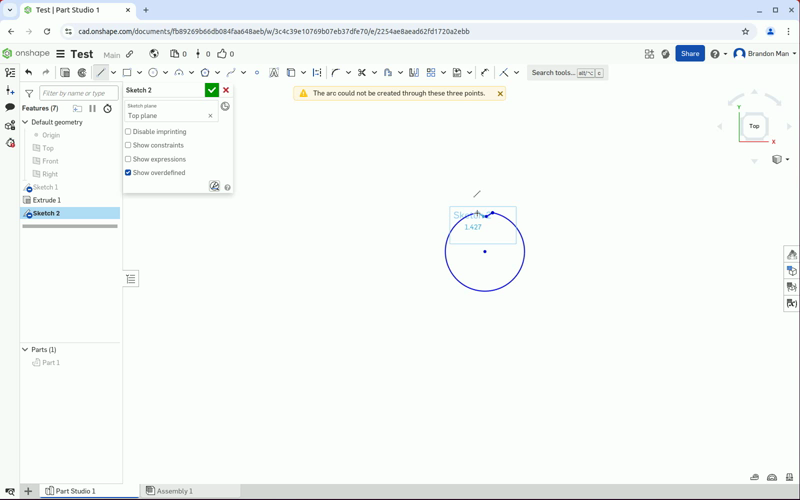
scroll(6)
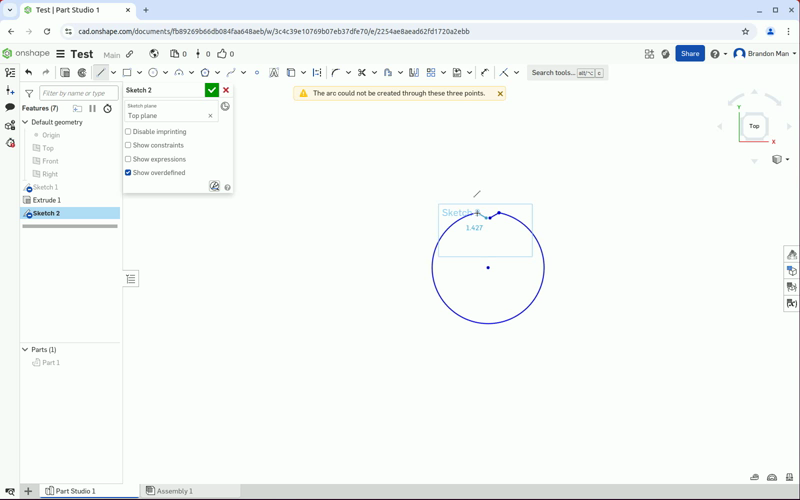
scroll(6)
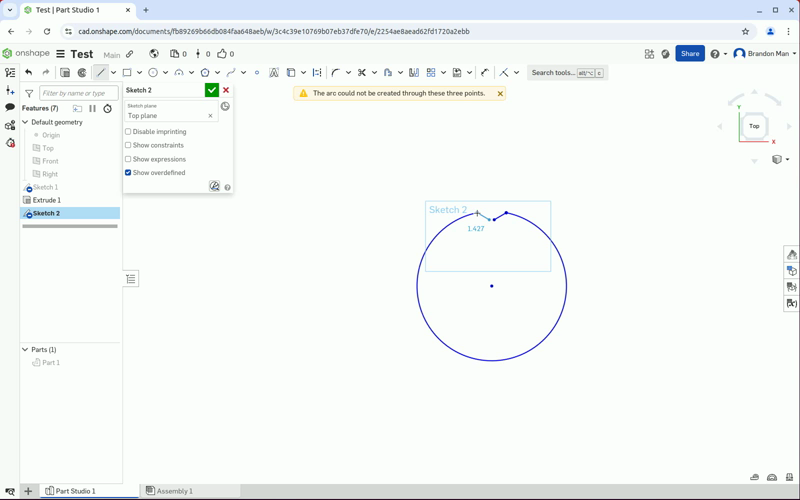
scroll(6)
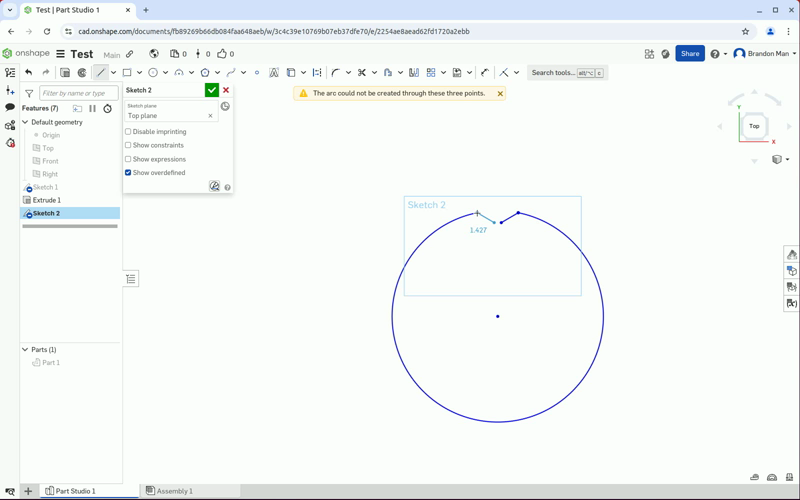
scroll(6)
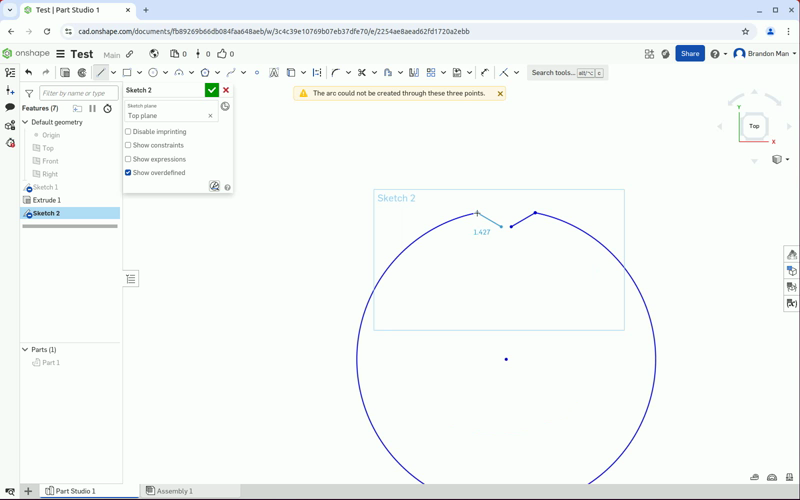
scroll(6)
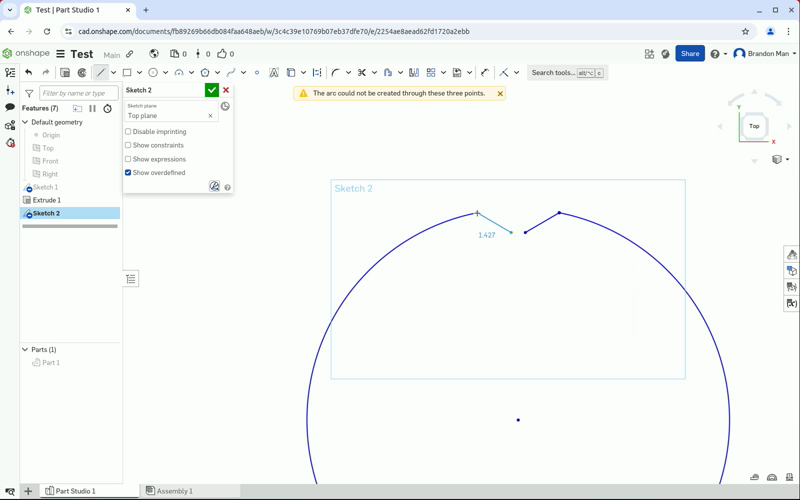
scroll(6)
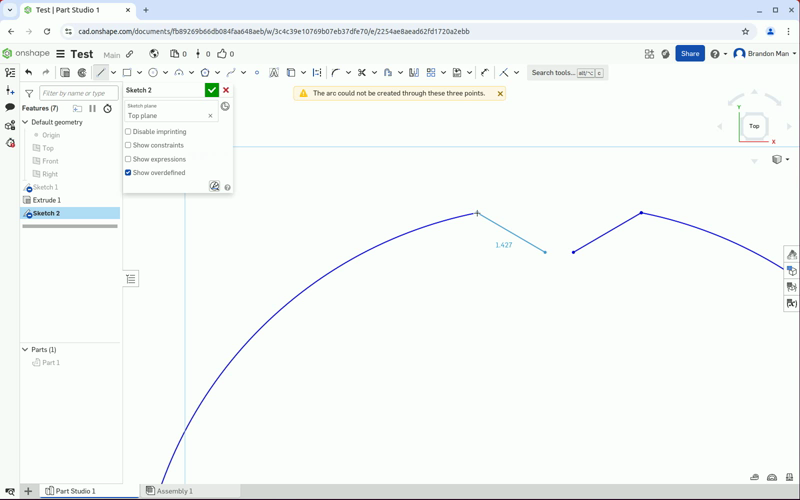
key_up(shift)
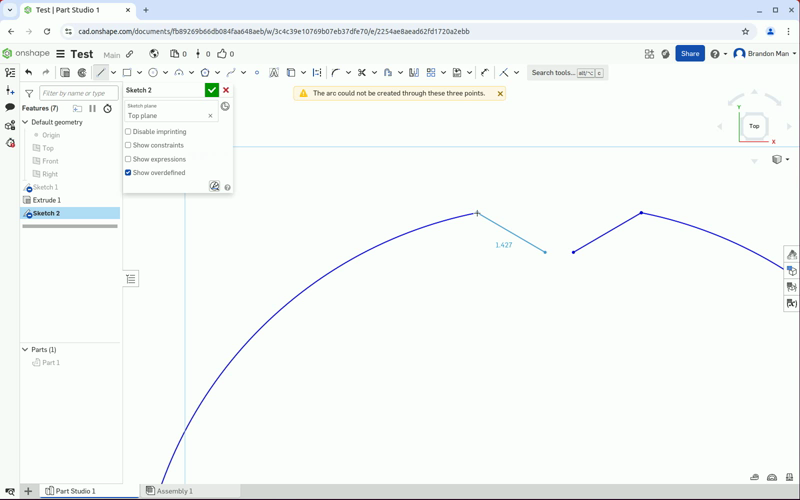
click(477, 212)
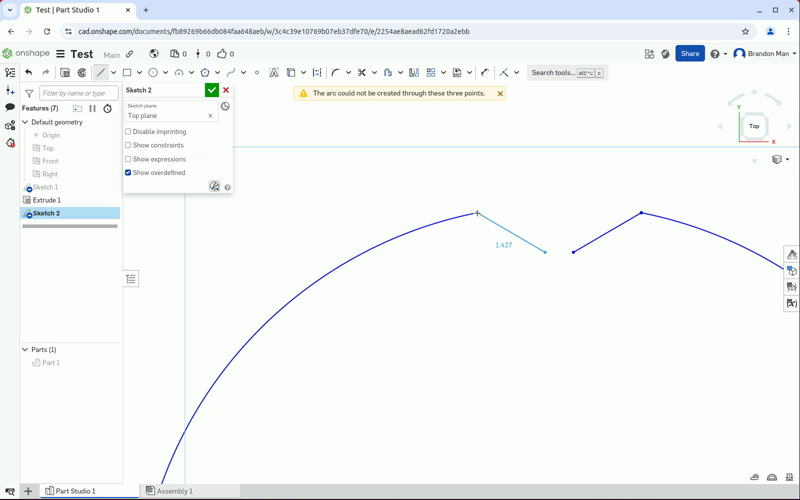
scroll(-6)
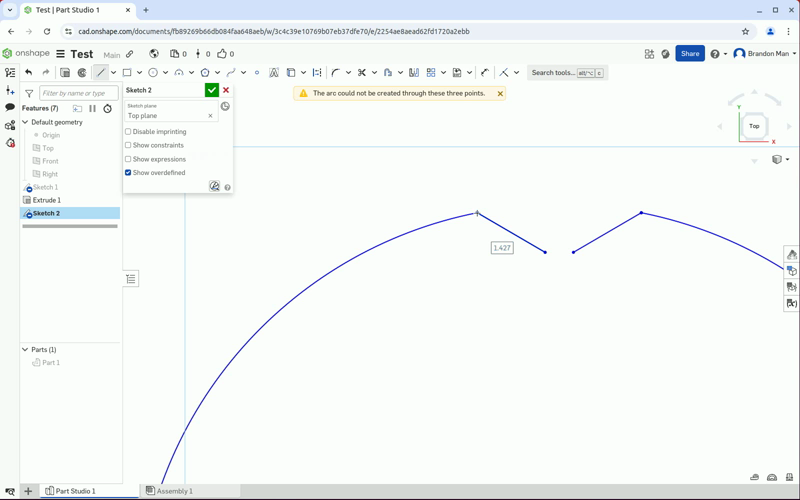
scroll(-6)
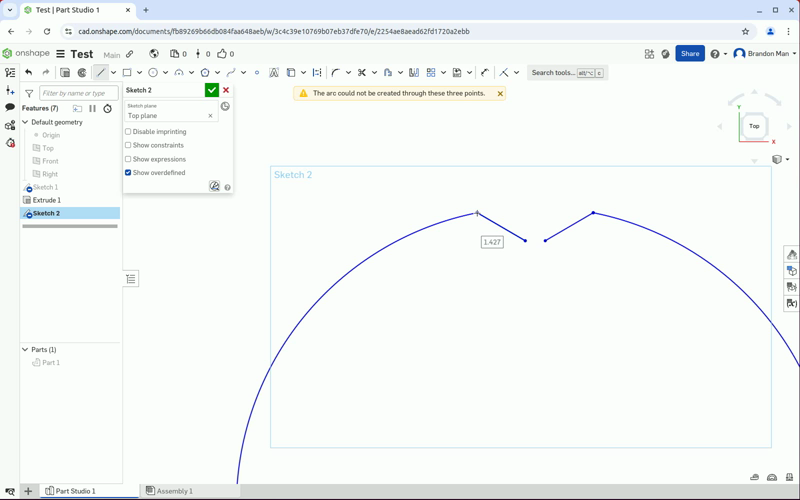
scroll(-6)
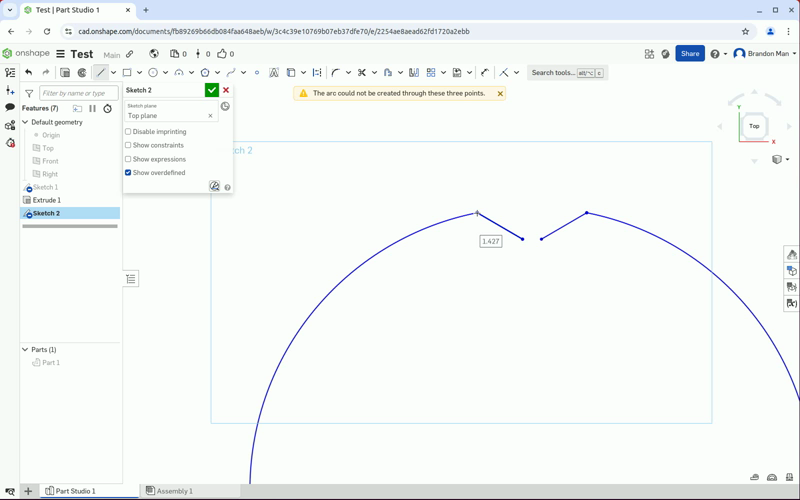
scroll(-6)
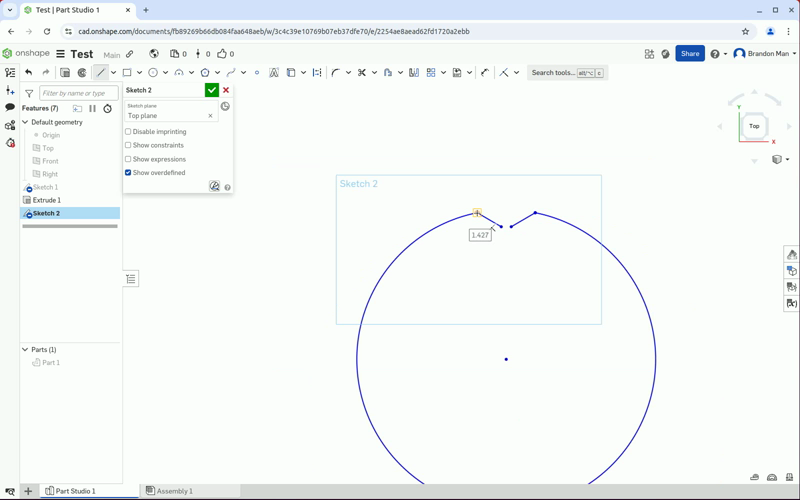
scroll(-6)
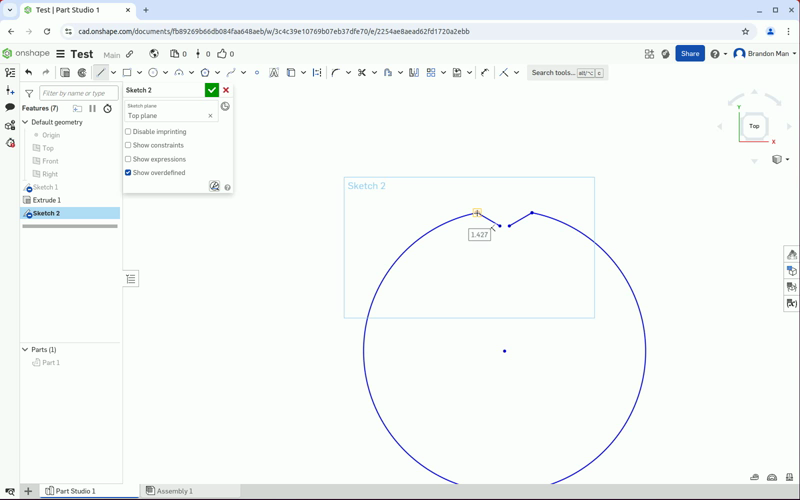
scroll(-6)
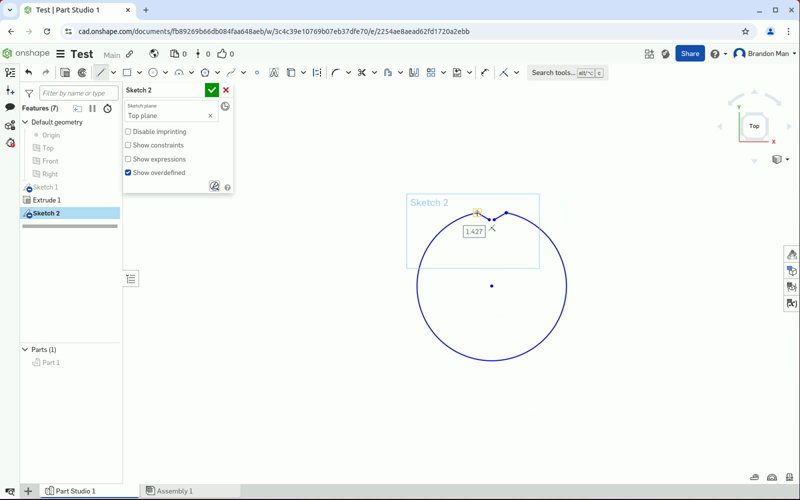
scroll(-6)
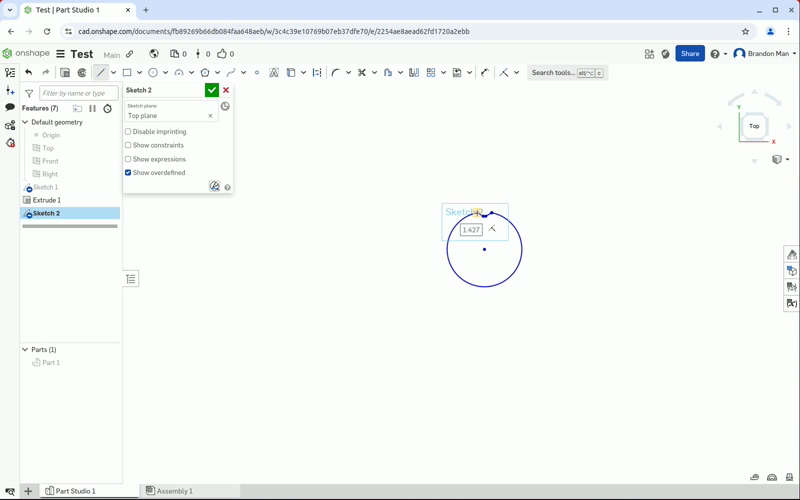
key(esc)
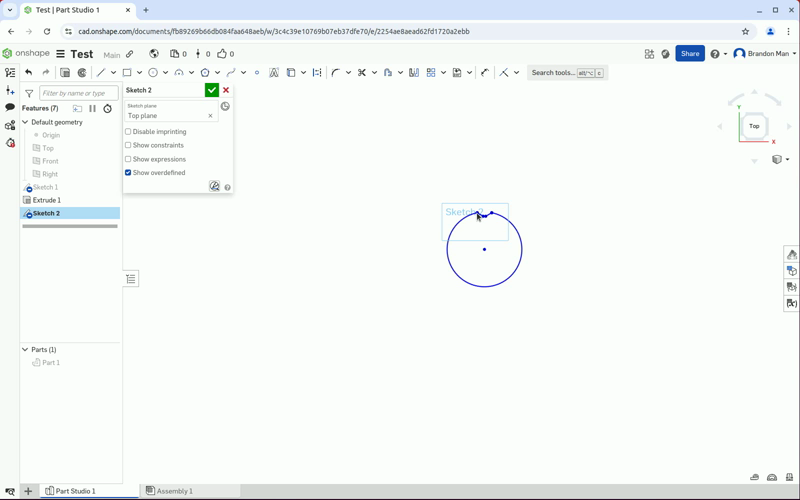
key(c)
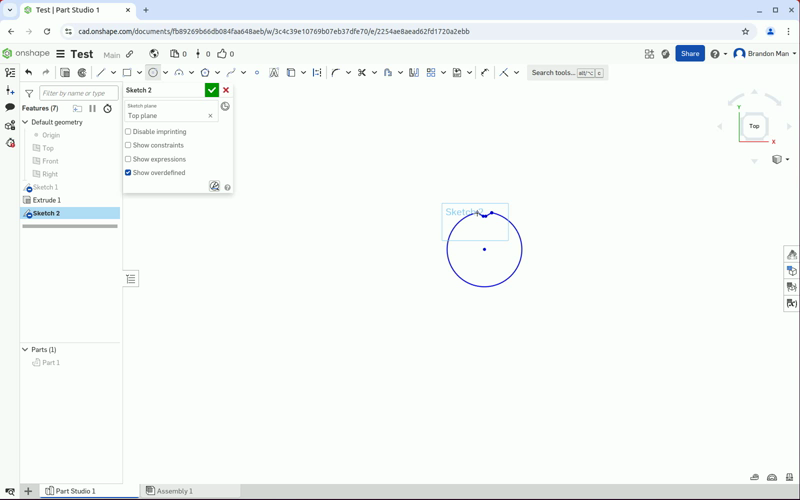
key_down(shift)
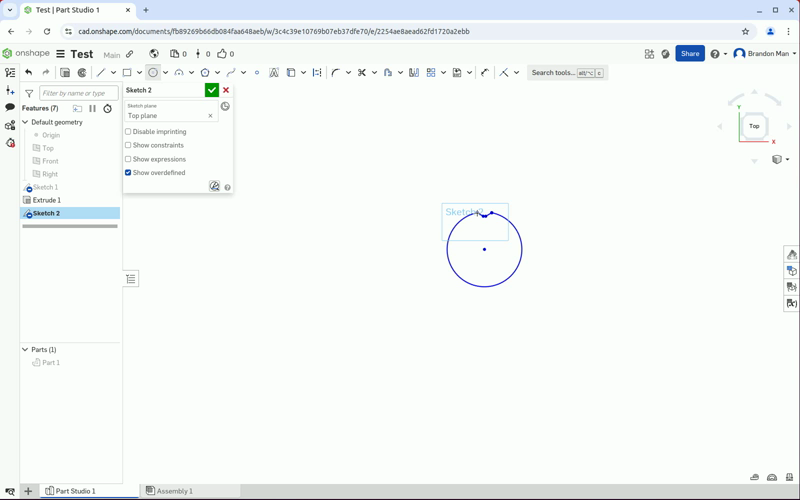
mouse_move(484, 248)
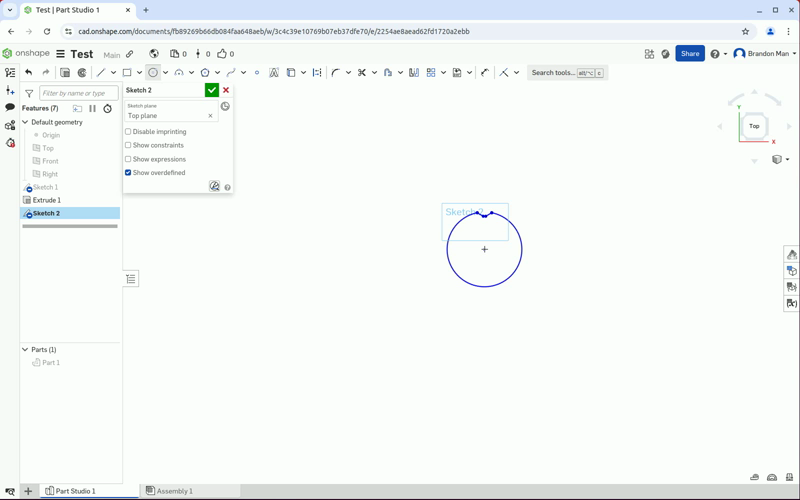
scroll(6)
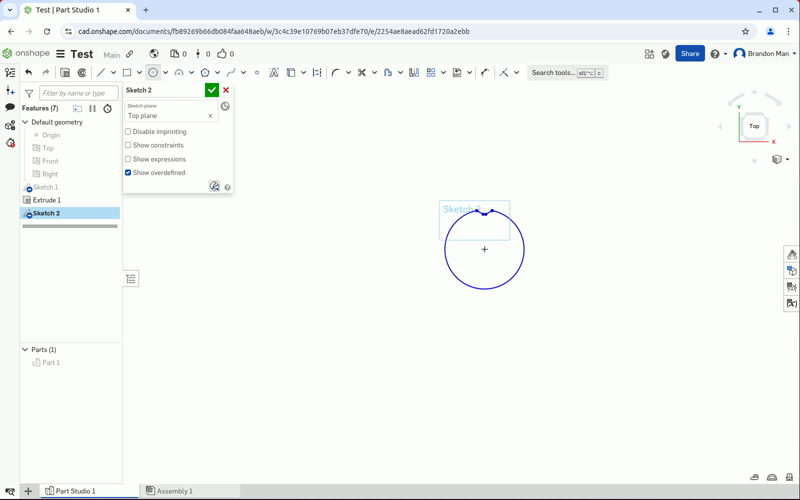
scroll(6)
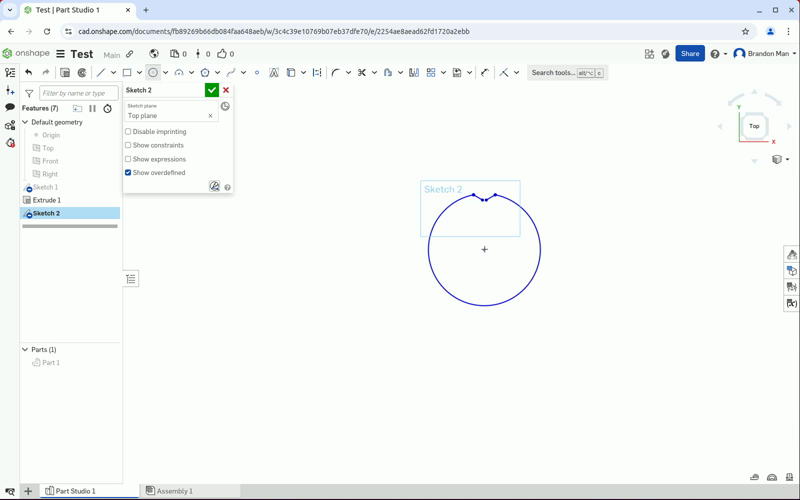
scroll(6)
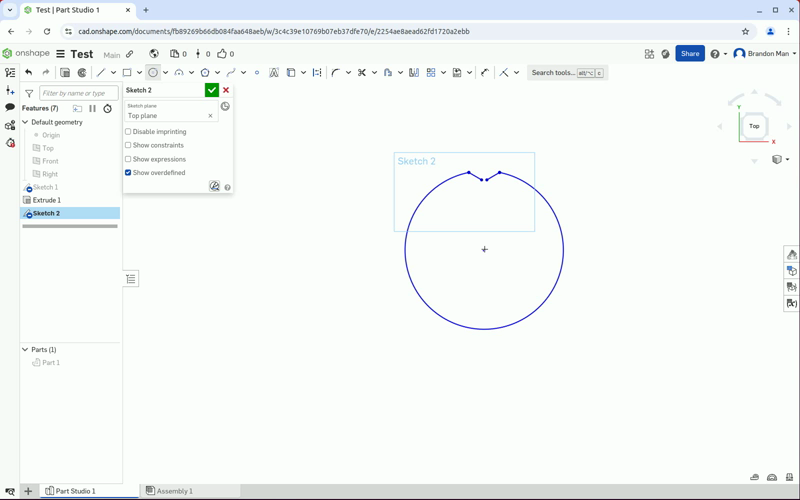
scroll(6)
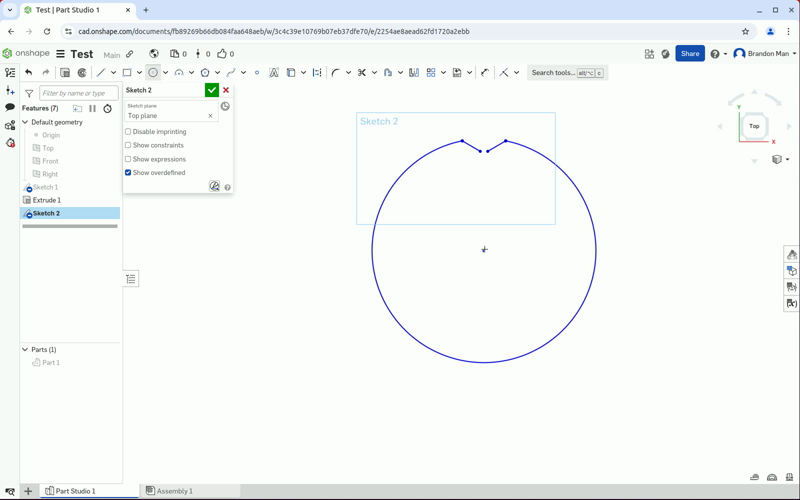
scroll(6)
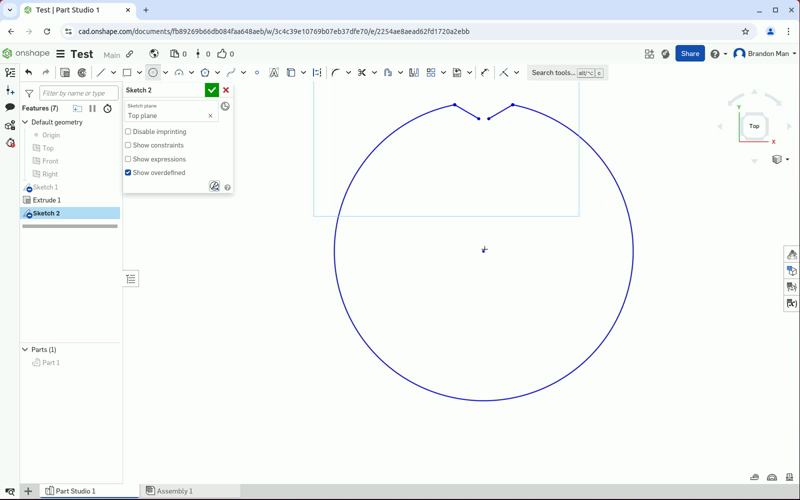
scroll(6)
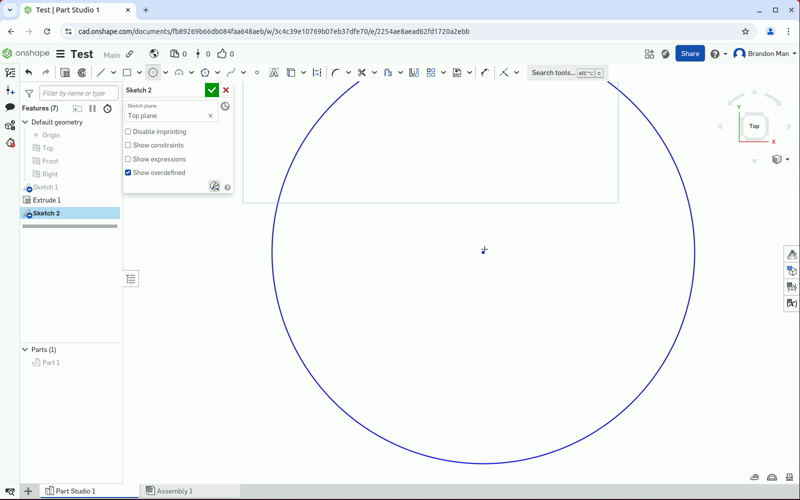
scroll(6)
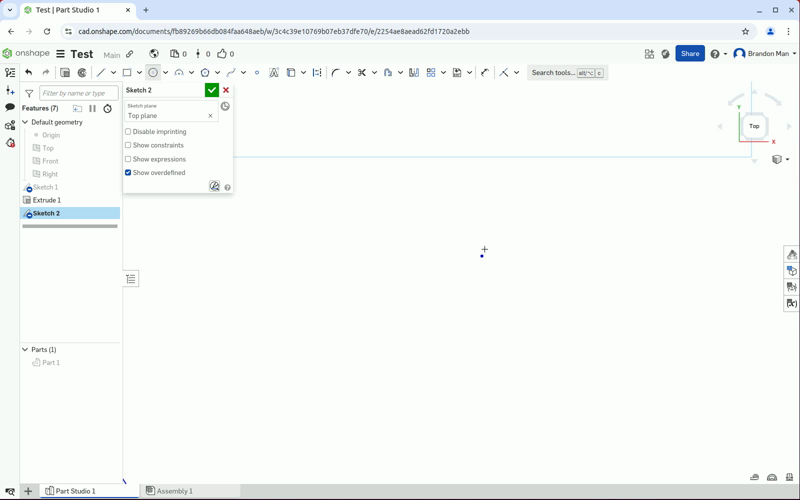
click(484, 248)
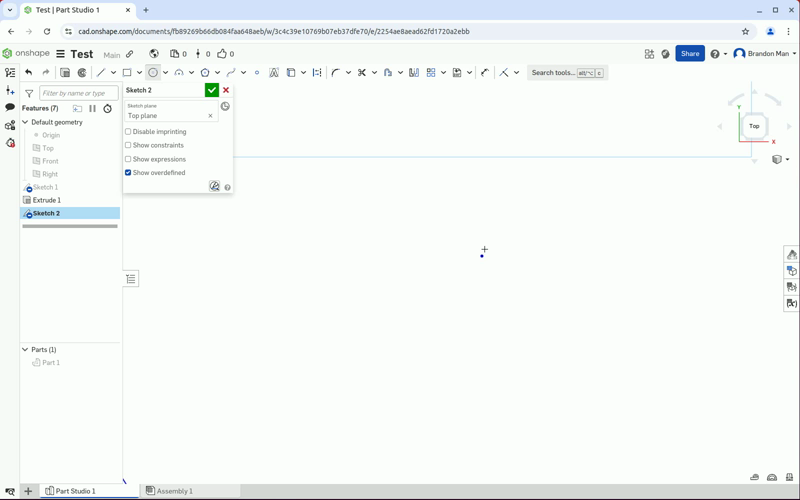
scroll(-6)
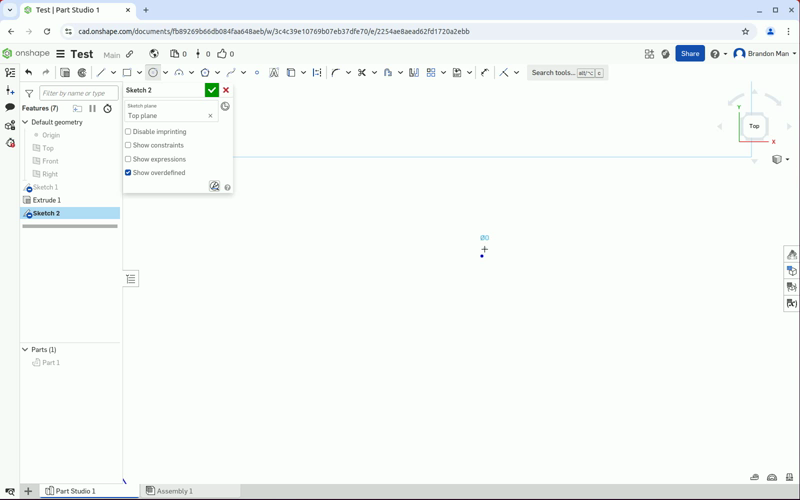
scroll(-6)
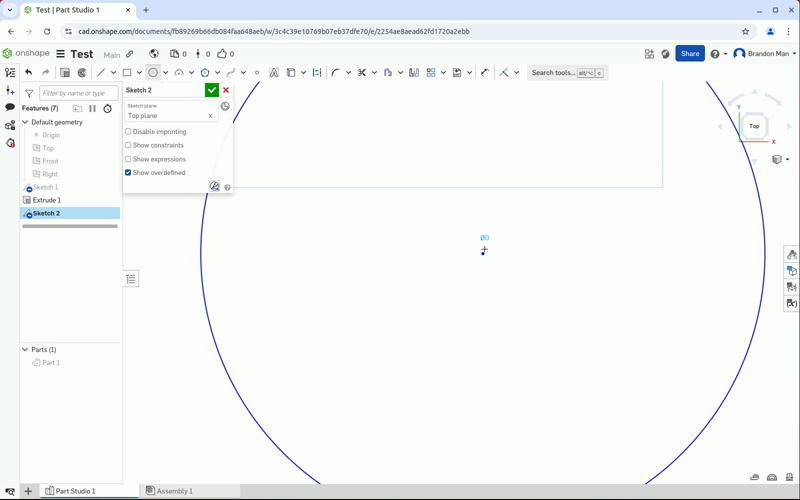
scroll(-6)
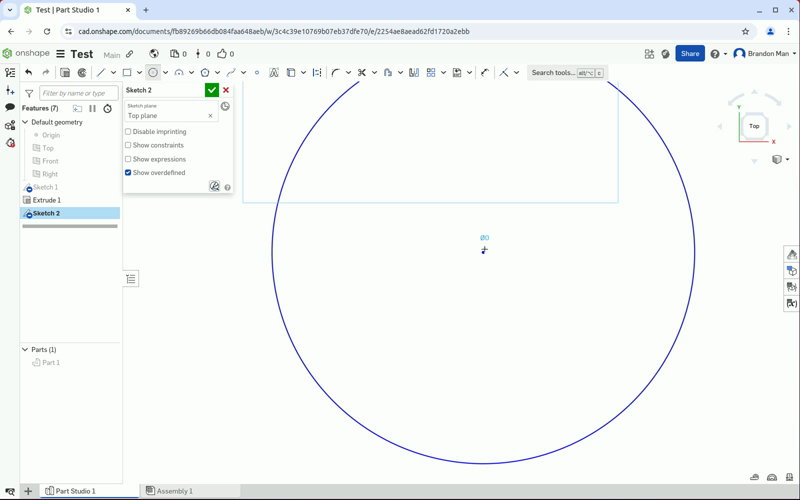
scroll(-6)
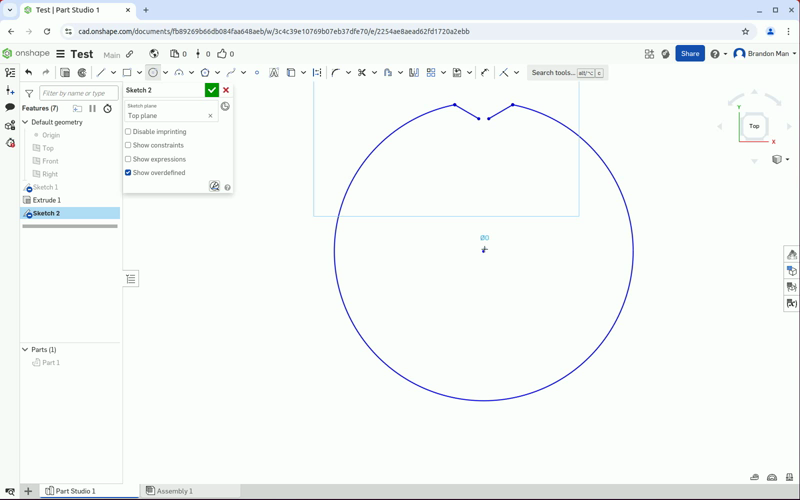
scroll(-6)
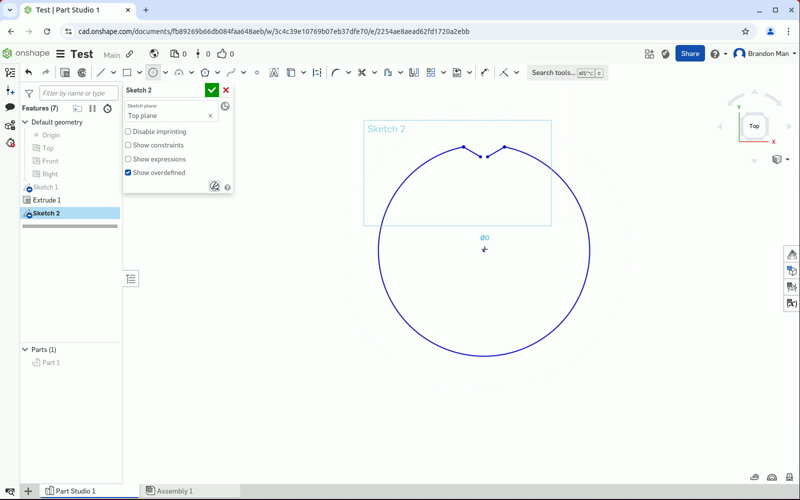
scroll(-6)
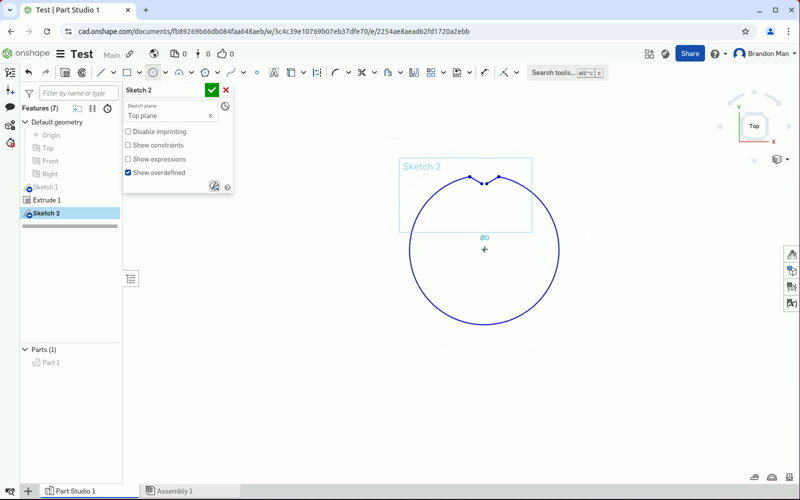
scroll(-6)
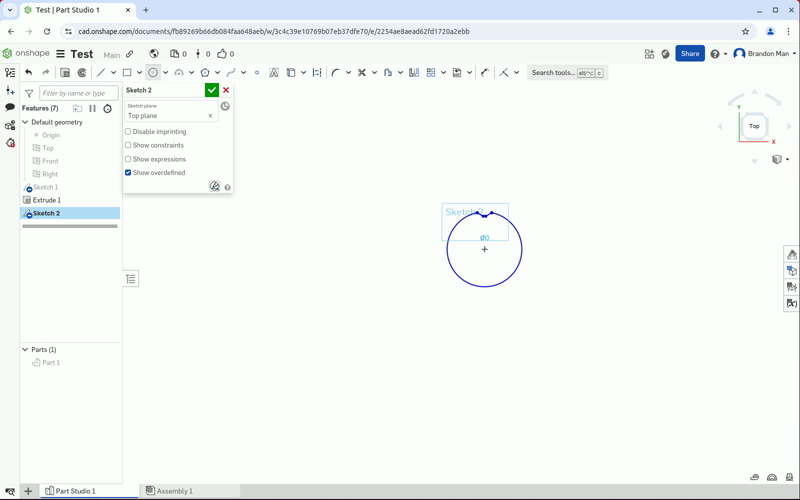
key_up(shift)
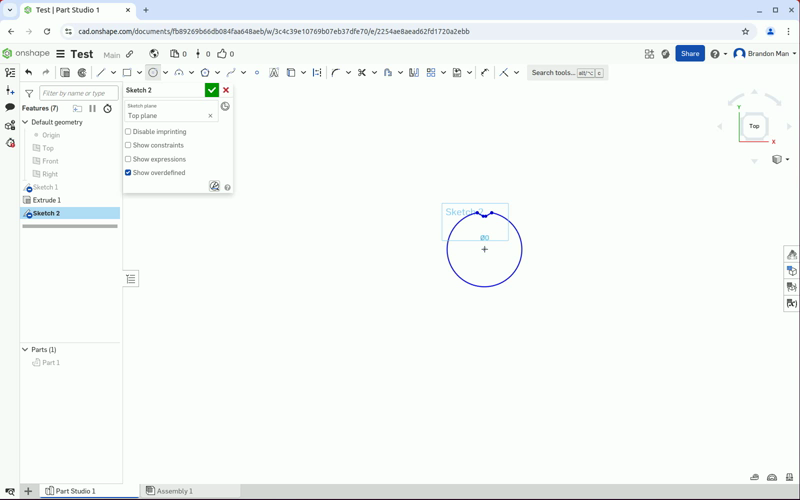
mouse_move(513, 248)
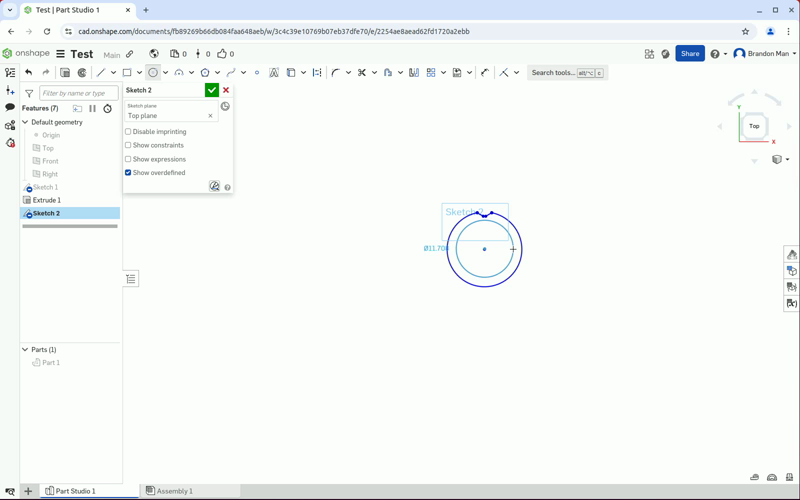
click(513, 248)
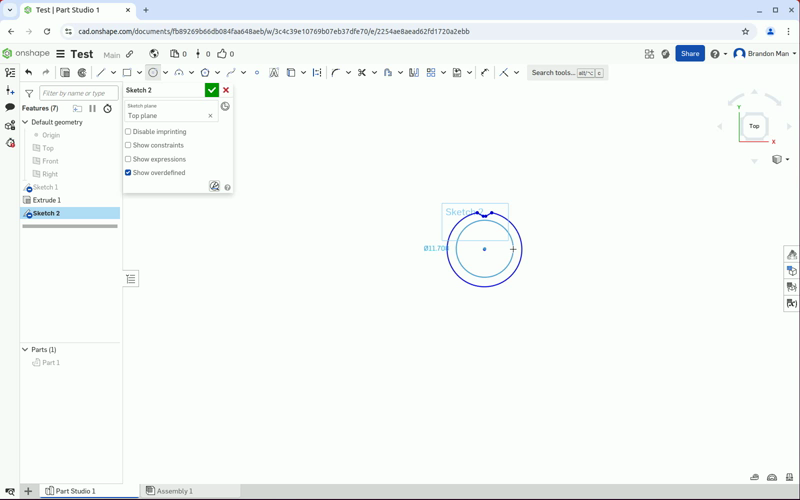
key(esc)
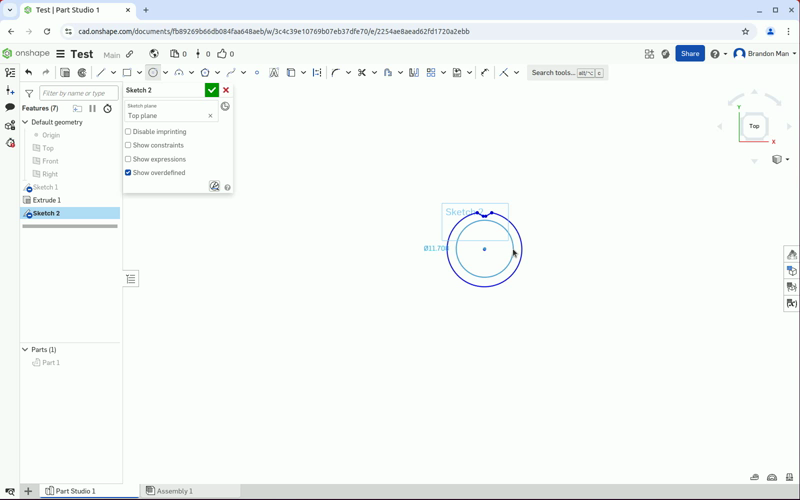
mouse_move(454, 261)
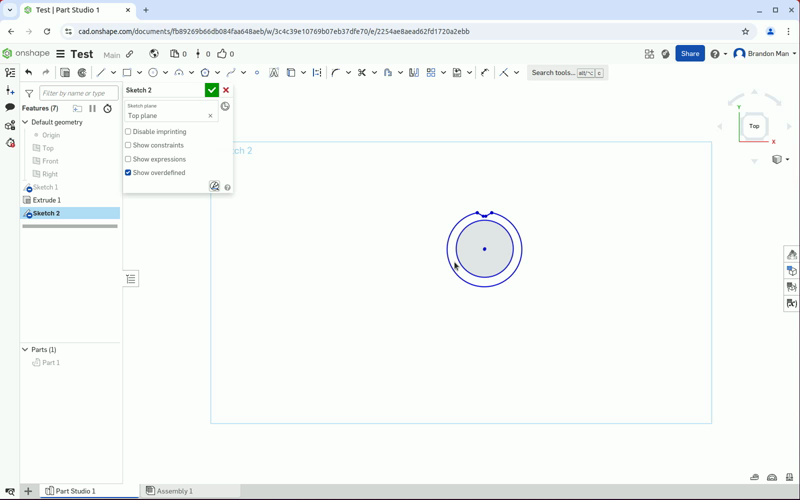
click(454, 261)
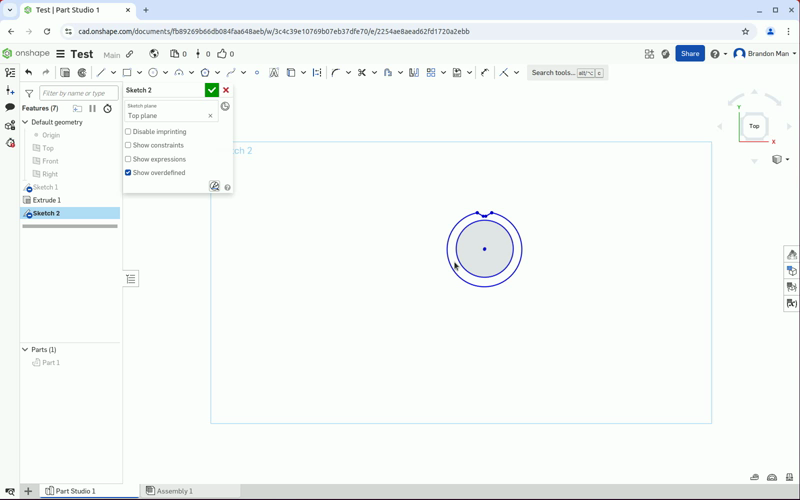
mouse_move(73, 352)
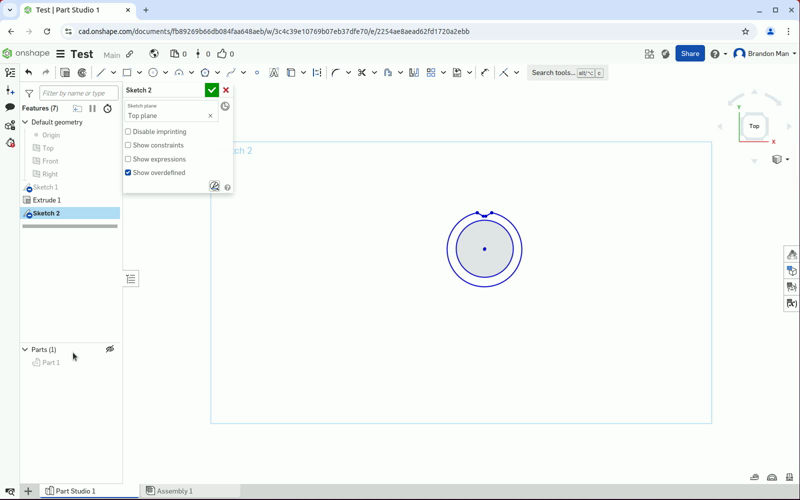
key(shift+y)
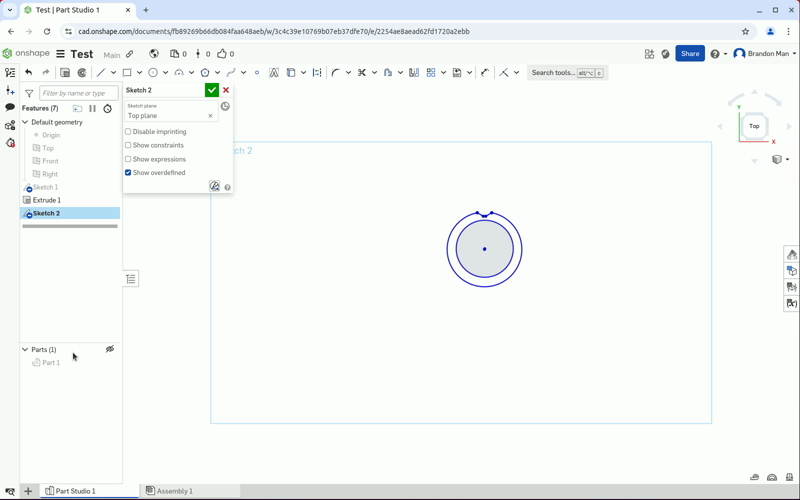
key(shift+e)
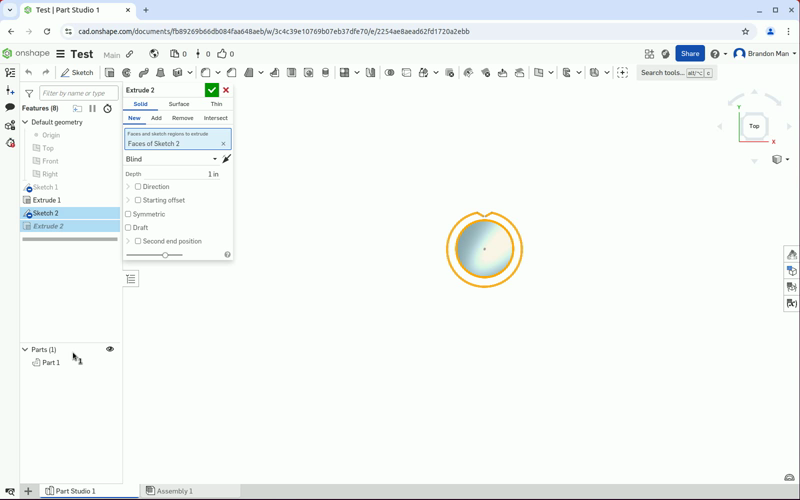
mouse_move(143, 106)
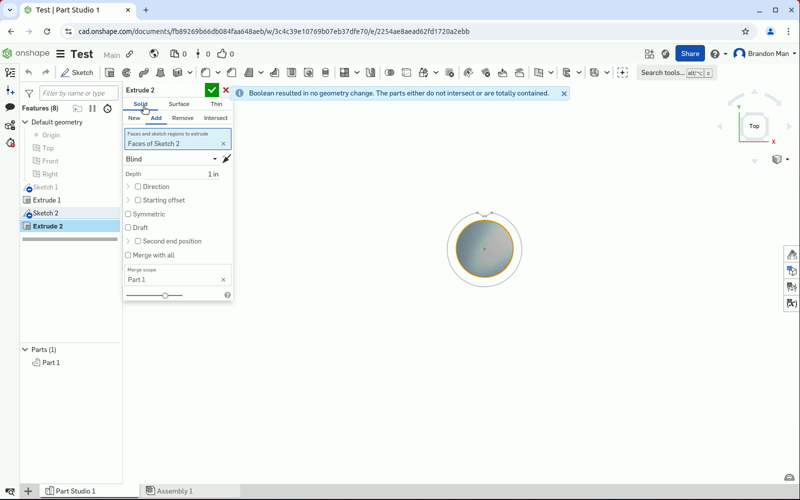
click(143, 106)
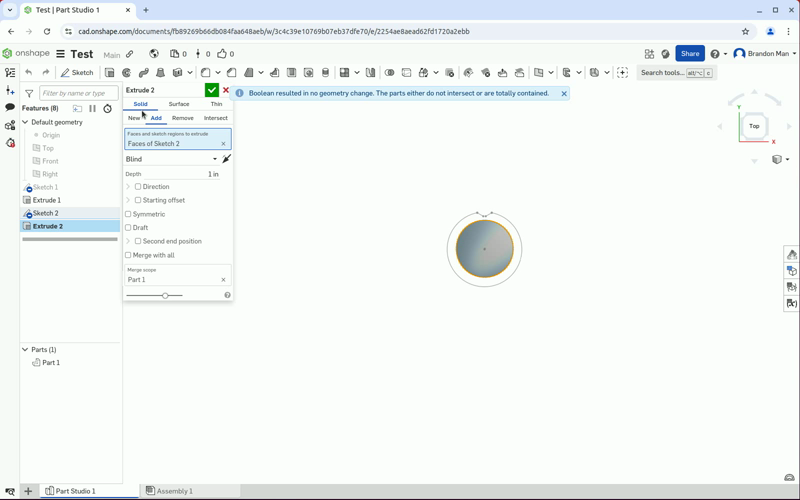
mouse_move(137, 120)
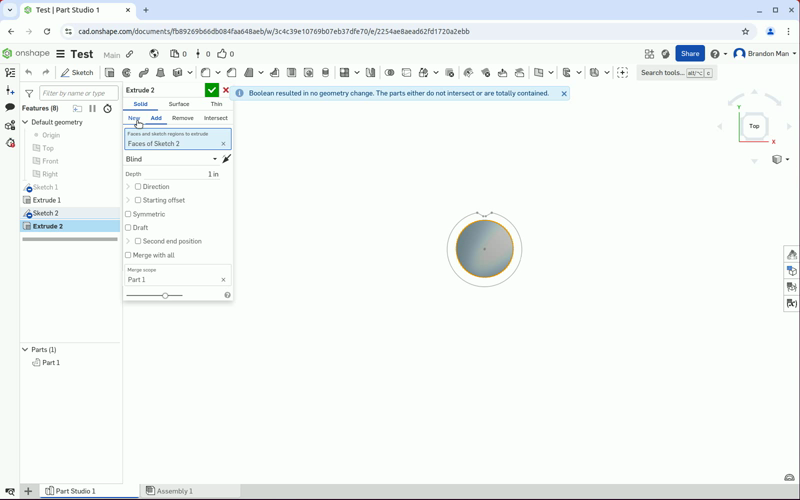
click(137, 120)
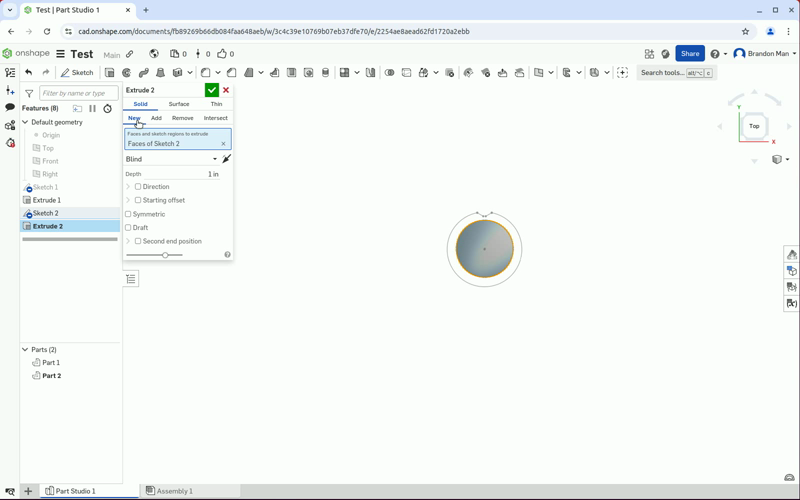
key(tab, 4)
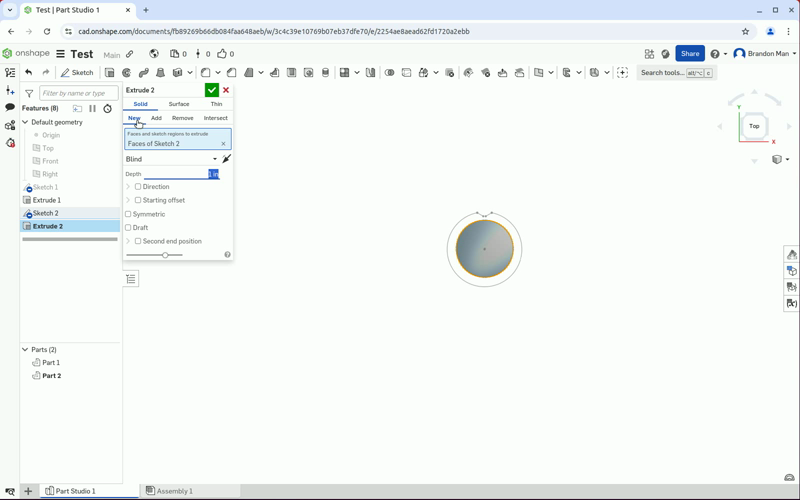
text(23.108)
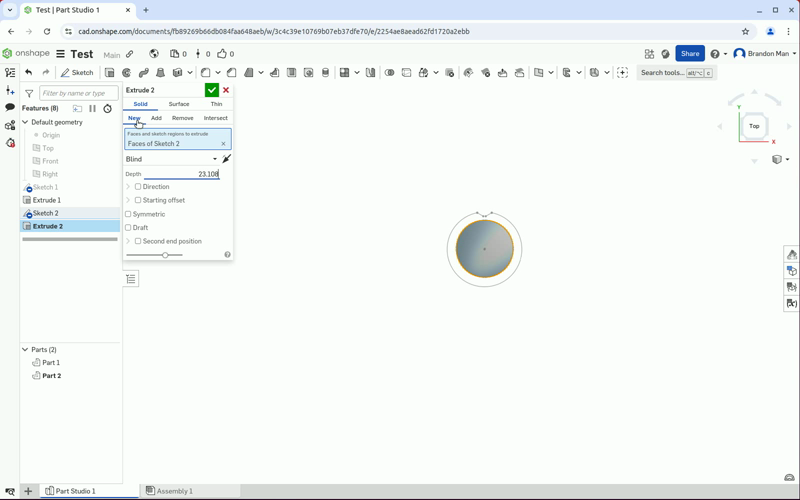
key(enter)
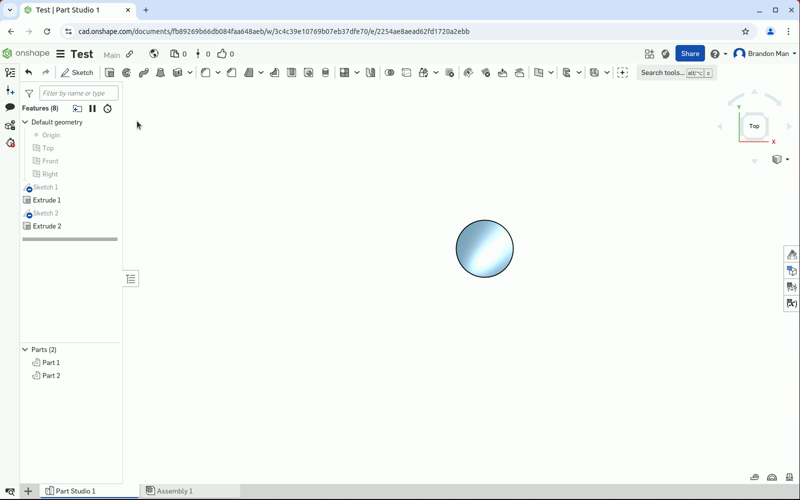
key(shift+h)
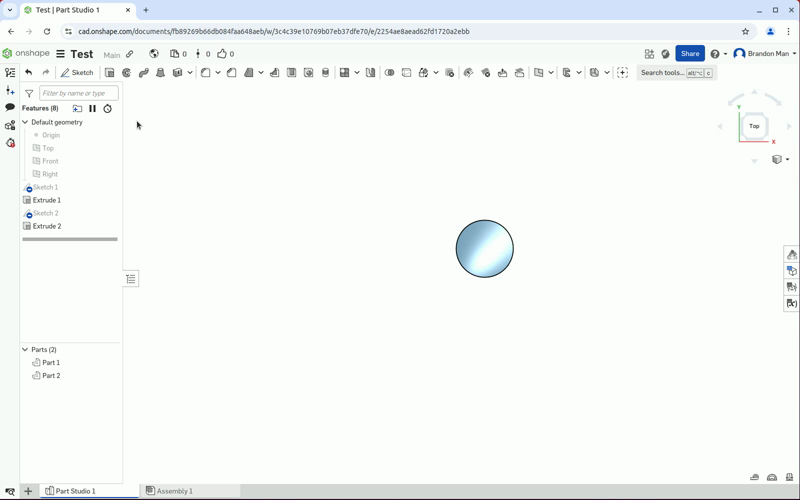
key(shift+h)
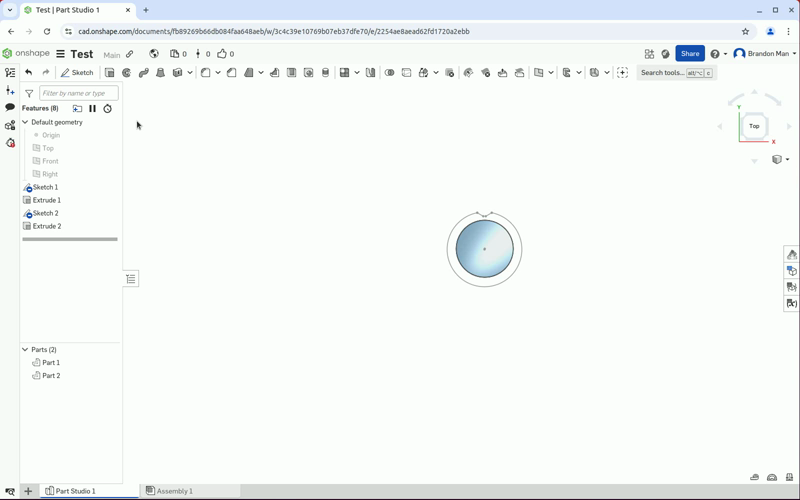
key(shift+7)
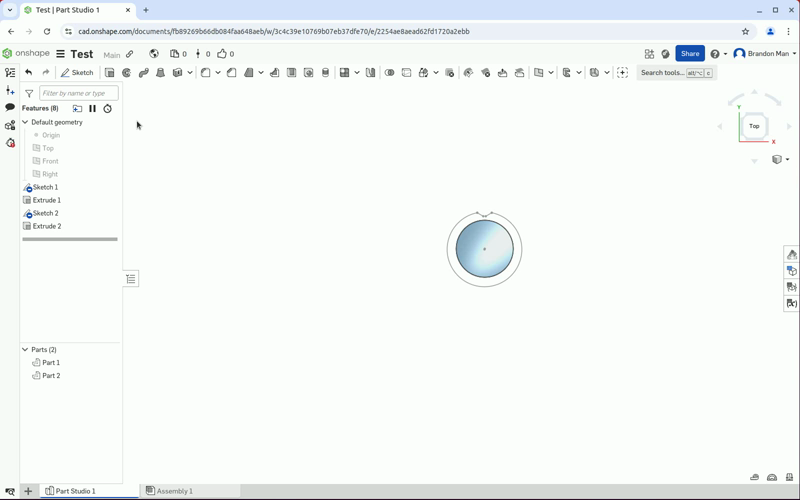
key(up, 3)
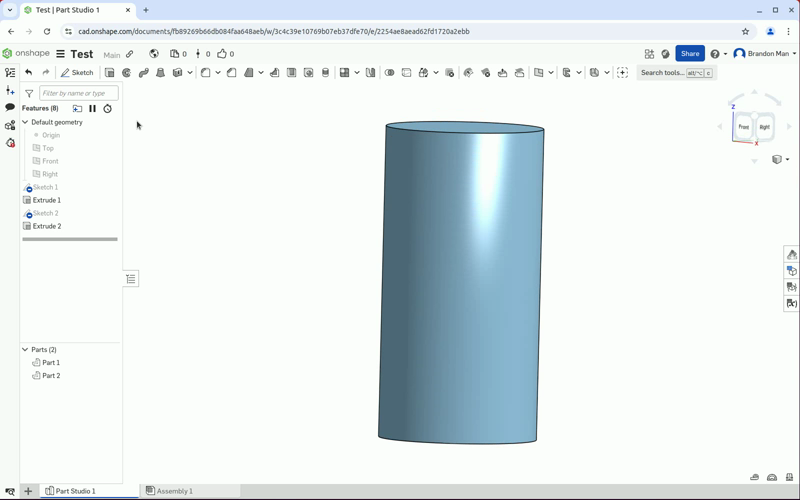
key(left, 3)
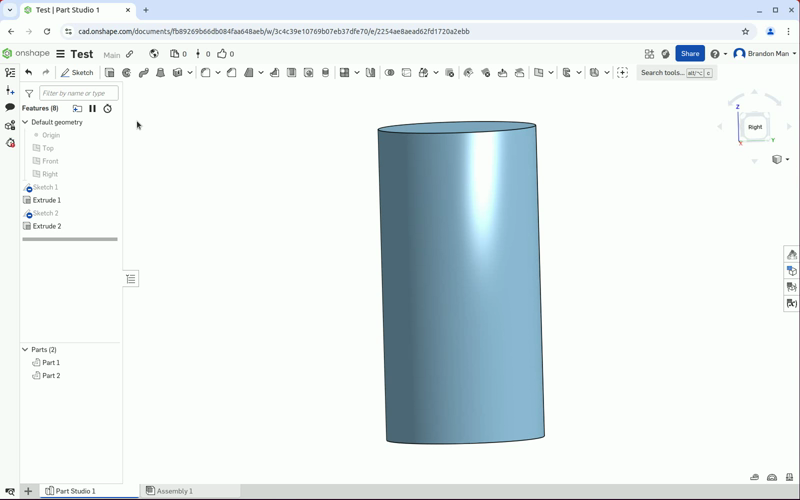
key(right, 3)
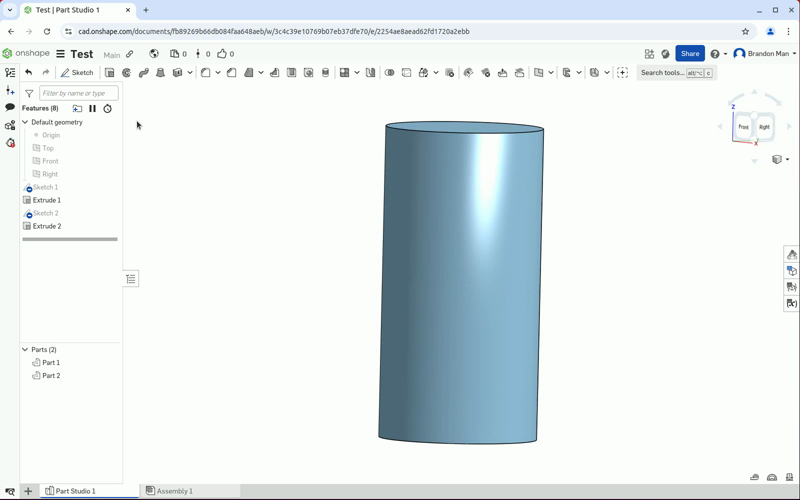
key(down, 3)
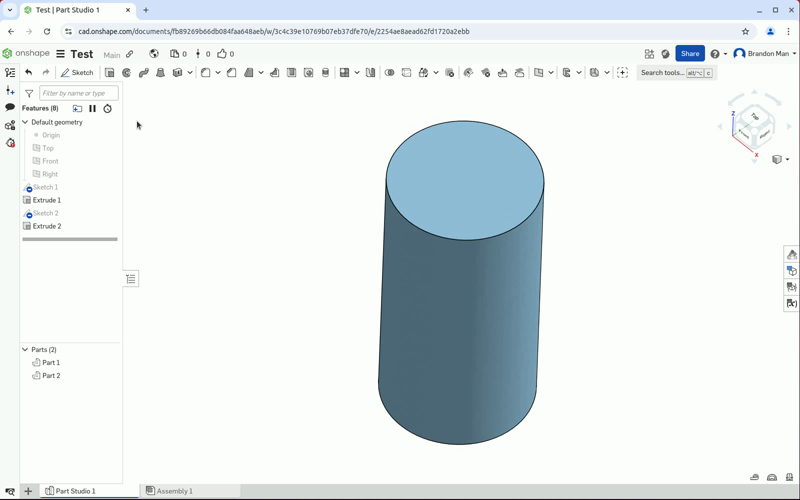
mouse_move(73, 189)
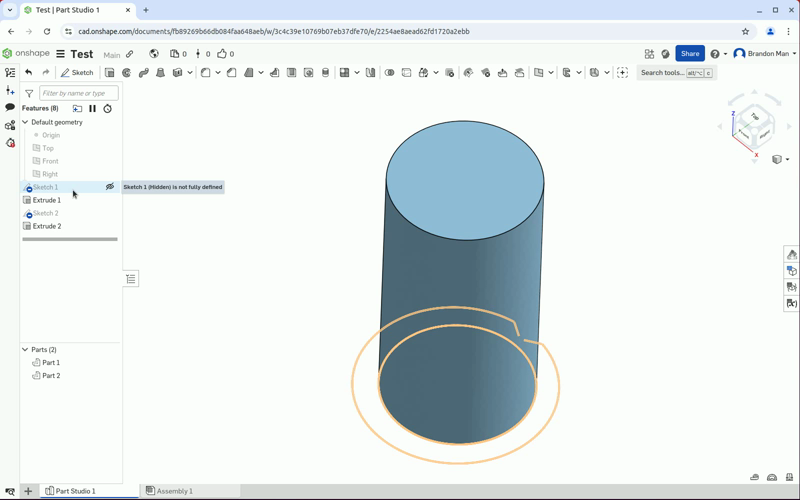
click(73, 189)